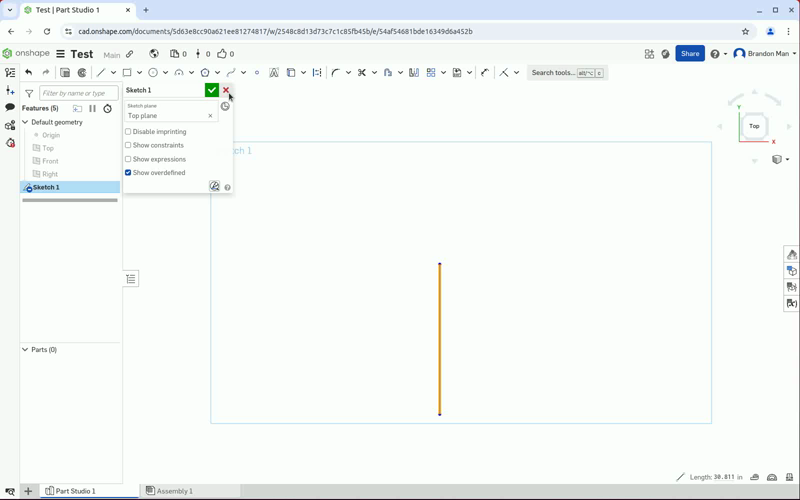
key(shift+h)
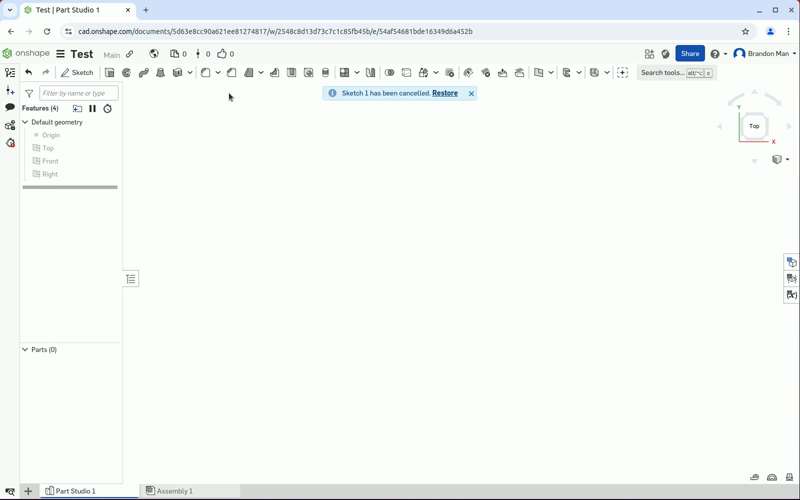
mouse_move(73, 352)
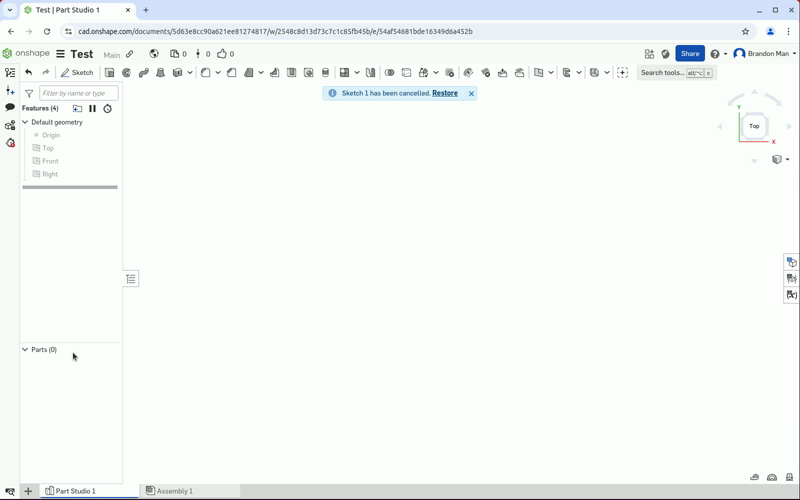
key(y)
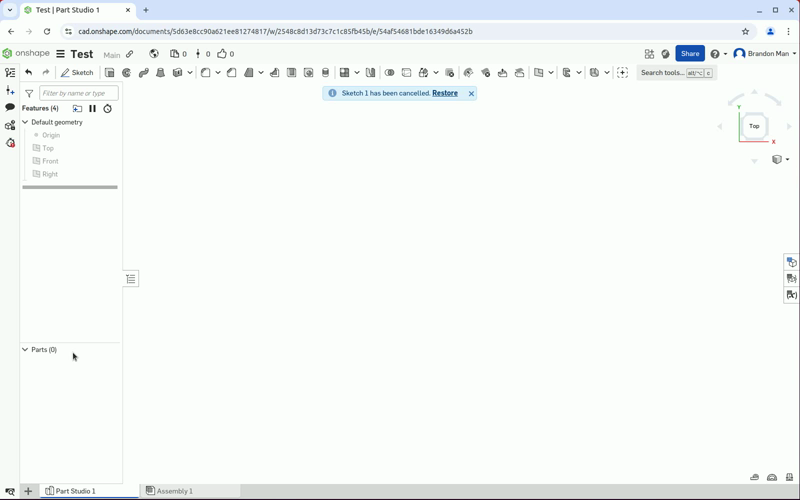
key(shift+p)
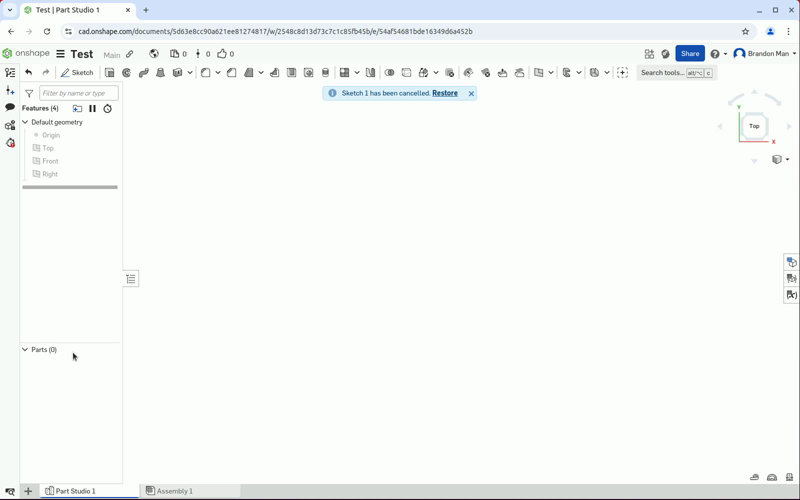
key(space)
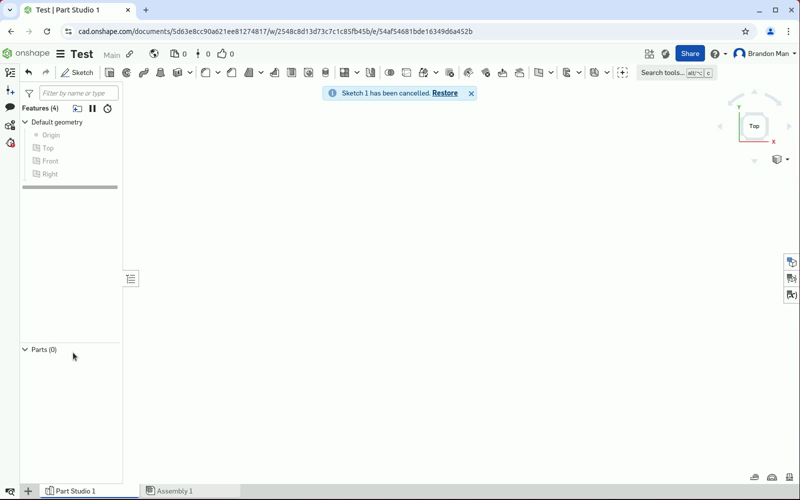
key_down(shift)
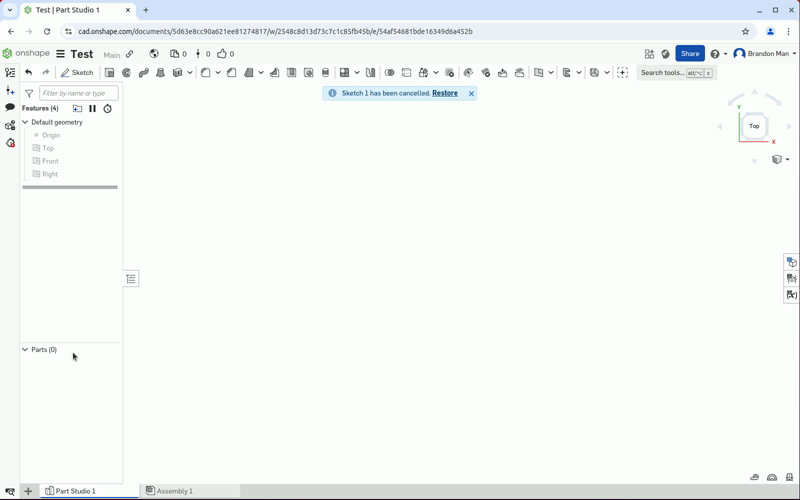
key(up)
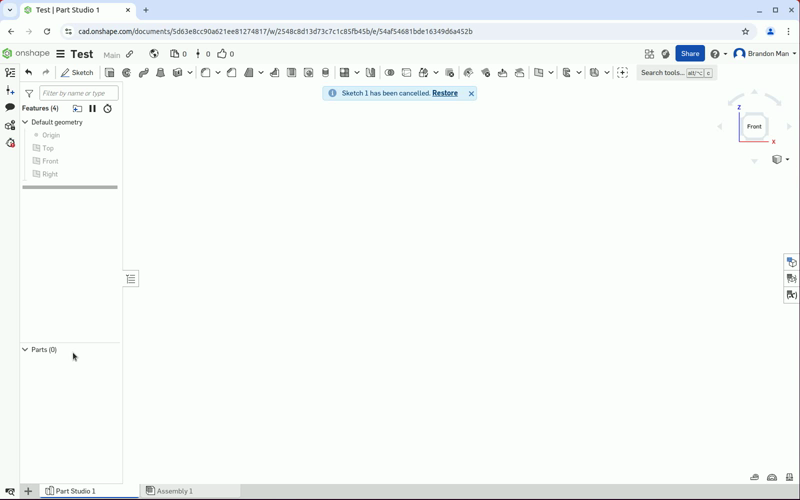
key_up(shift)
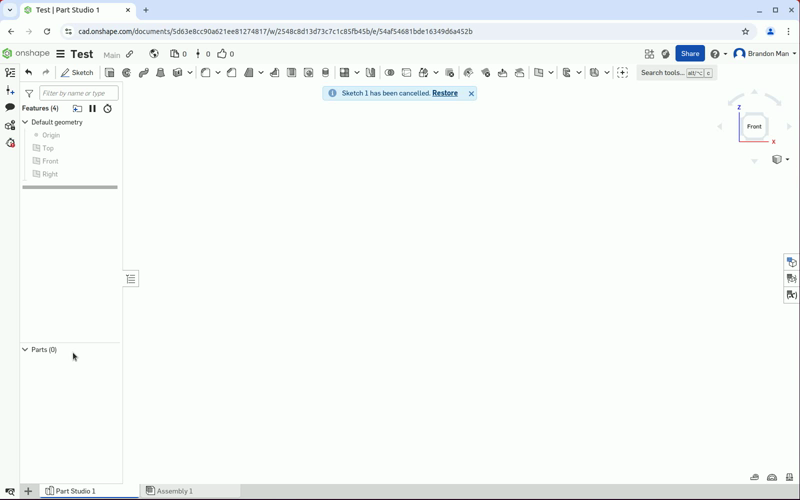
key(space)
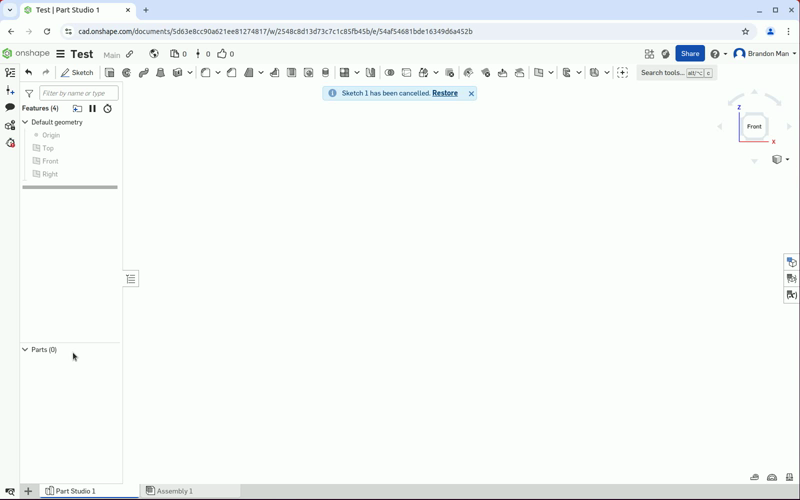
key_down(shift)
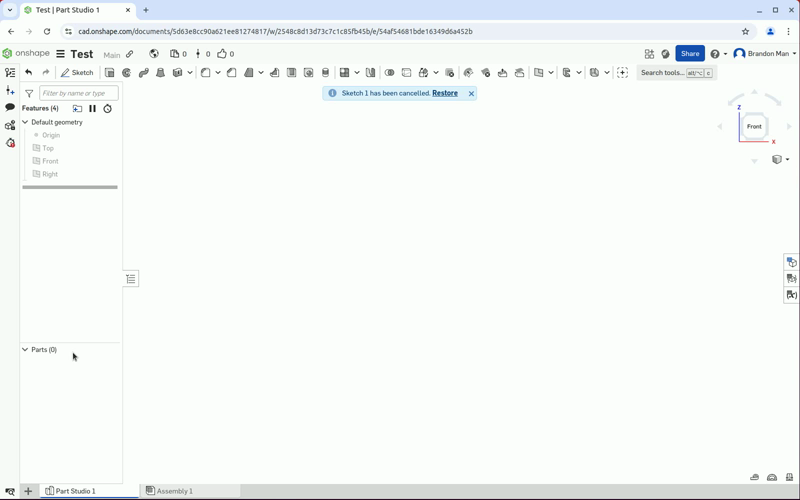
key(left)
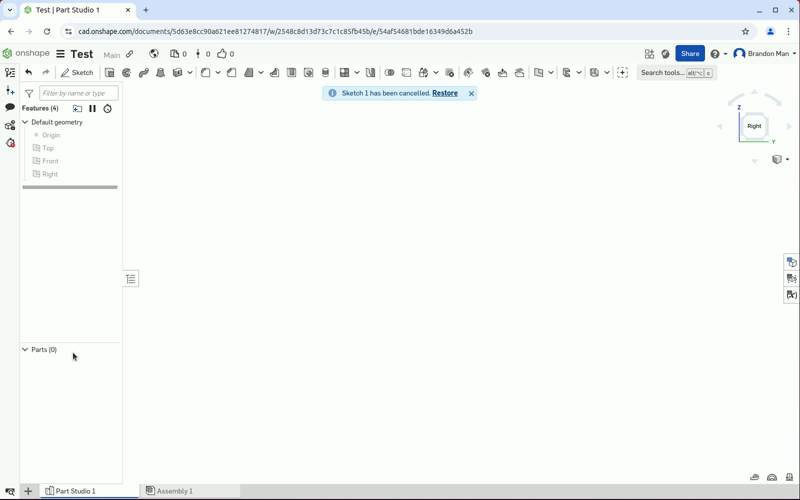
key_up(shift)
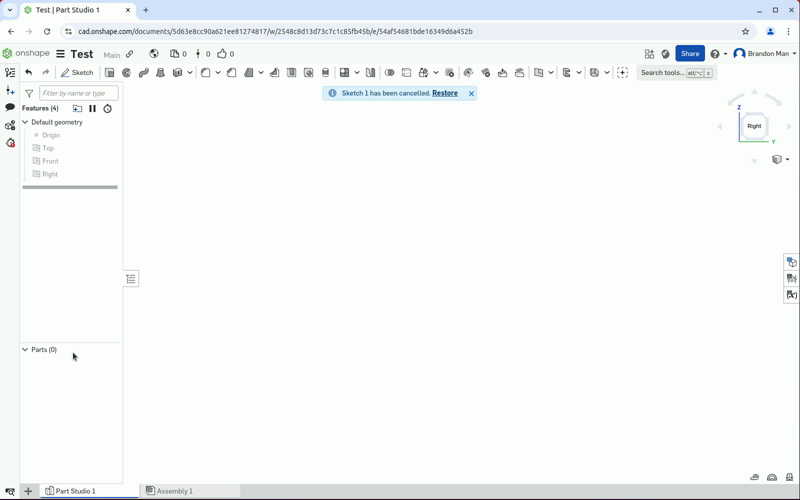
mouse_move(73, 352)
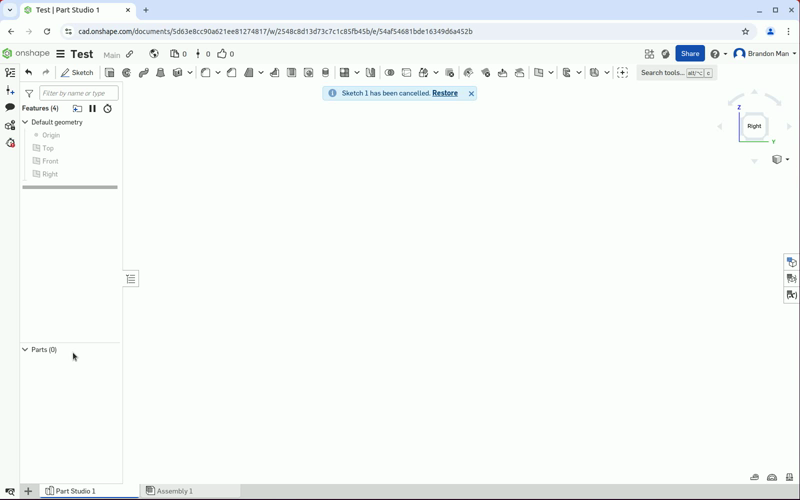
key(shift+y)
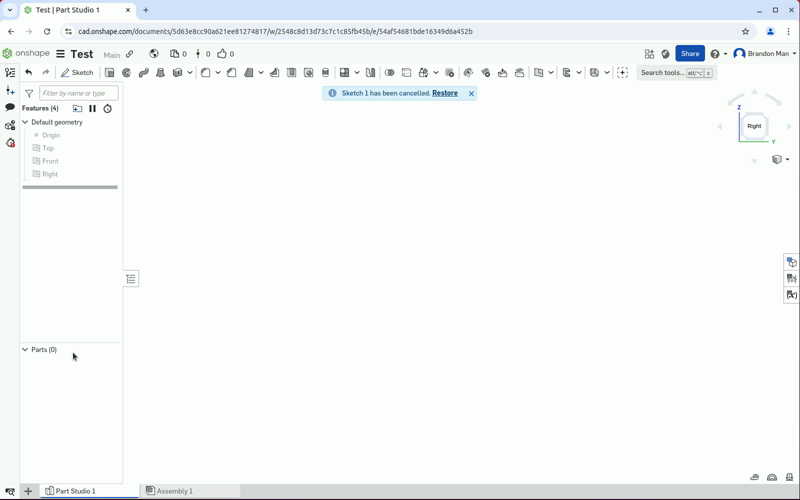
key(shift+s)
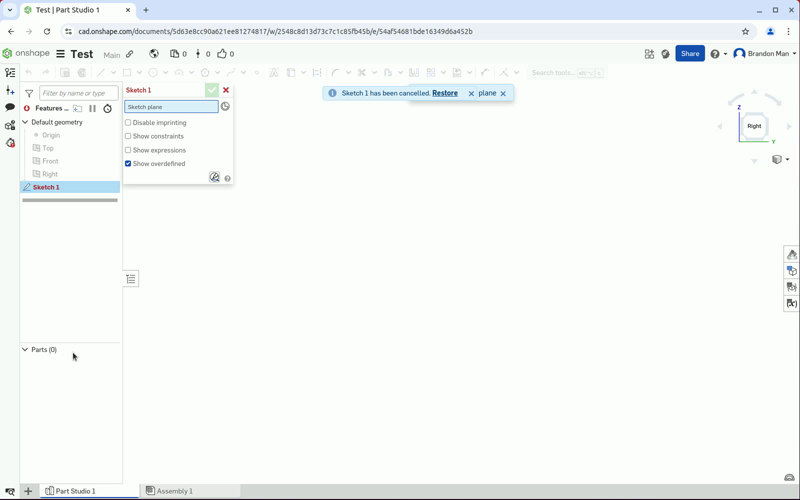
mouse_move(73, 176)
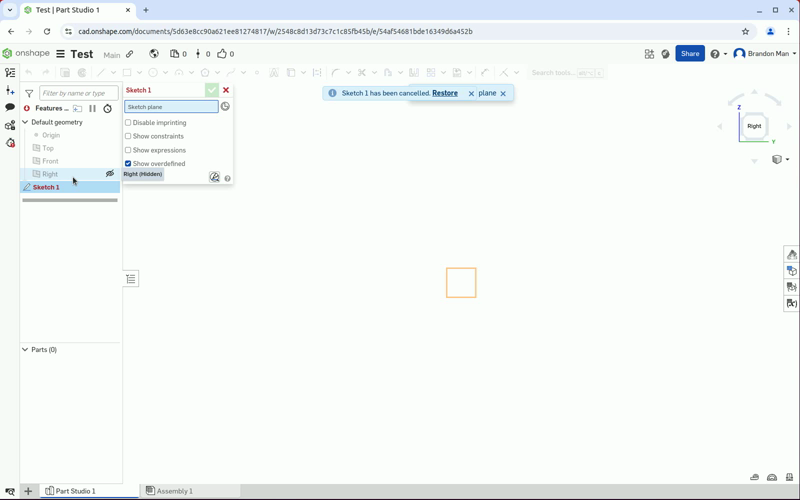
click(73, 176)
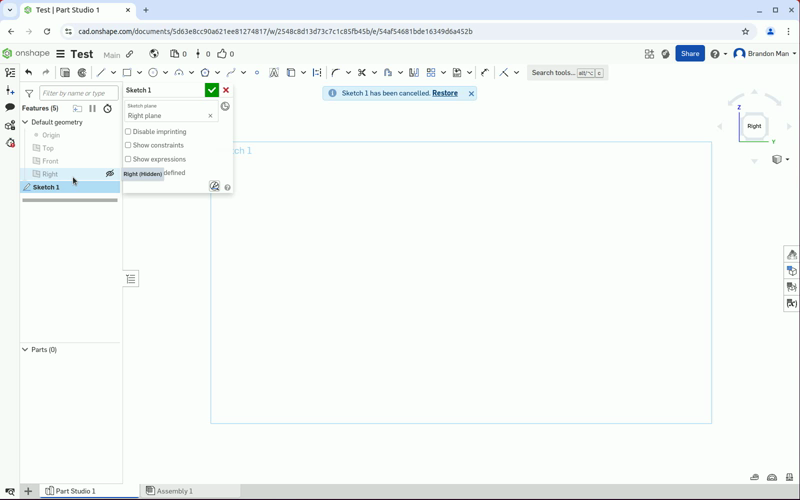
mouse_move(73, 352)
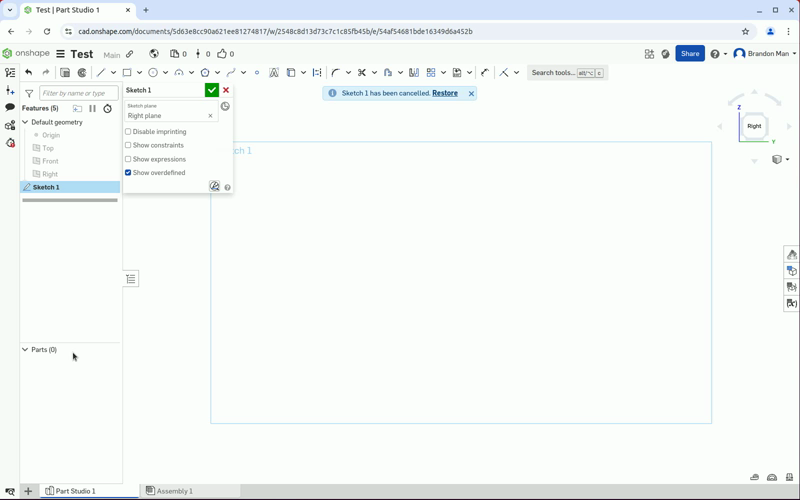
key(y)
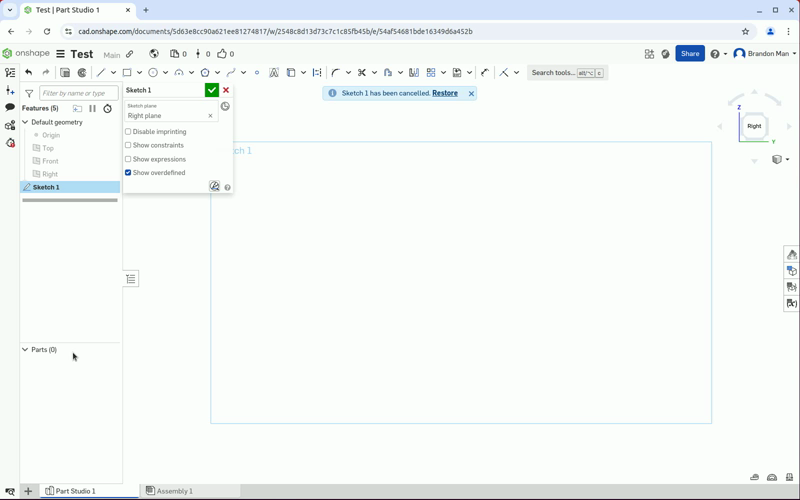
key(l)
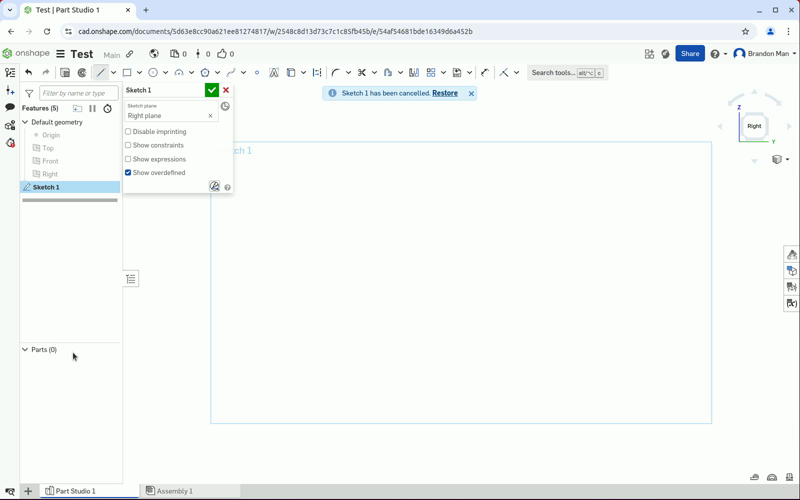
key_down(shift)
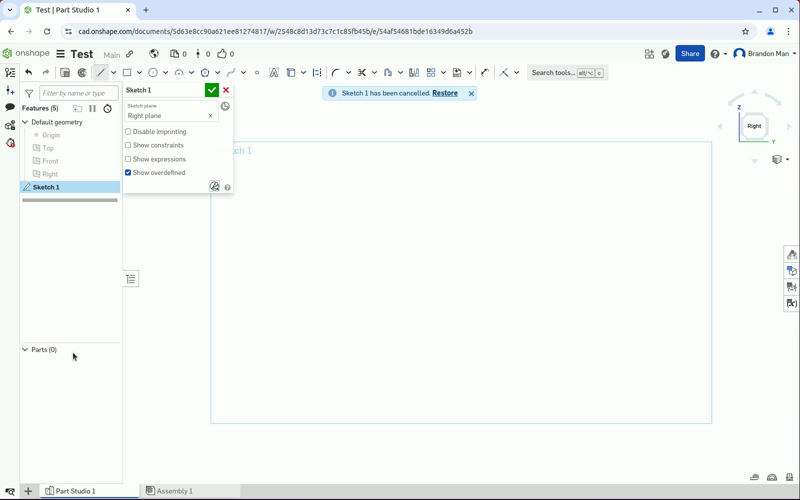
mouse_move(348, 282)
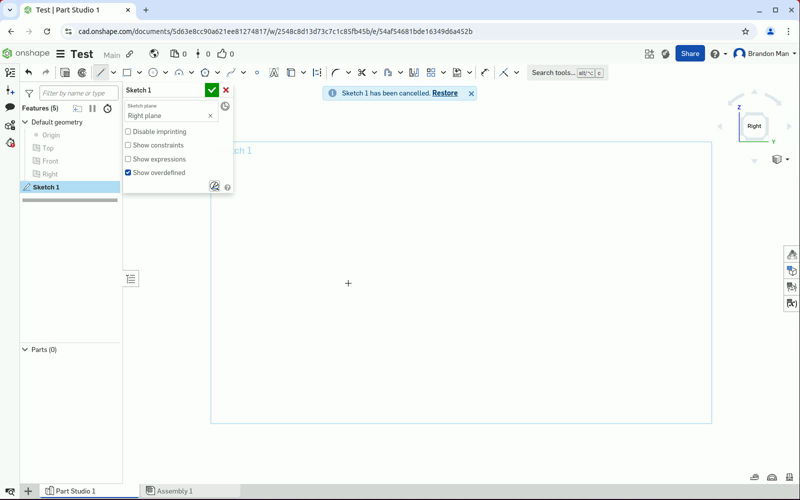
click(348, 282)
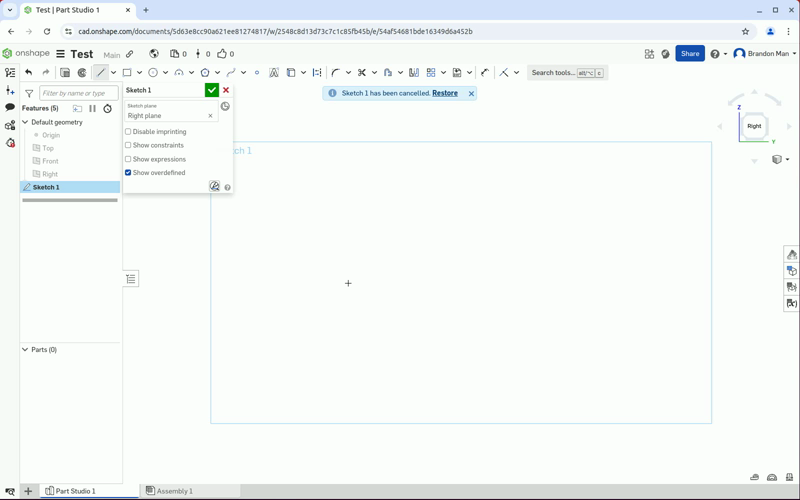
key_up(shift)
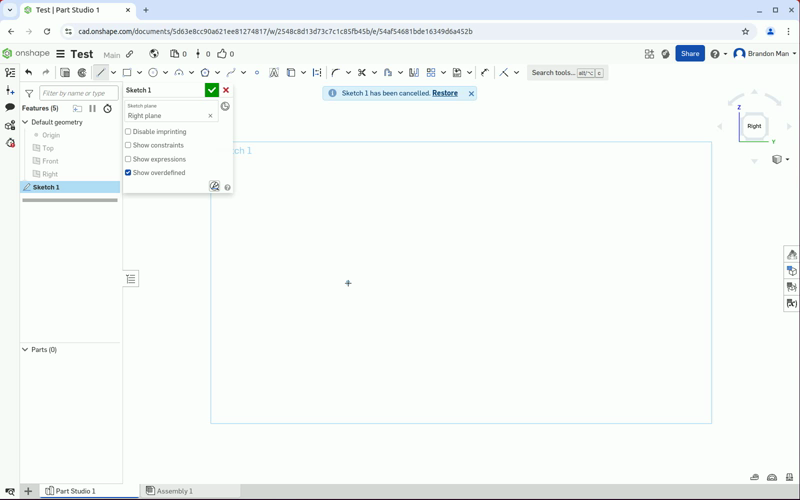
key_down(shift)
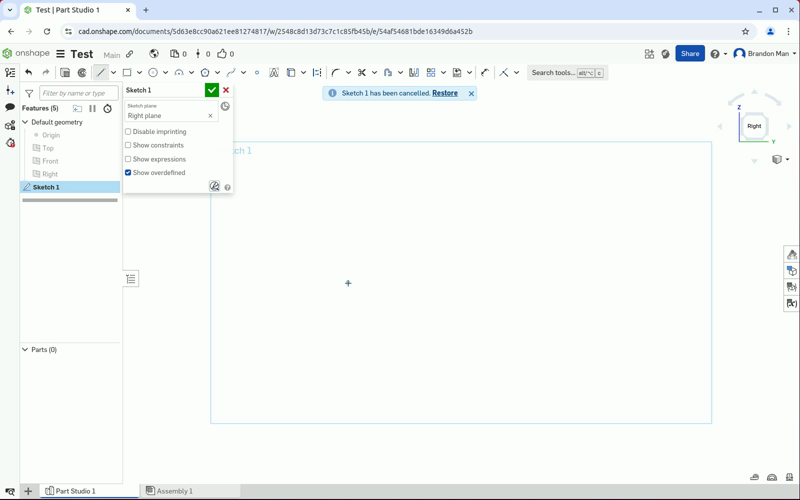
mouse_move(460, 282)
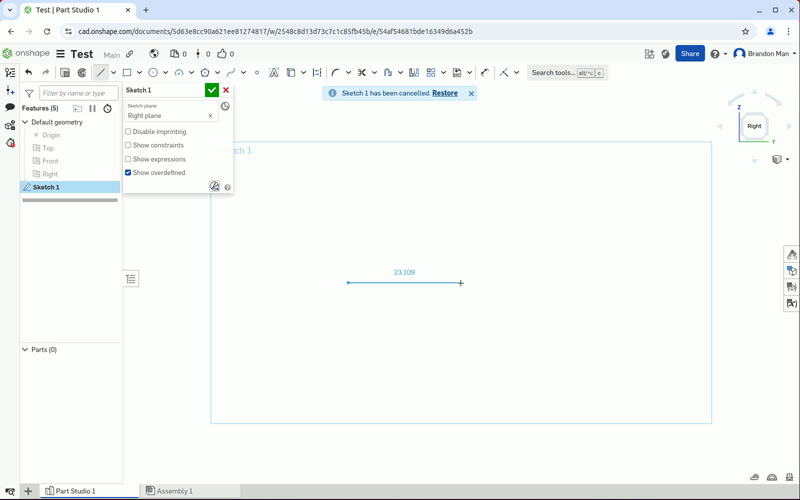
click(460, 282)
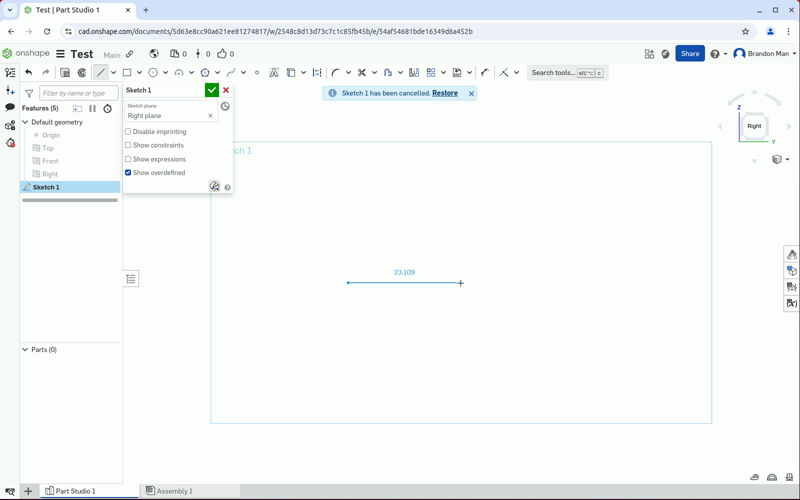
key_up(shift)
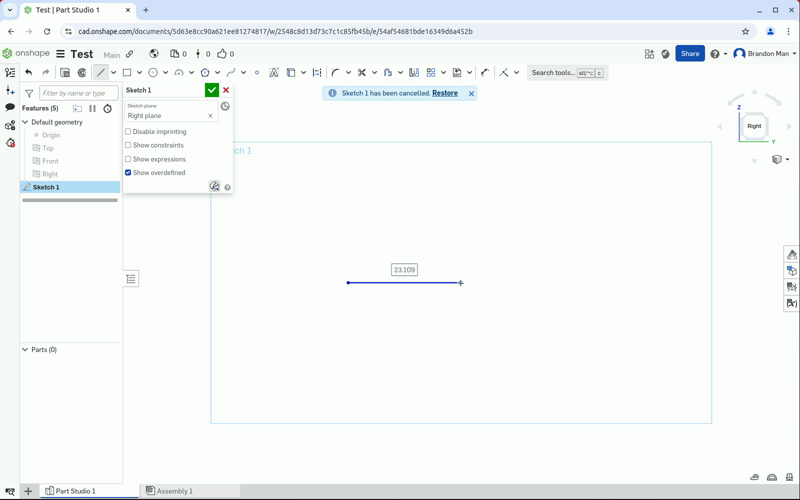
key_down(shift)
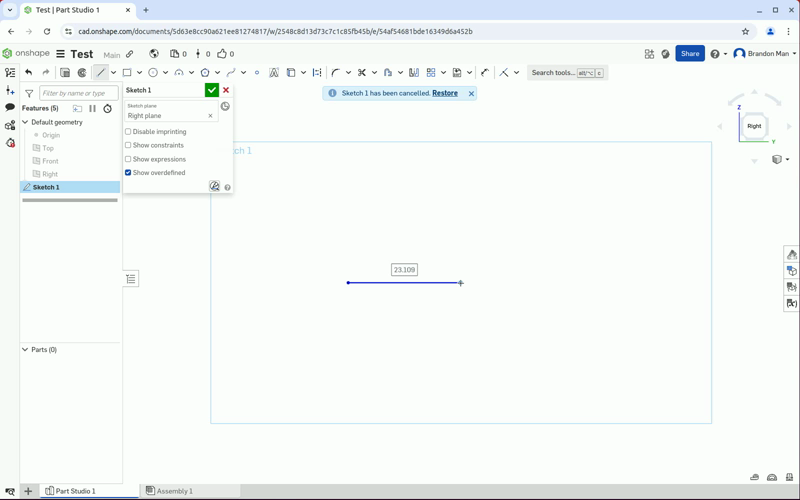
mouse_move(490, 282)
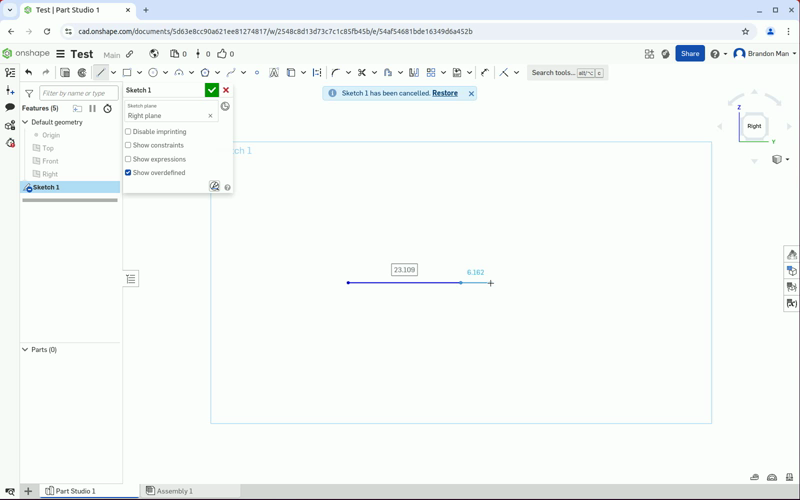
mouse_move(460, 264)
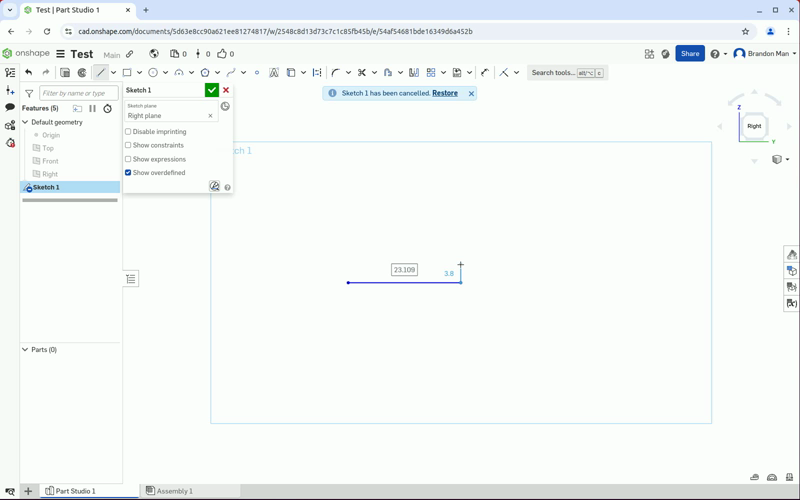
click(460, 264)
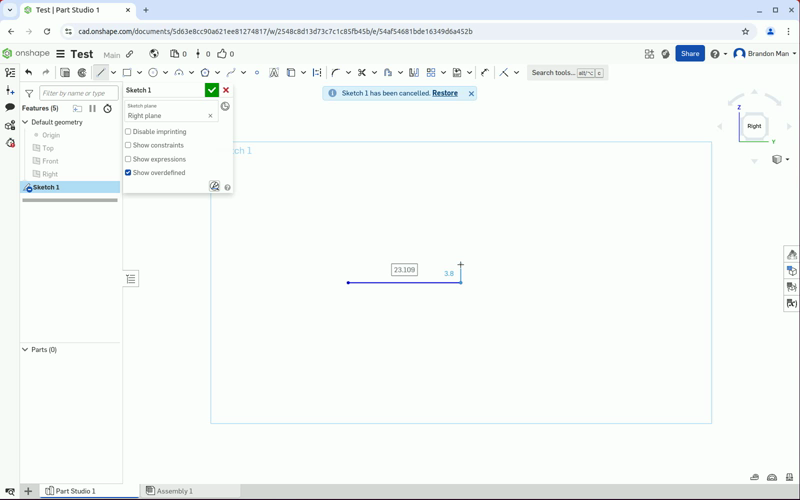
key_up(shift)
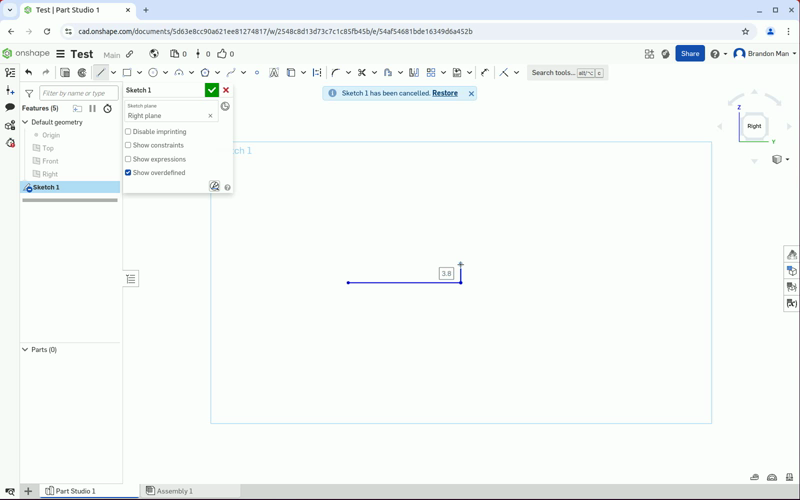
key_down(shift)
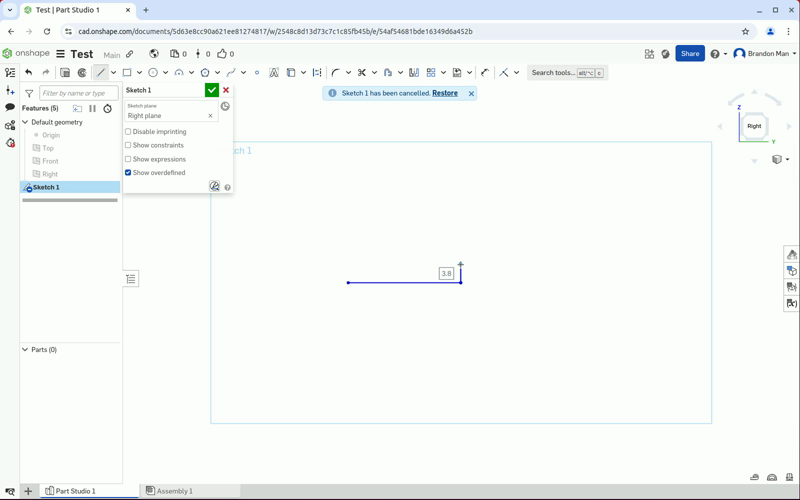
mouse_move(348, 264)
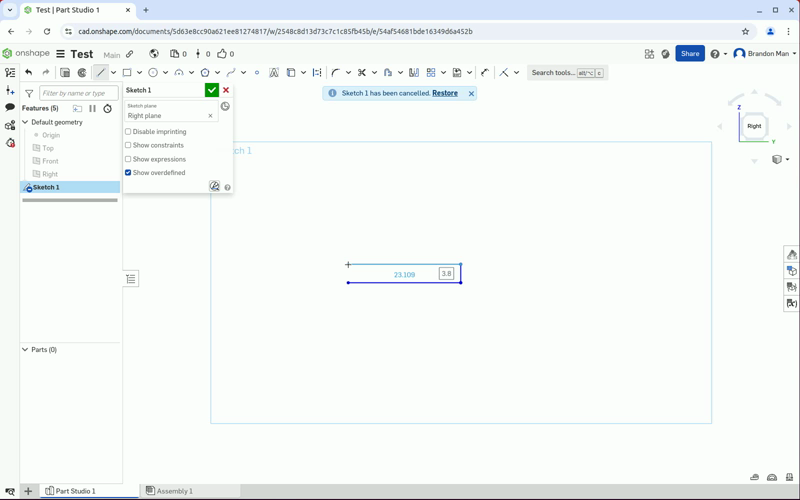
click(348, 264)
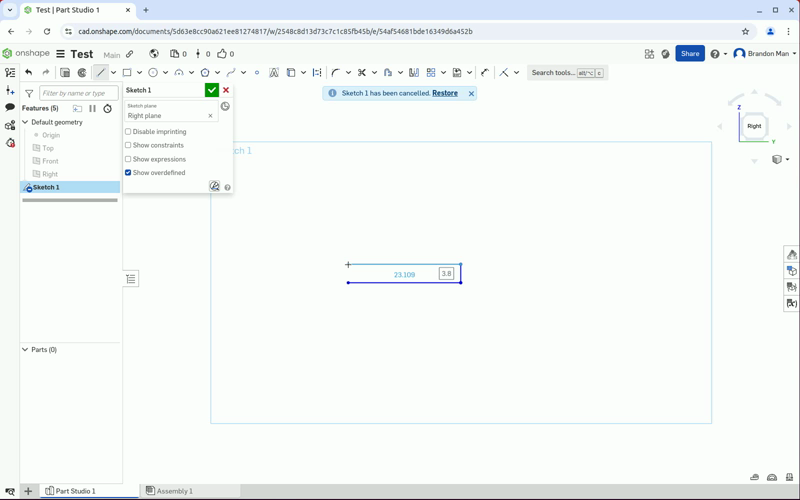
key_up(shift)
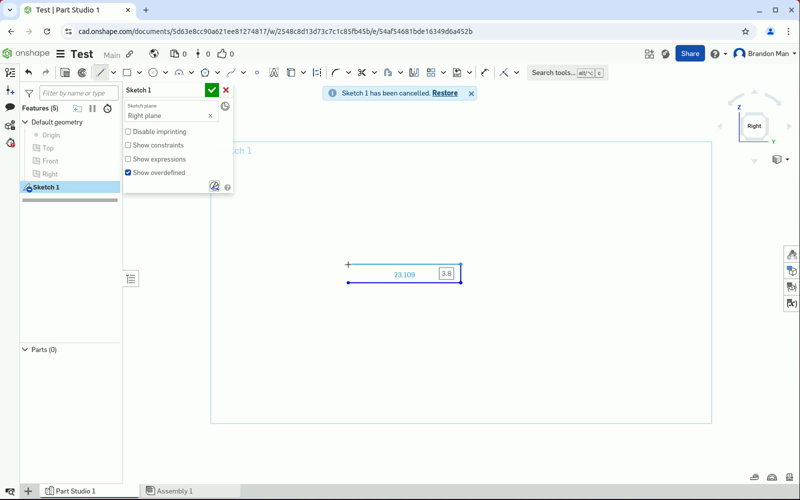
mouse_move(378, 264)
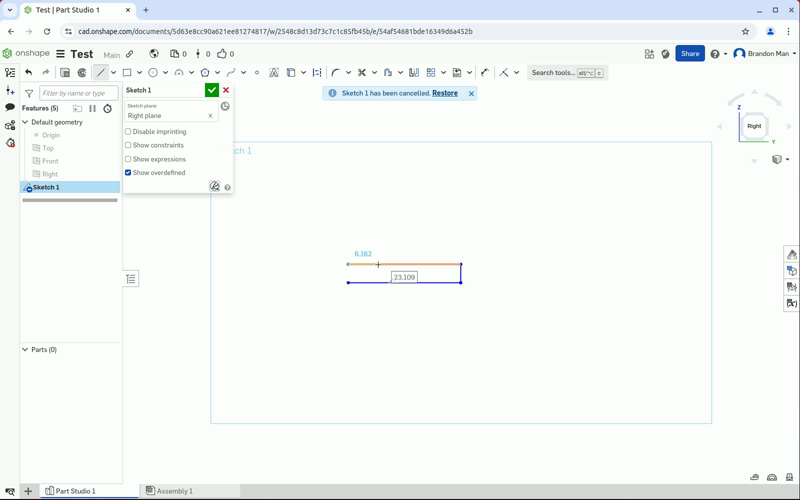
key_down(shift)
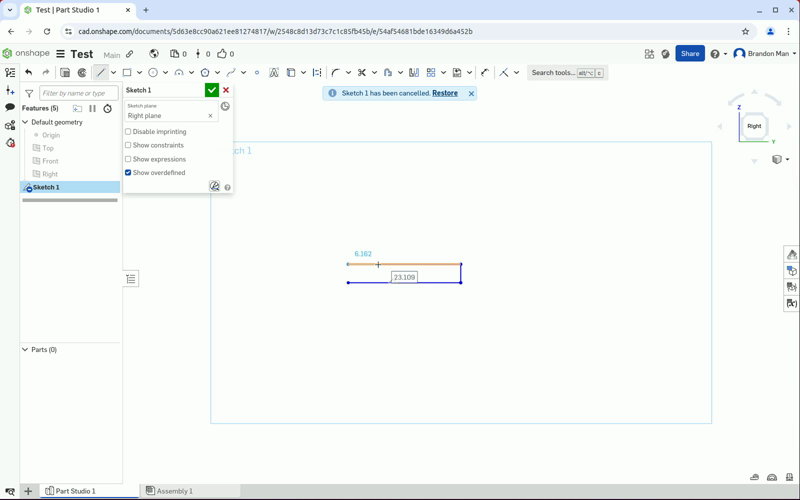
mouse_move(348, 282)
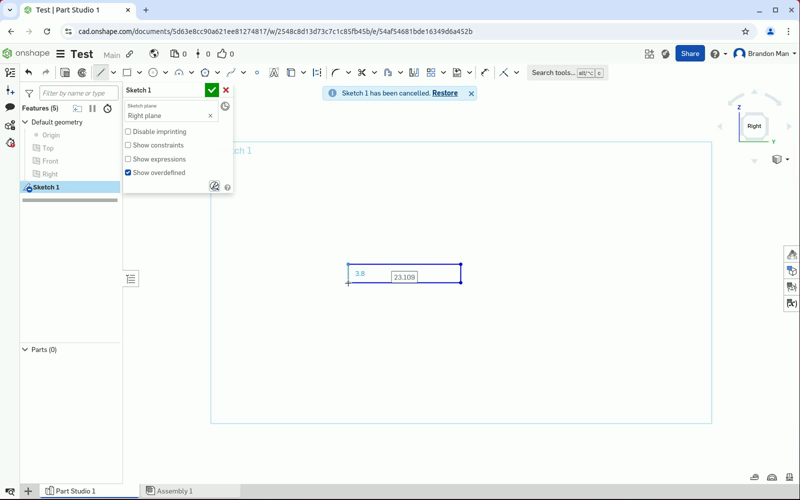
key_up(shift)
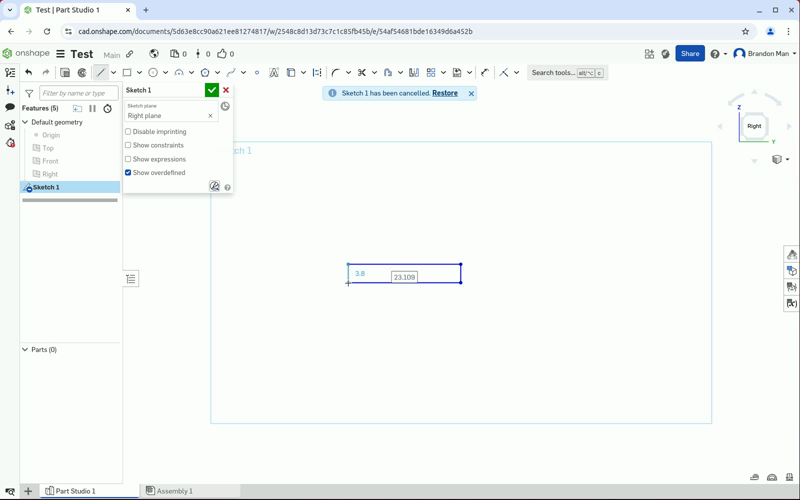
click(348, 282)
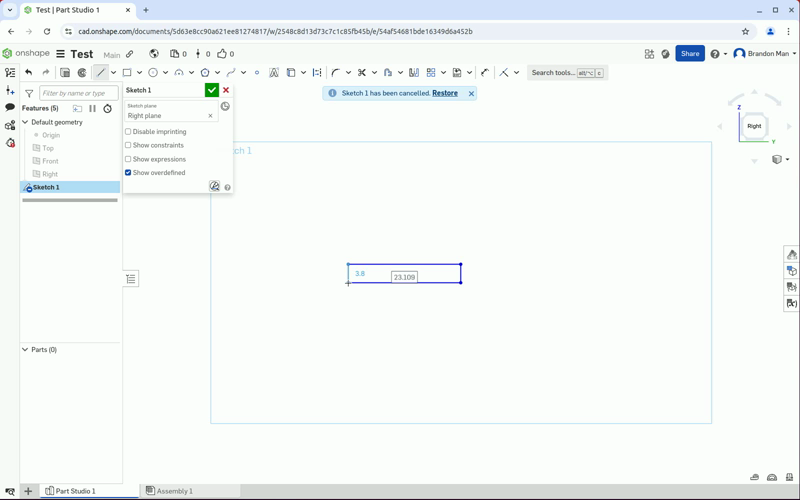
key(esc)
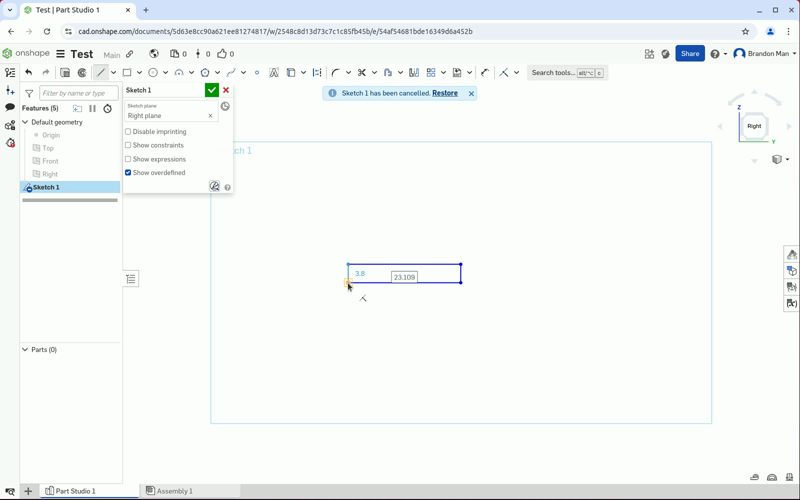
mouse_move(430, 273)
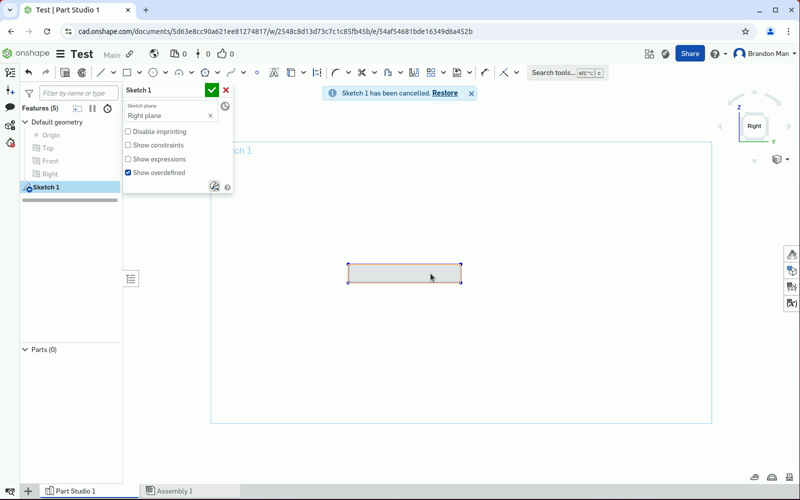
click(430, 273)
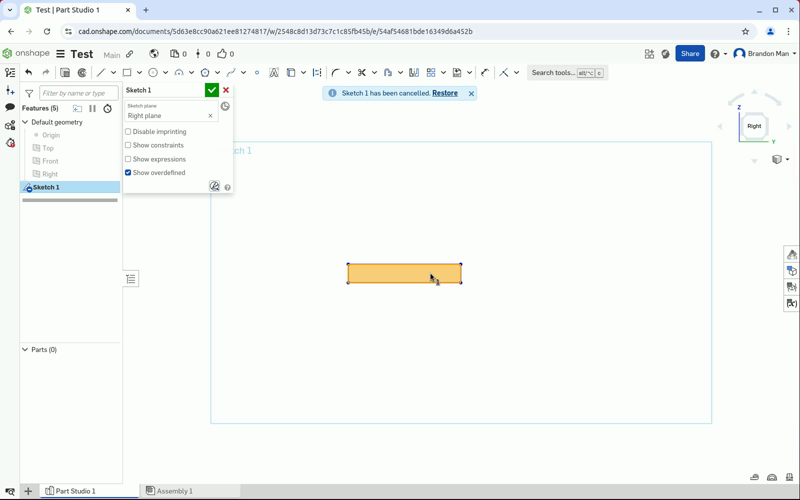
mouse_move(73, 352)
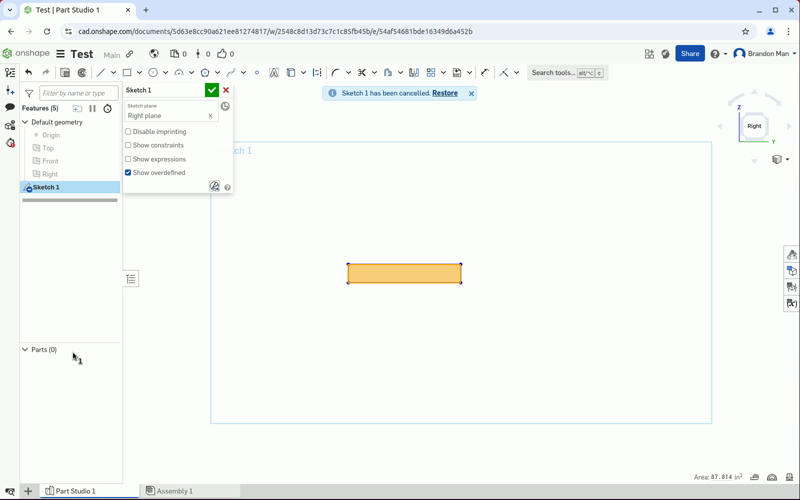
key(shift+y)
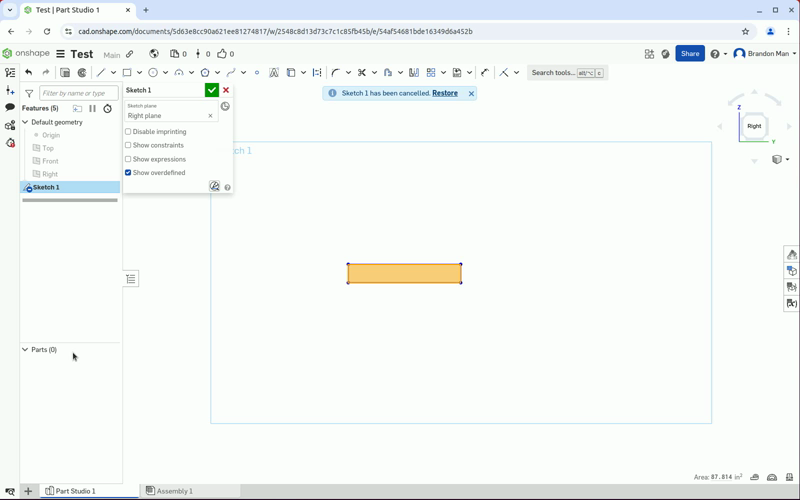
key(shift+e)
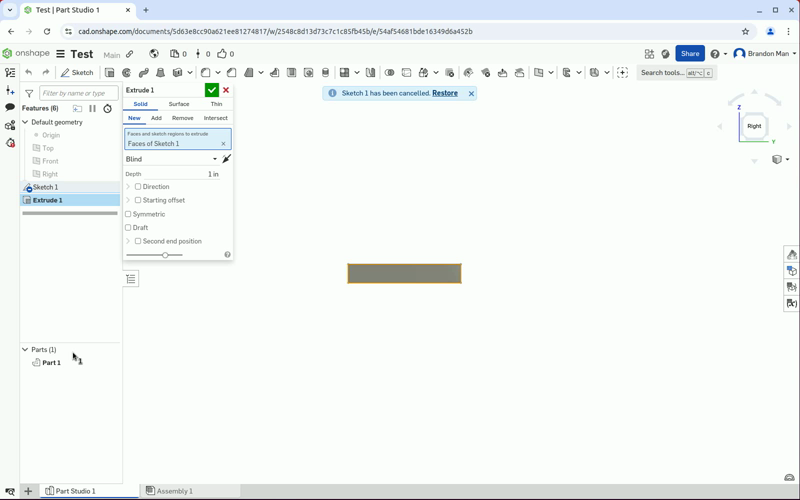
mouse_move(143, 106)
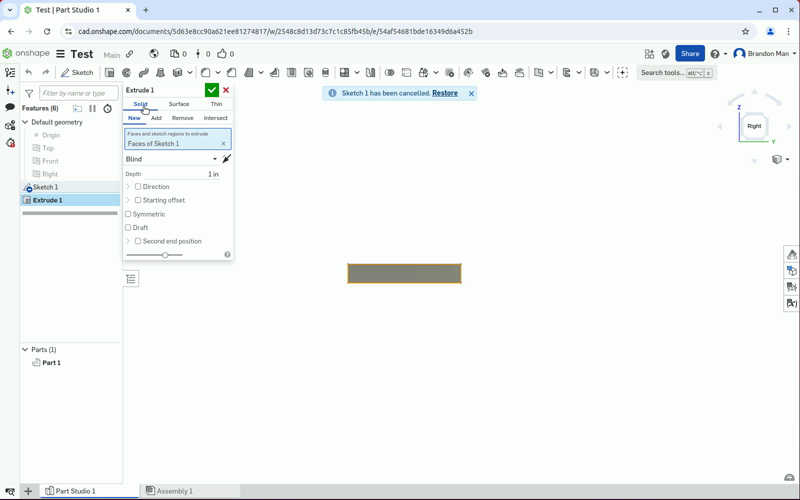
click(143, 106)
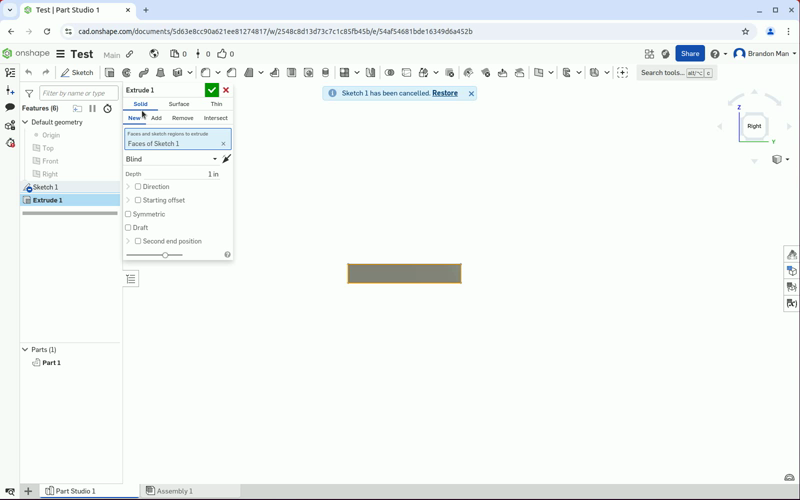
mouse_move(137, 120)
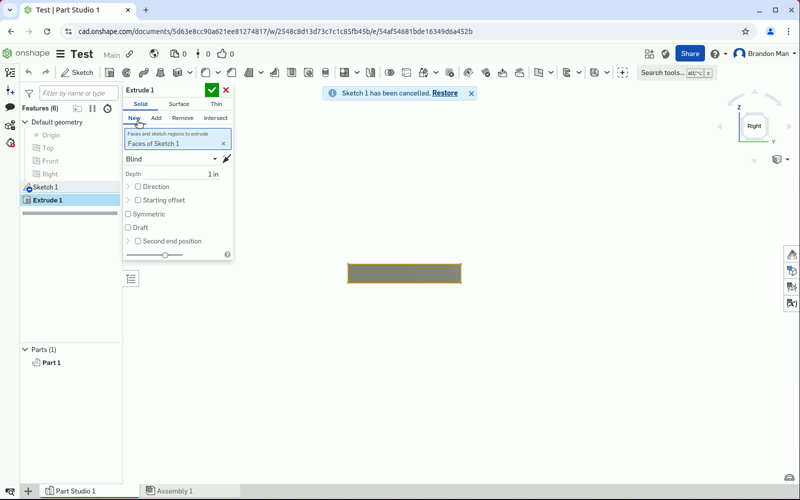
click(137, 120)
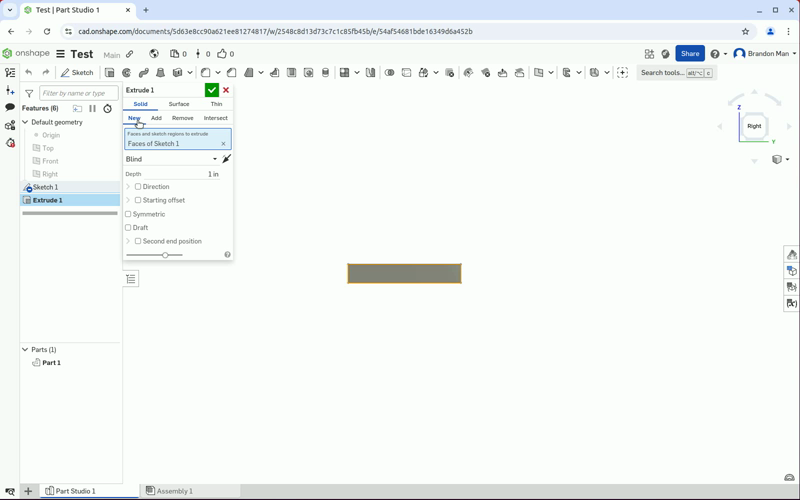
key(tab, 4)
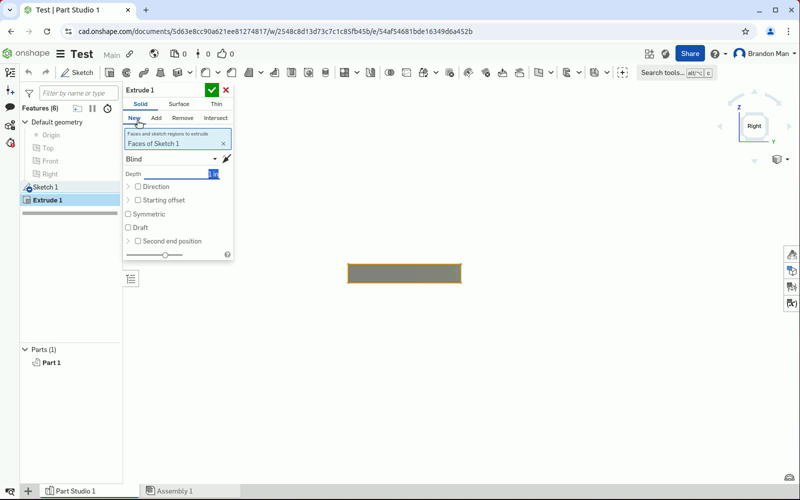
text(15.405)
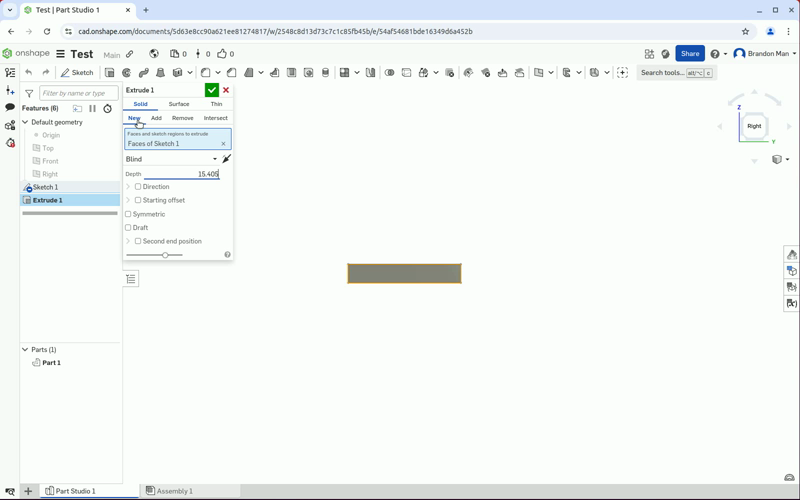
key(enter)
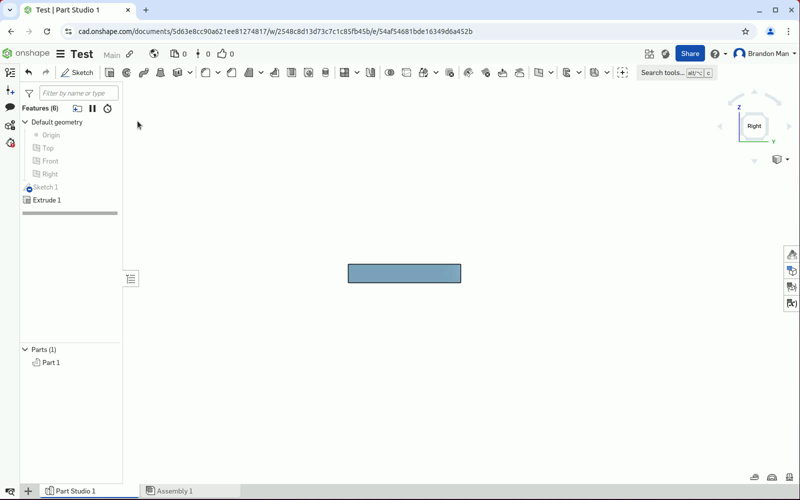
key(shift+h)
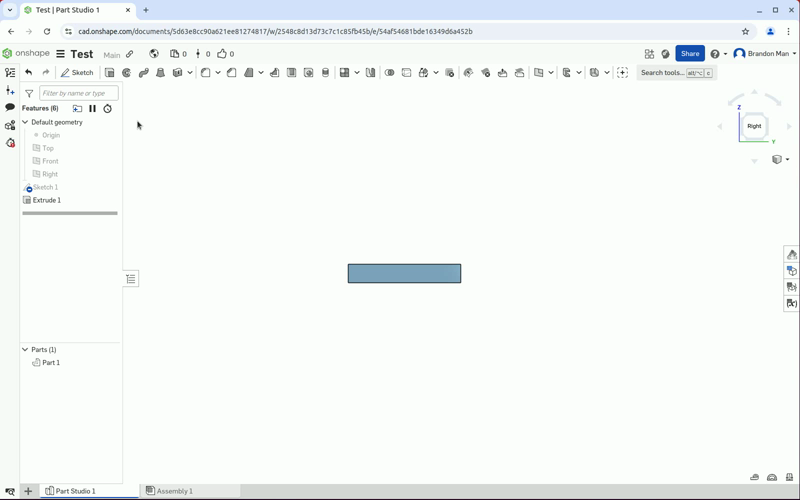
key(shift+h)
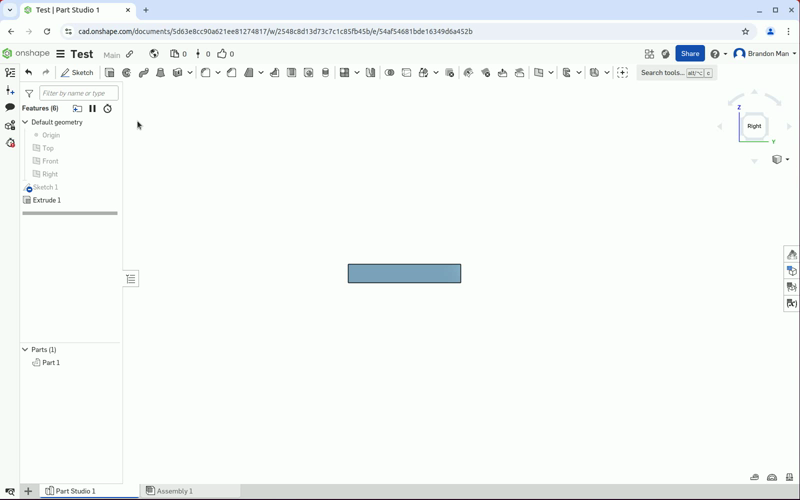
mouse_move(73, 189)
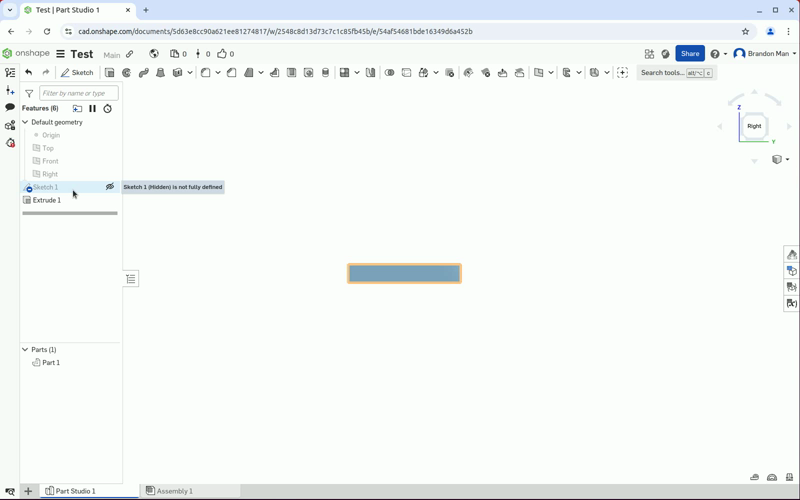
click(73, 189)
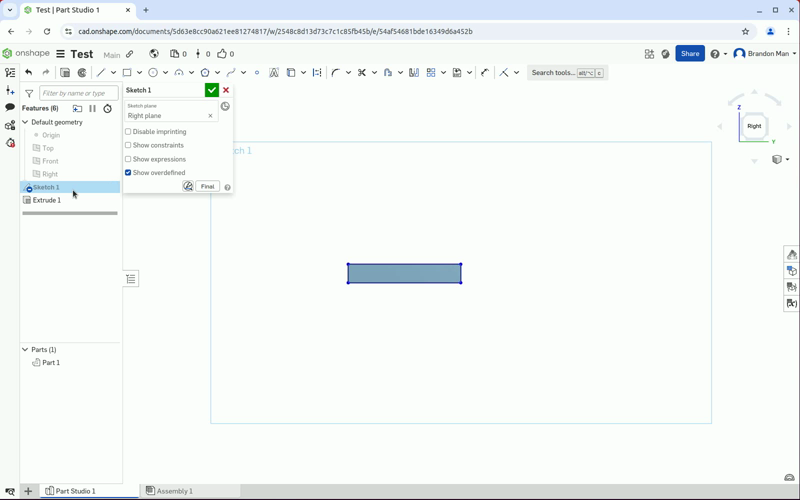
mouse_move(229, 92)
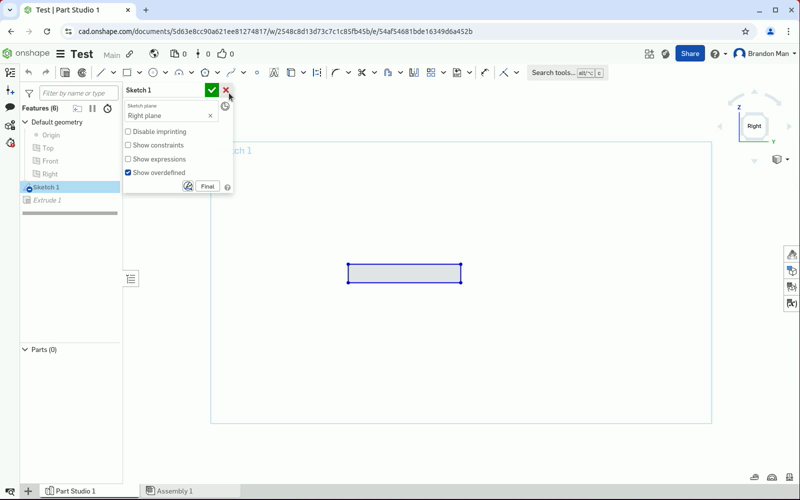
click(229, 92)
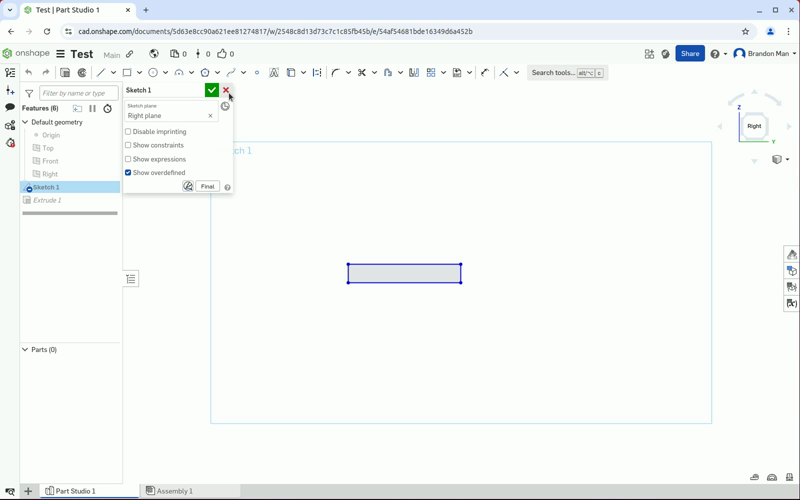
key(shift+s)
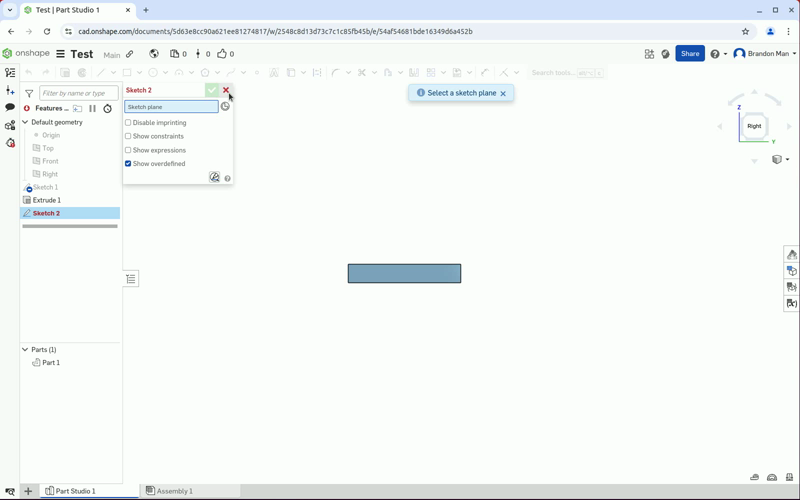
mouse_move(73, 176)
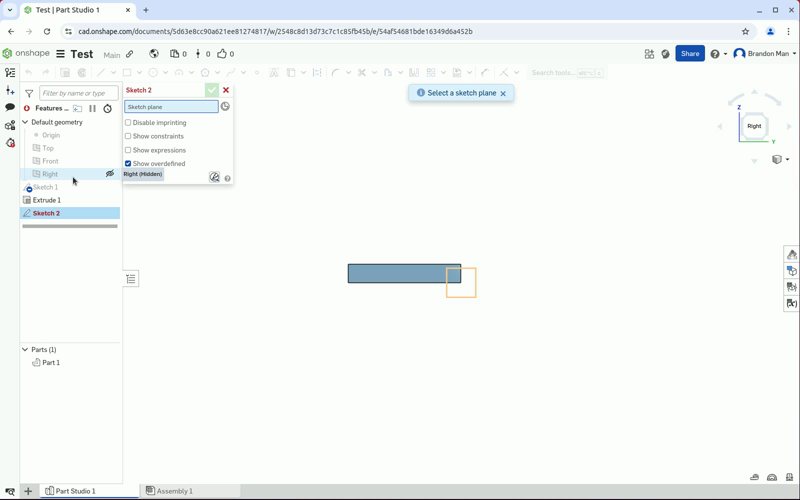
click(73, 176)
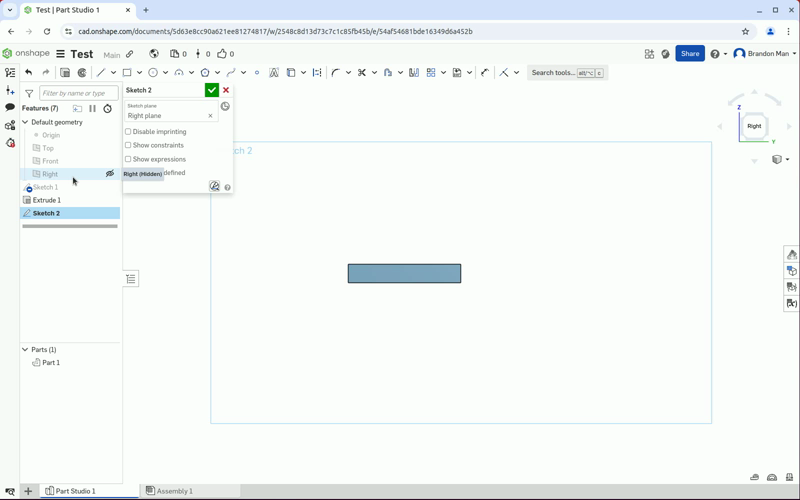
mouse_move(73, 352)
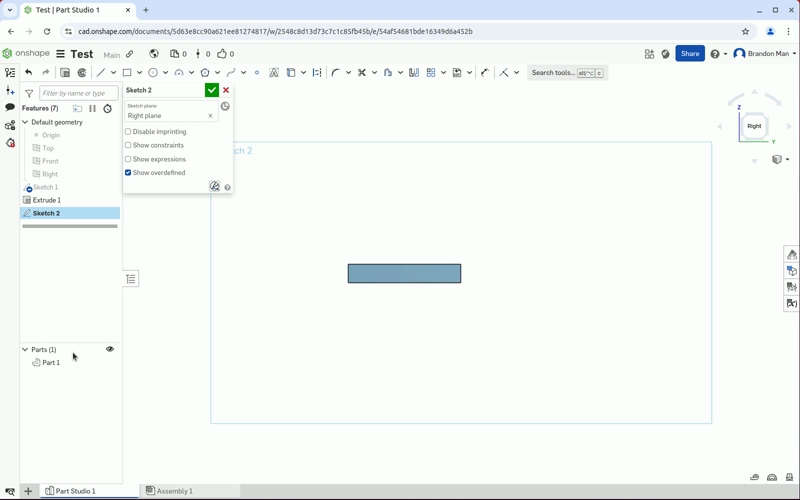
key(y)
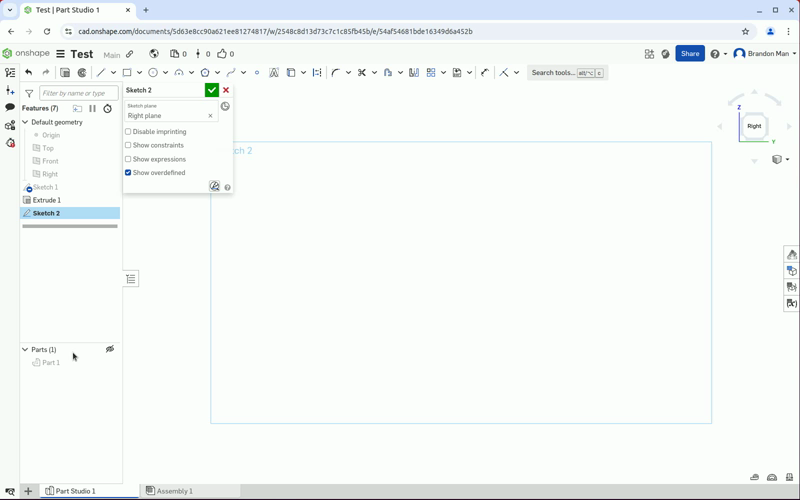
key(l)
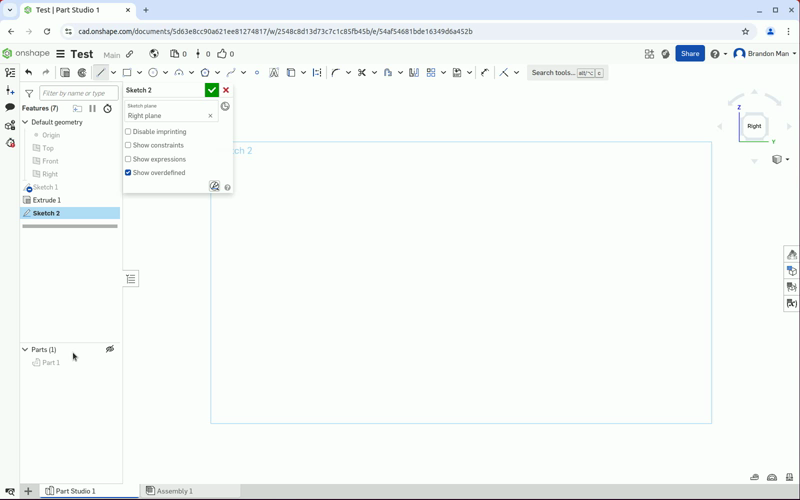
key_down(shift)
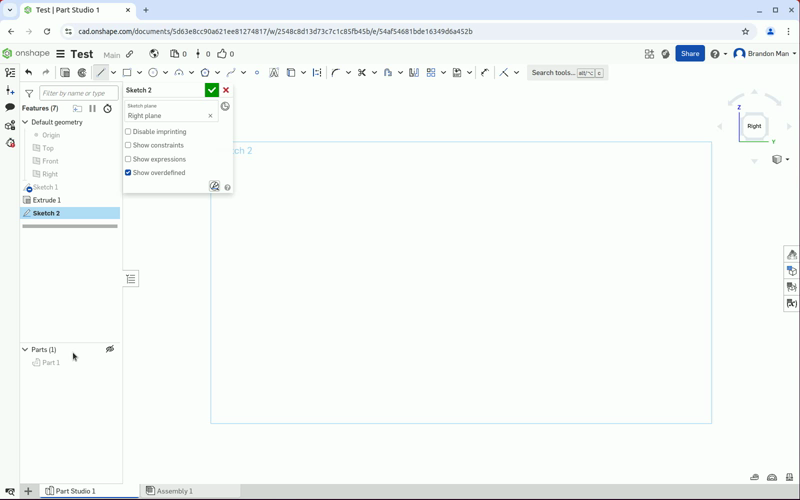
mouse_move(423, 282)
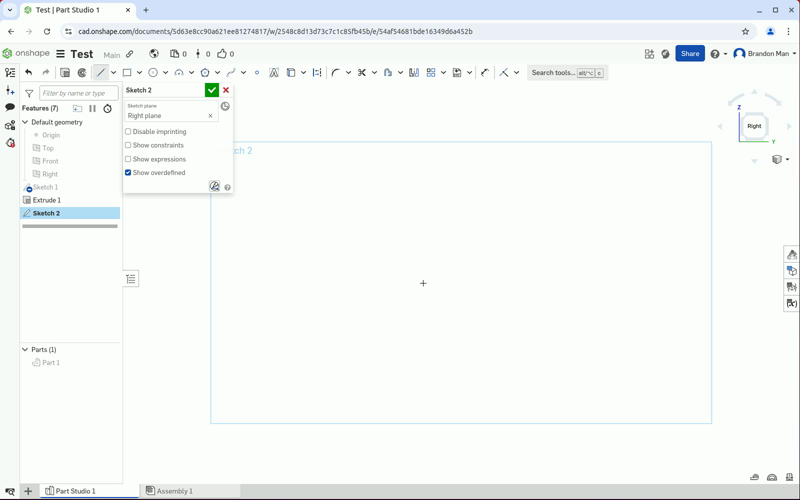
click(423, 282)
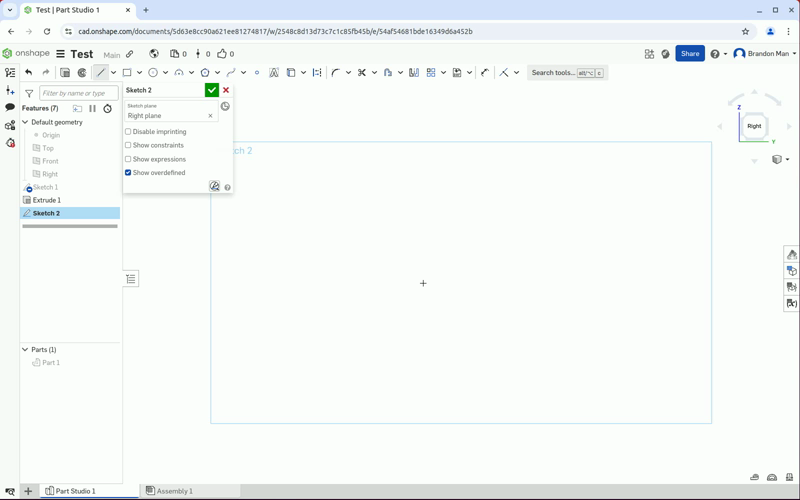
key_up(shift)
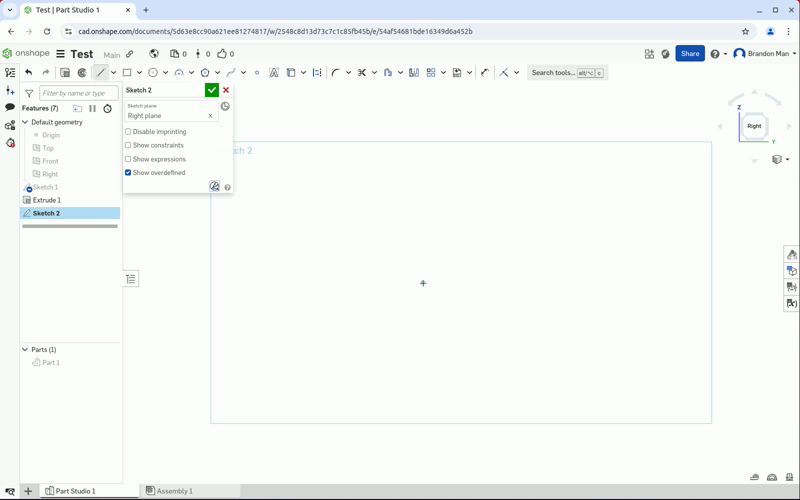
key_down(shift)
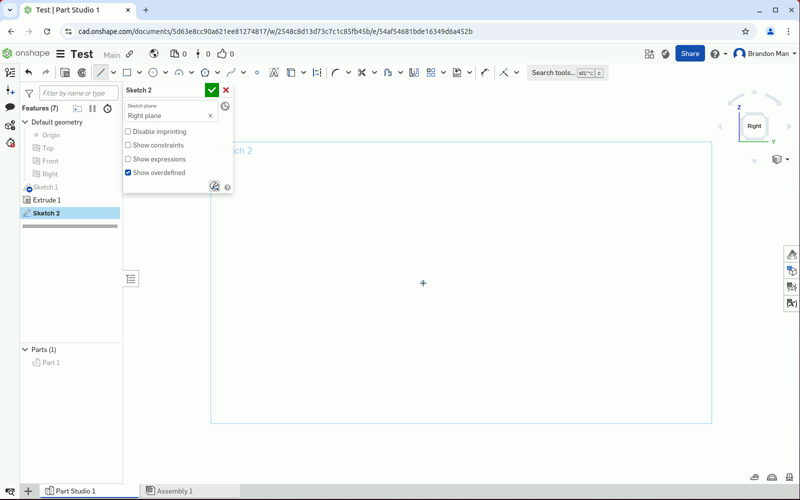
mouse_move(453, 282)
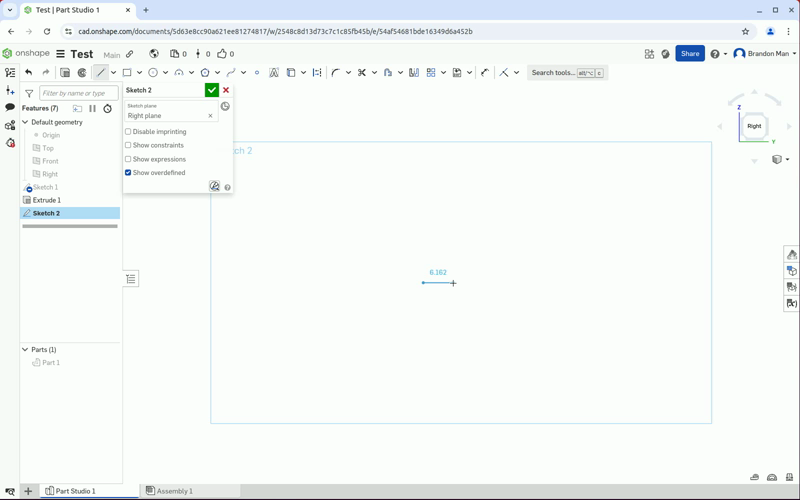
mouse_move(461, 282)
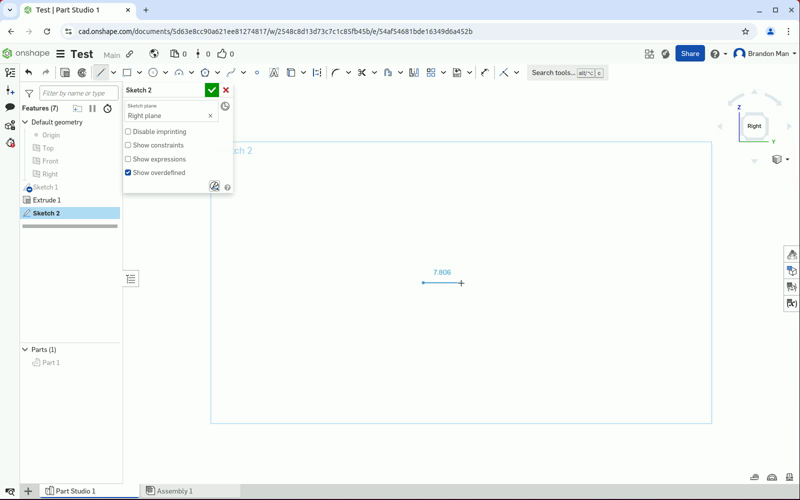
click(461, 282)
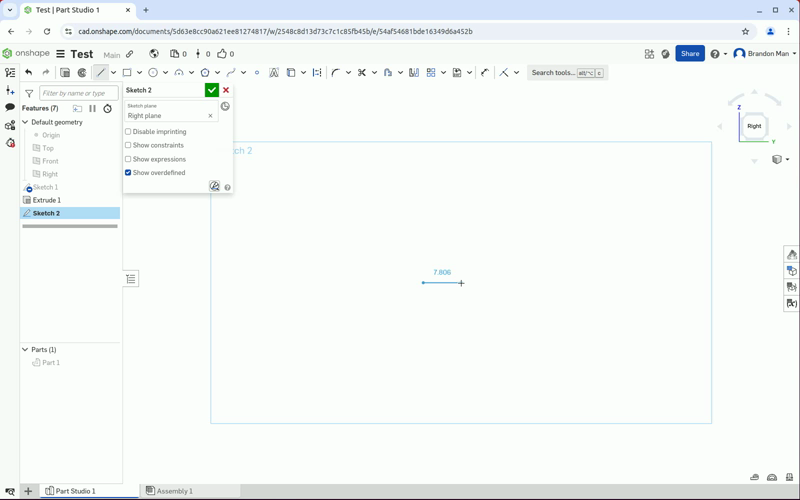
key_up(shift)
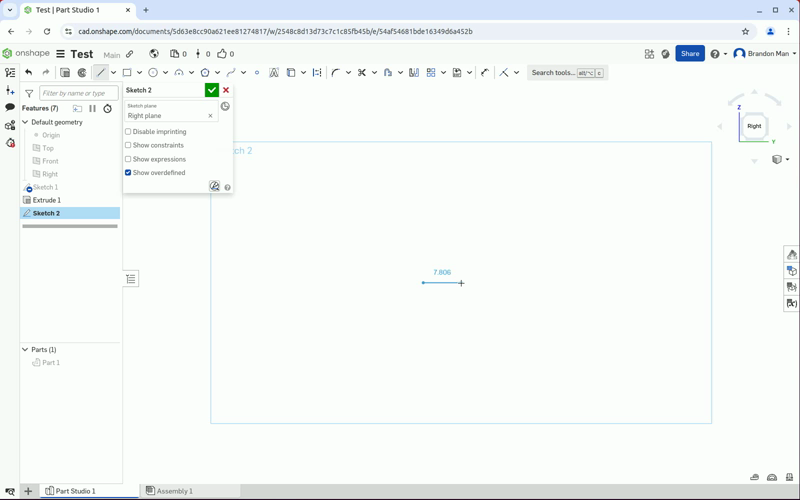
key_down(shift)
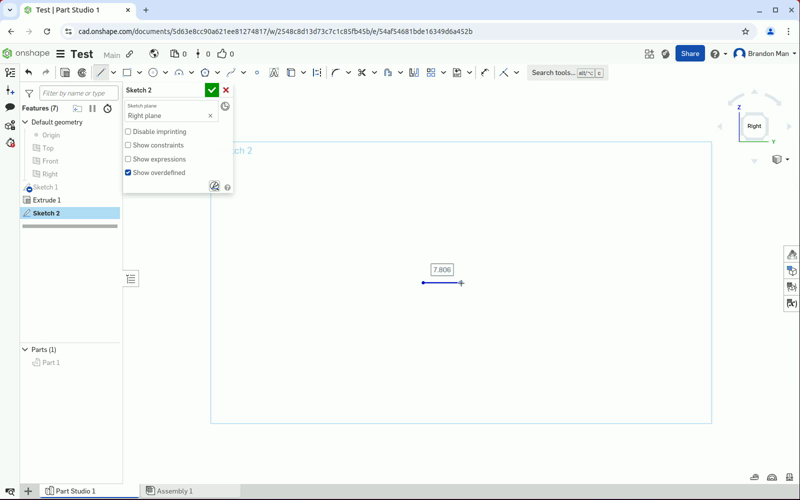
mouse_move(461, 207)
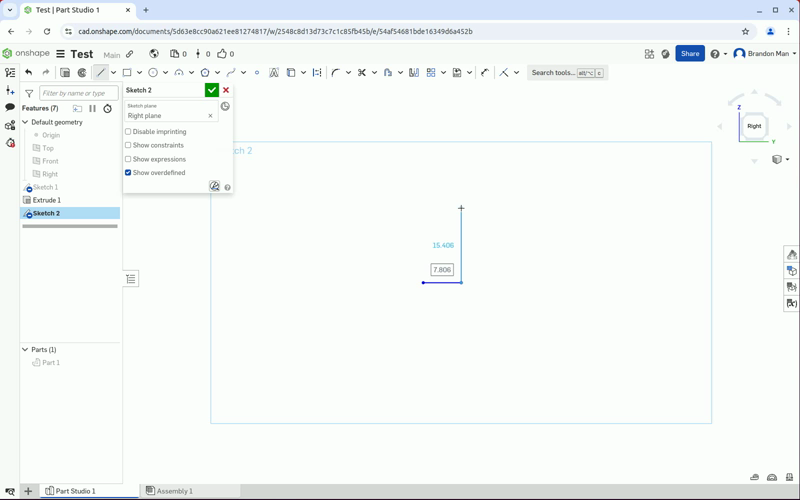
click(461, 207)
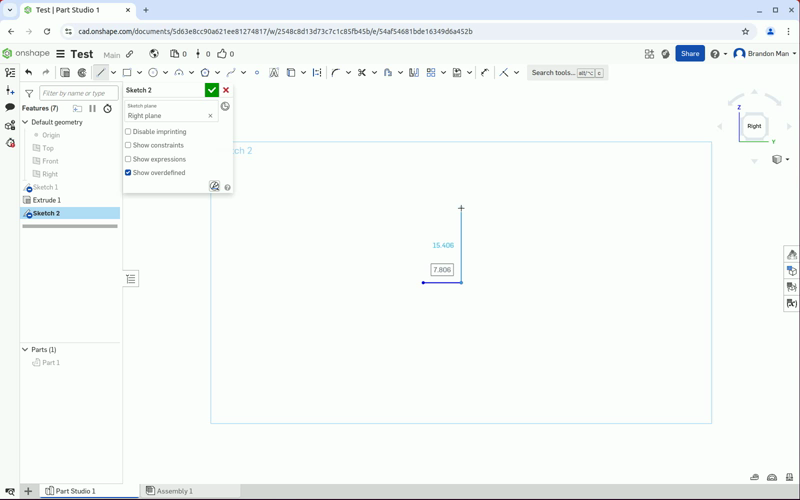
key_up(shift)
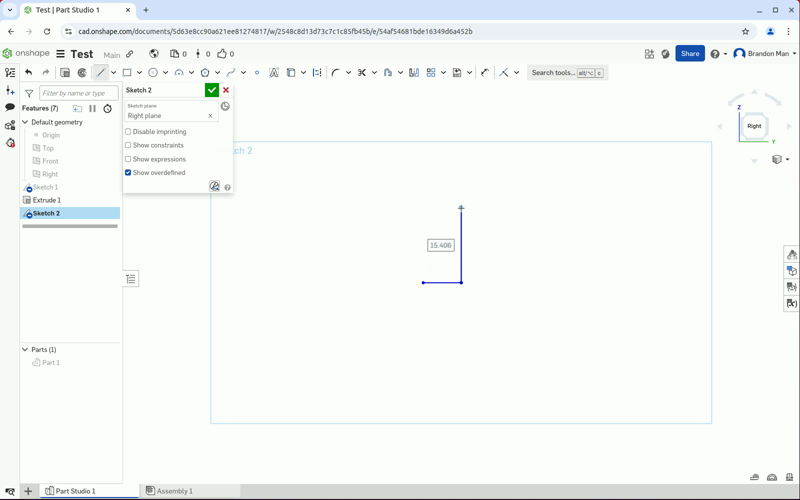
key_down(shift)
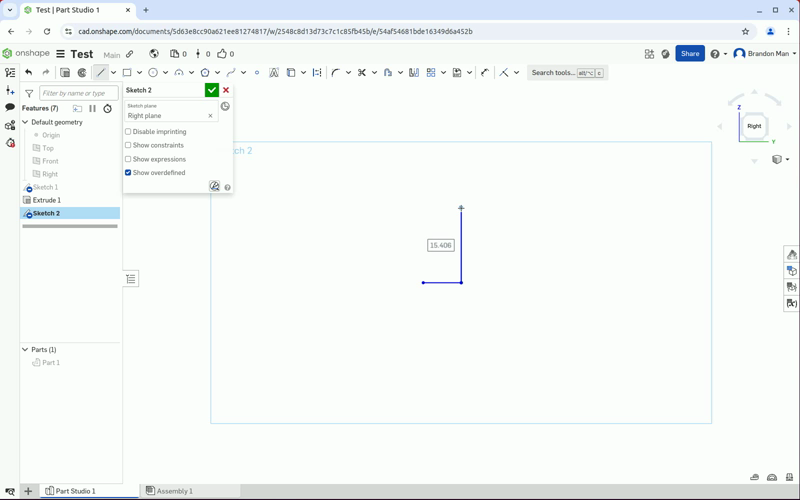
mouse_move(491, 207)
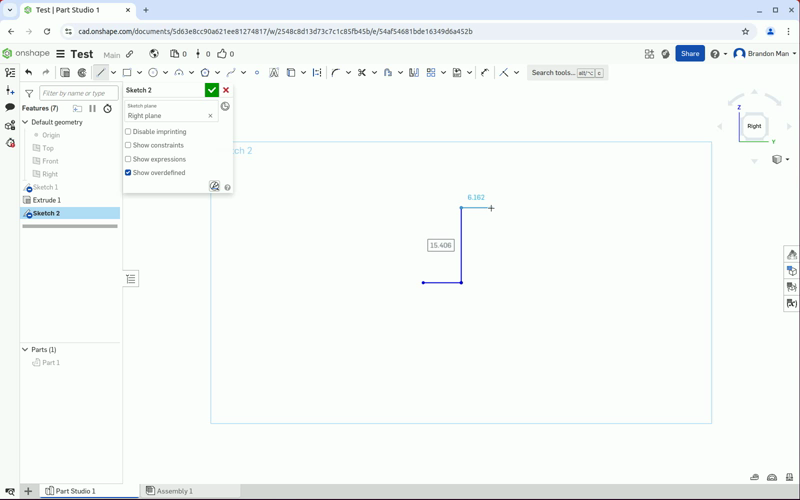
mouse_move(423, 207)
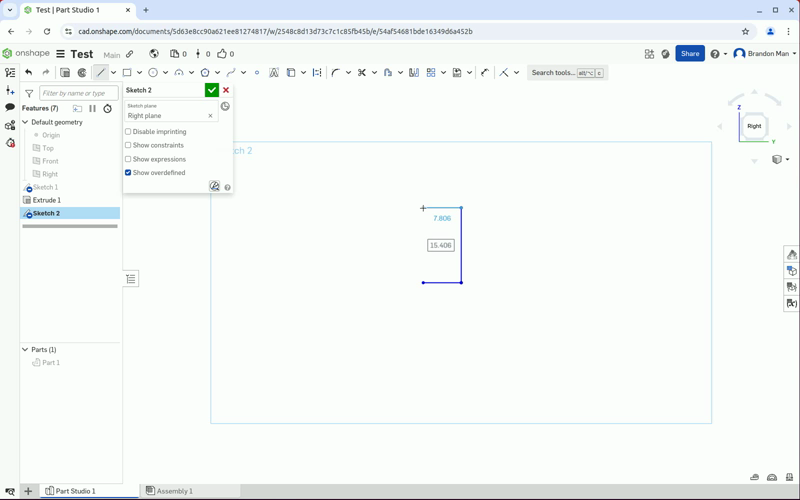
click(423, 207)
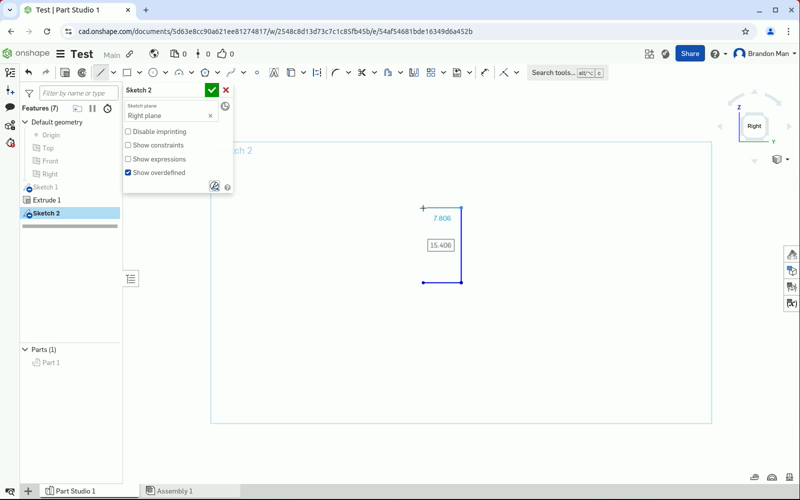
key_up(shift)
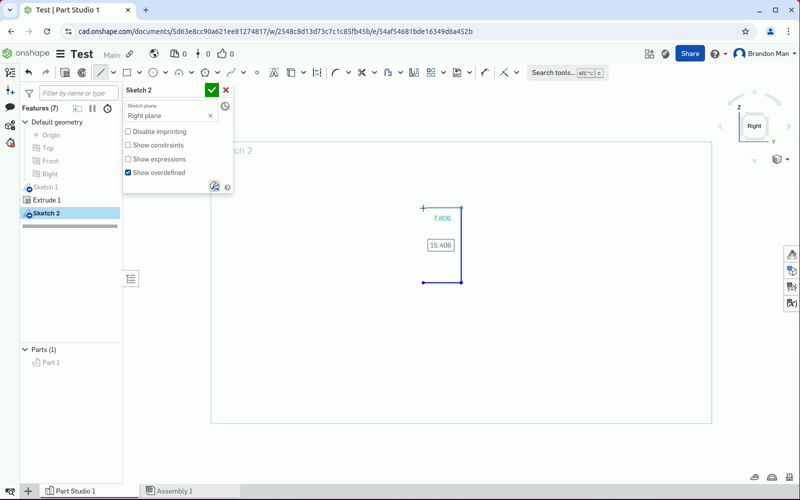
key_down(shift)
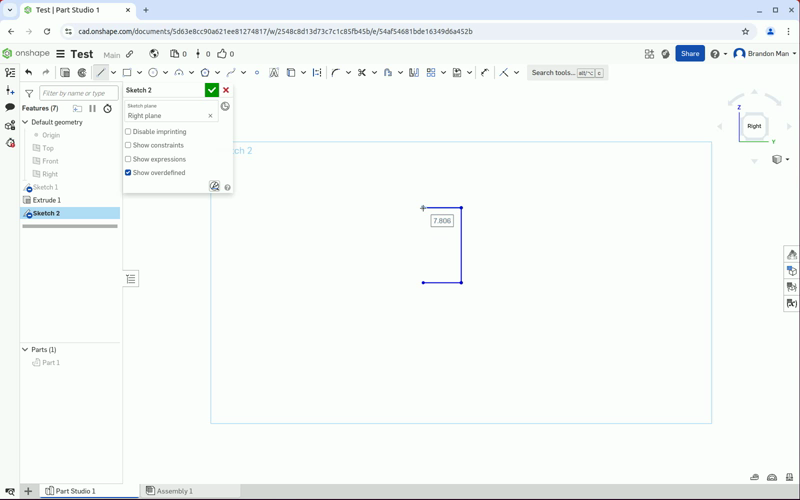
mouse_move(453, 207)
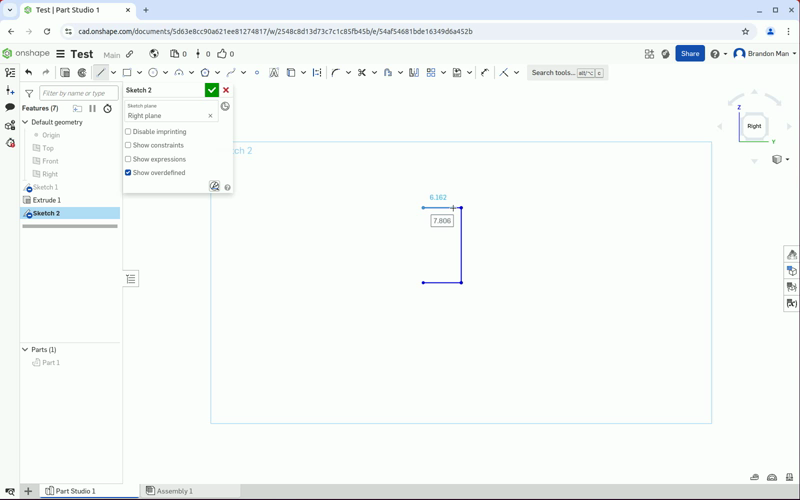
mouse_move(423, 226)
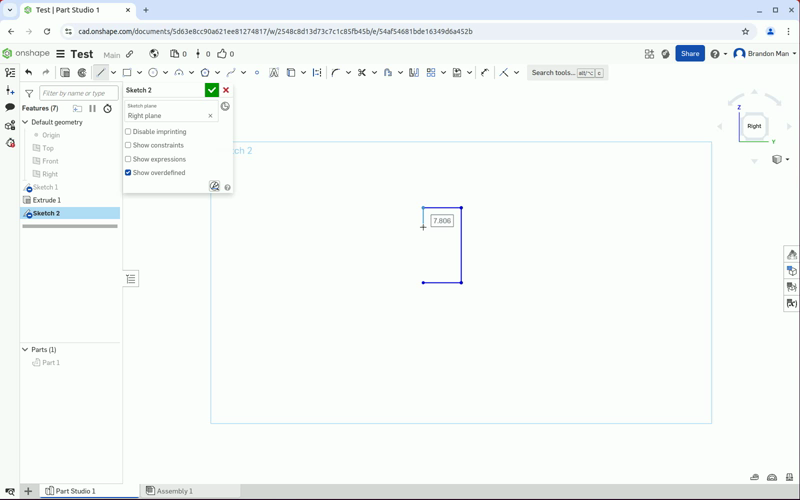
click(423, 226)
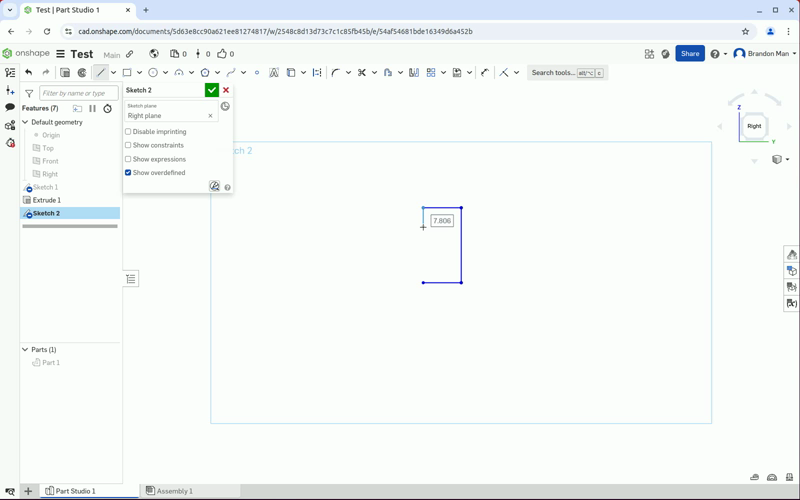
key_up(shift)
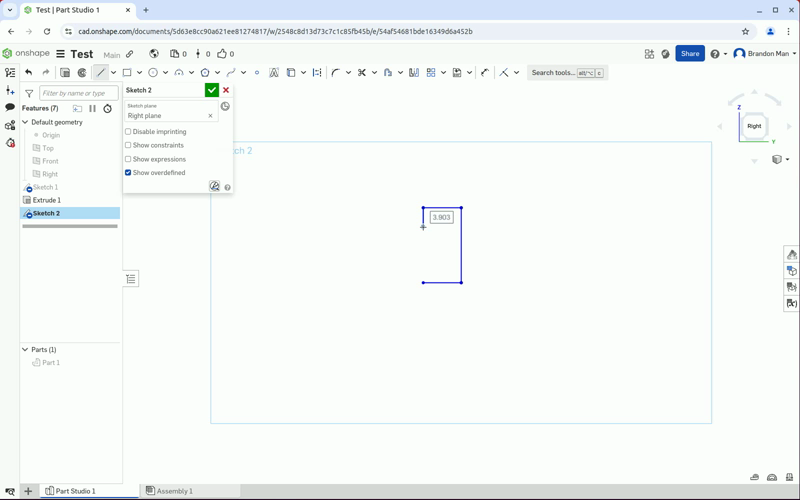
mouse_move(453, 226)
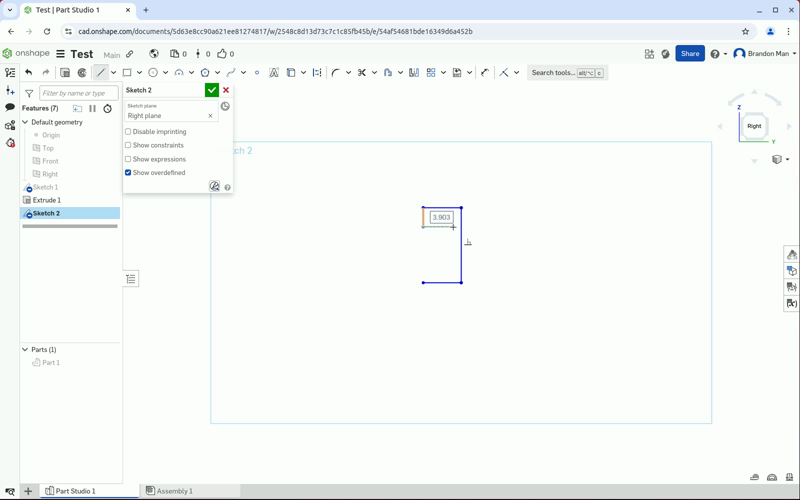
key_down(shift)
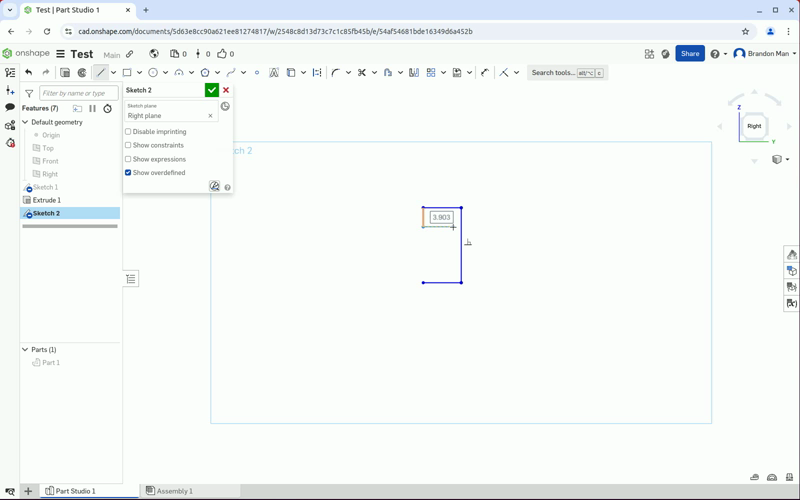
mouse_move(423, 282)
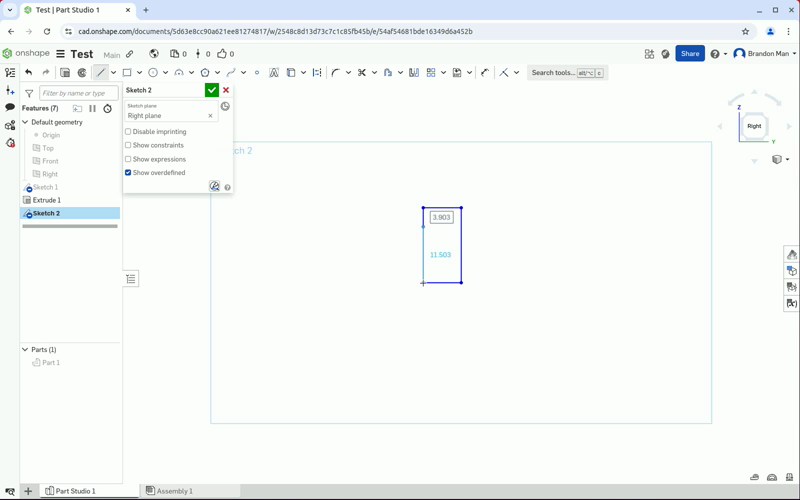
key_up(shift)
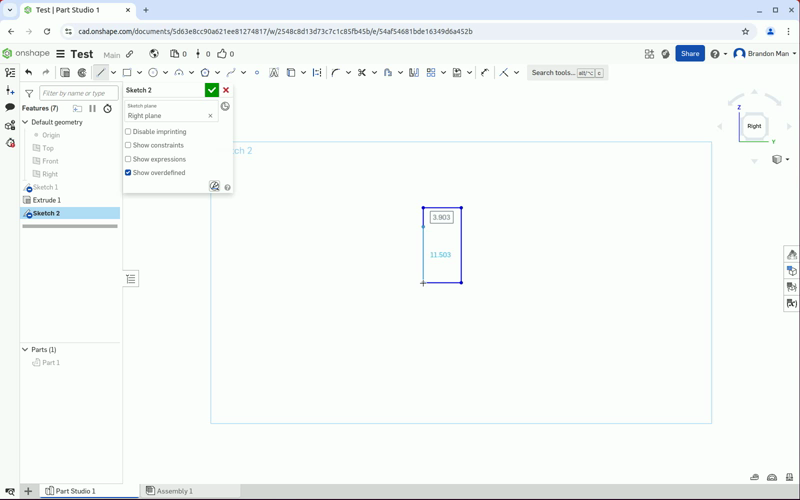
click(423, 282)
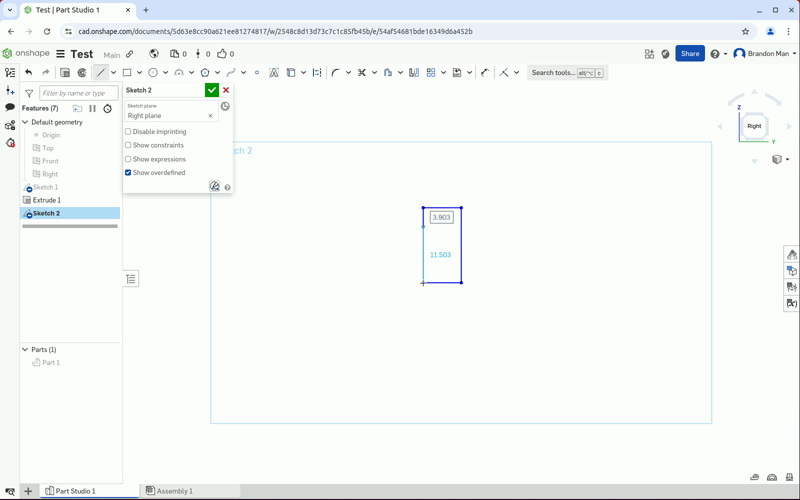
key(esc)
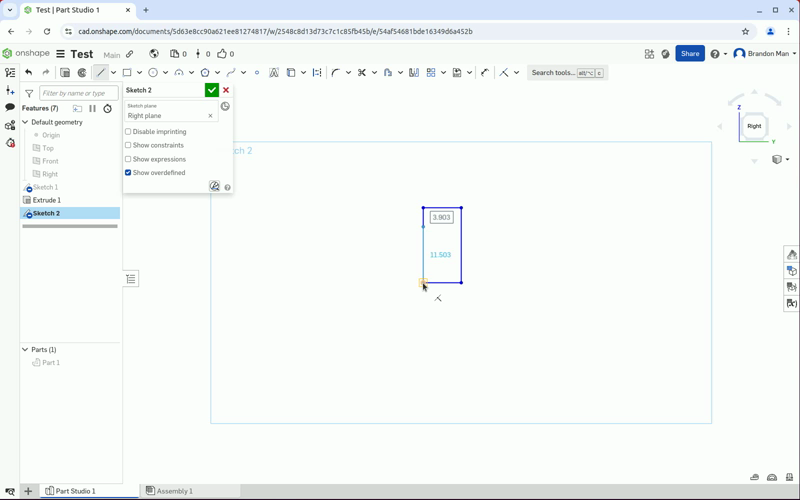
mouse_move(454, 221)
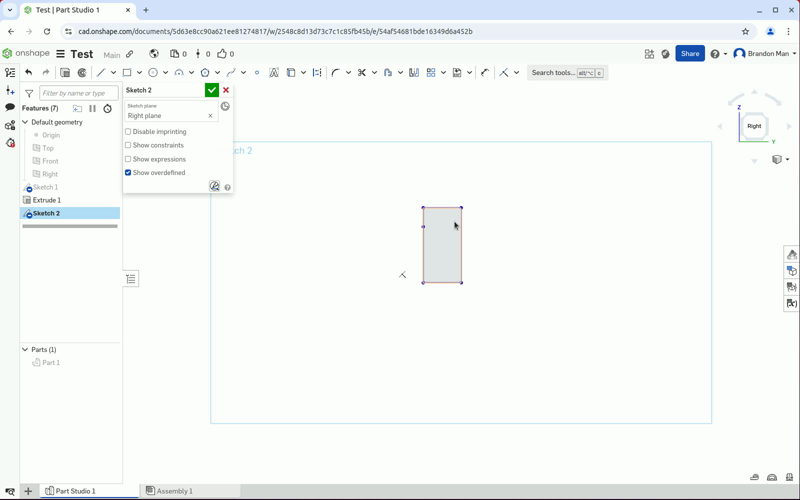
click(454, 221)
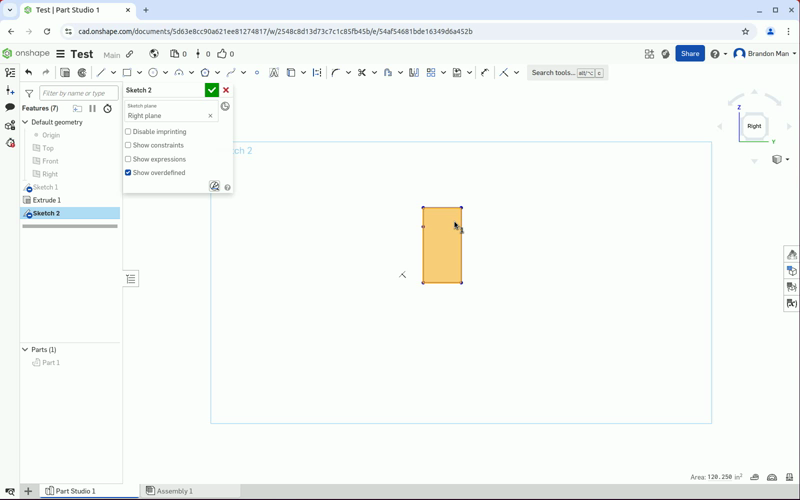
mouse_move(73, 352)
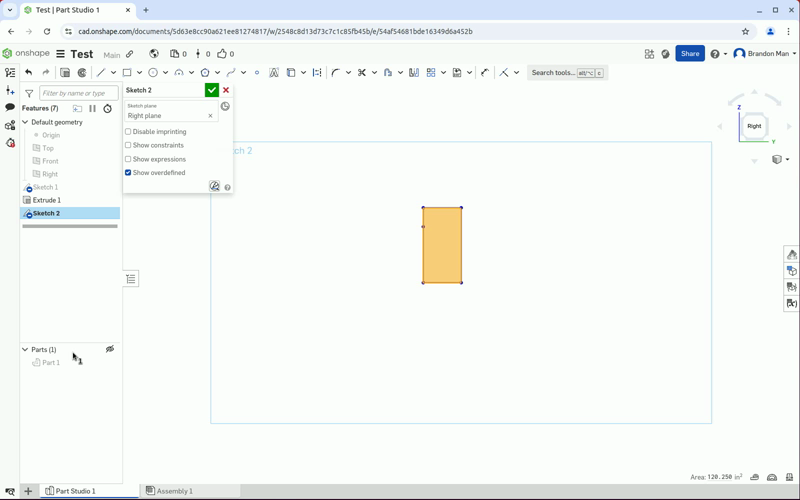
key(shift+y)
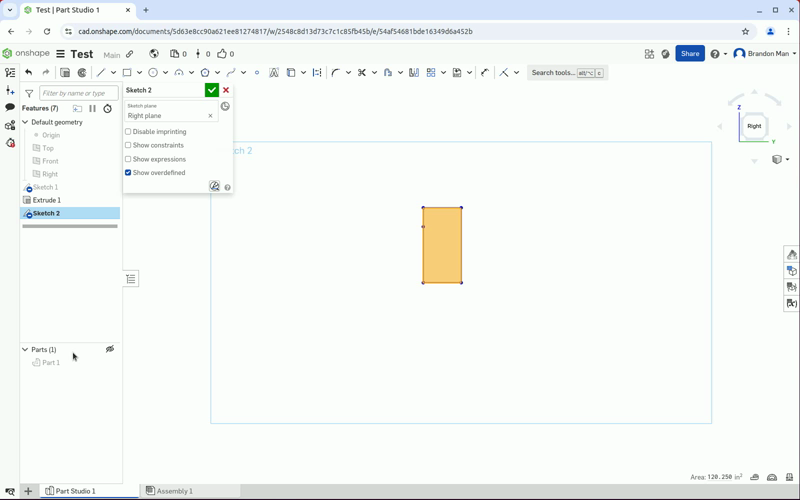
key(shift+e)
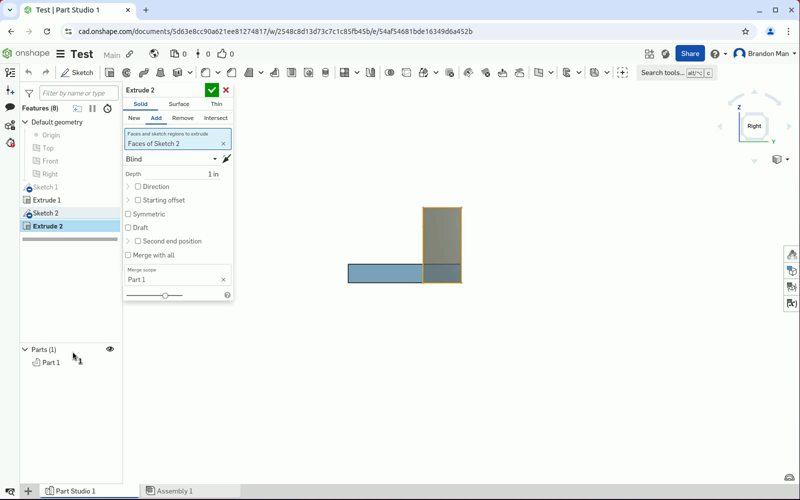
mouse_move(143, 106)
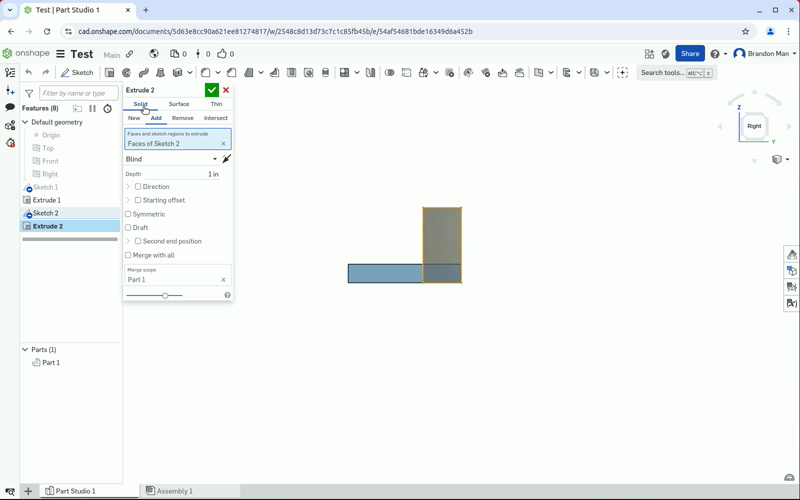
click(143, 106)
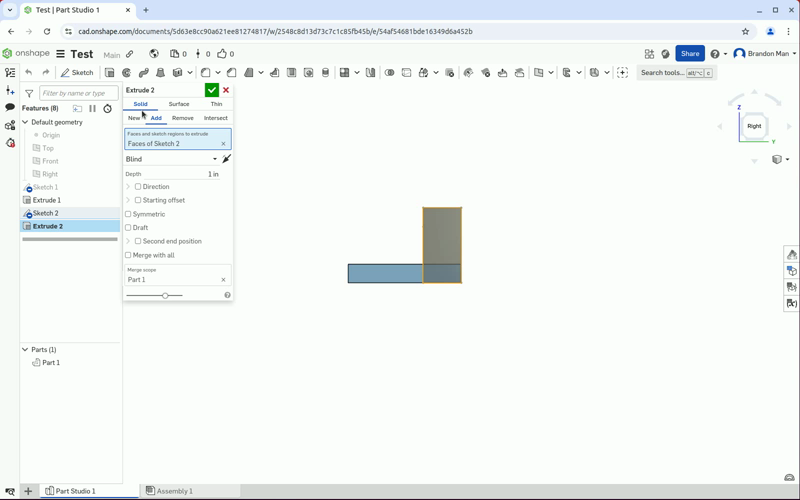
mouse_move(137, 120)
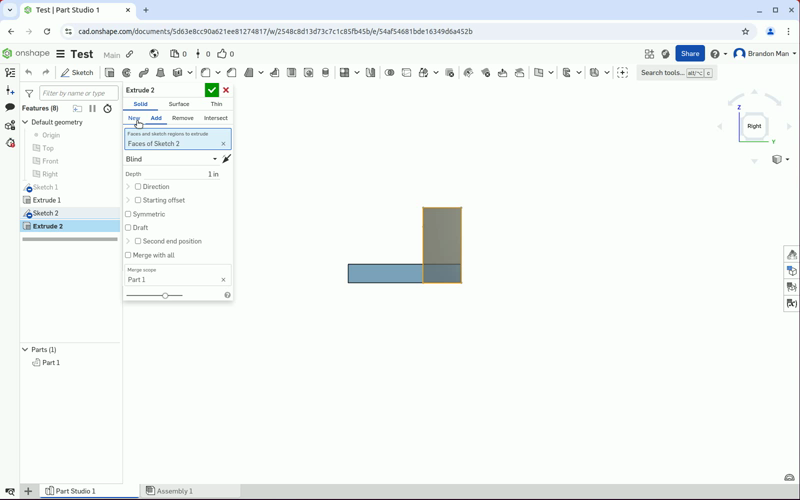
click(137, 120)
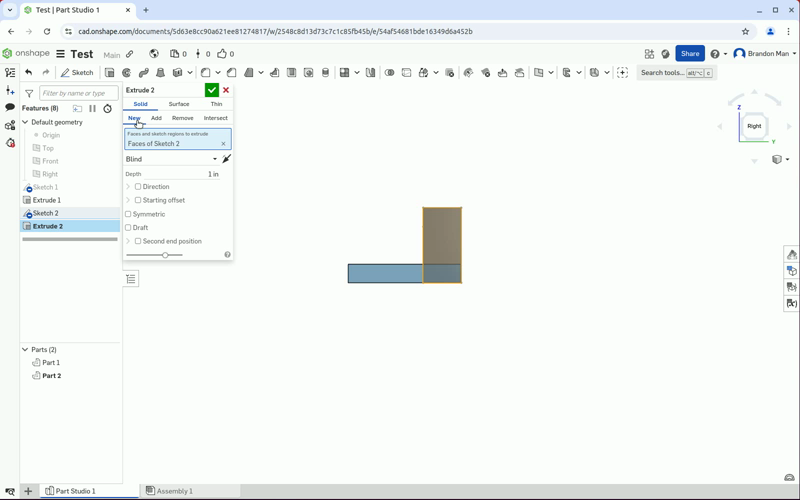
key(tab, 4)
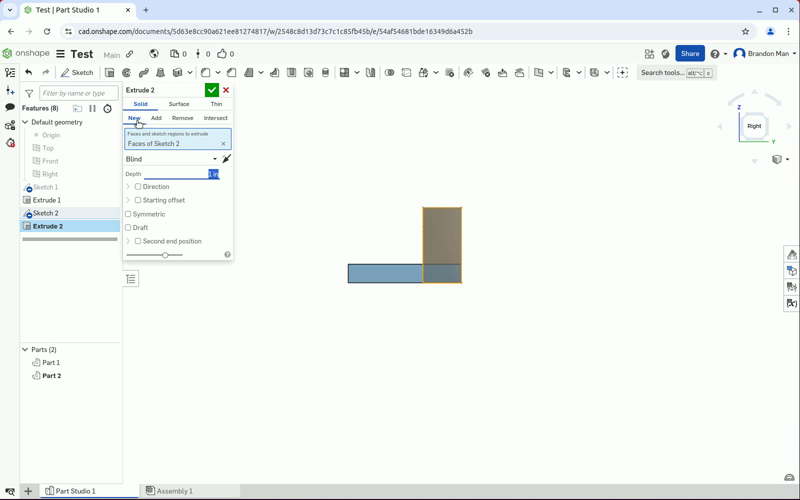
text(15.405)
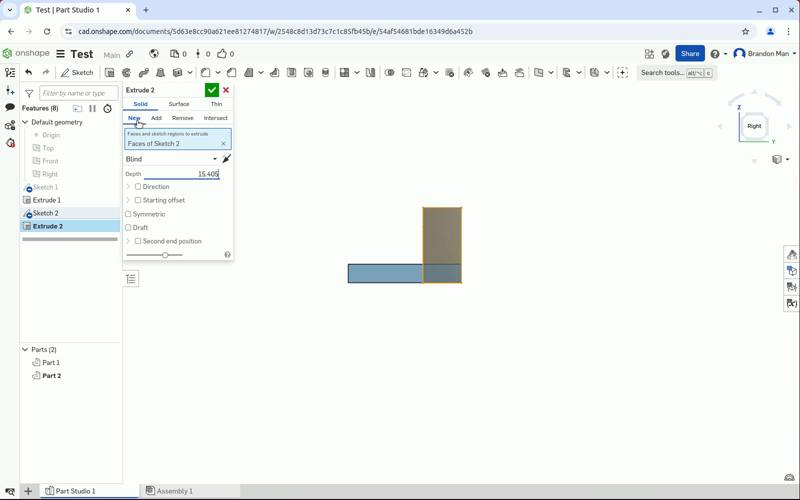
key(enter)
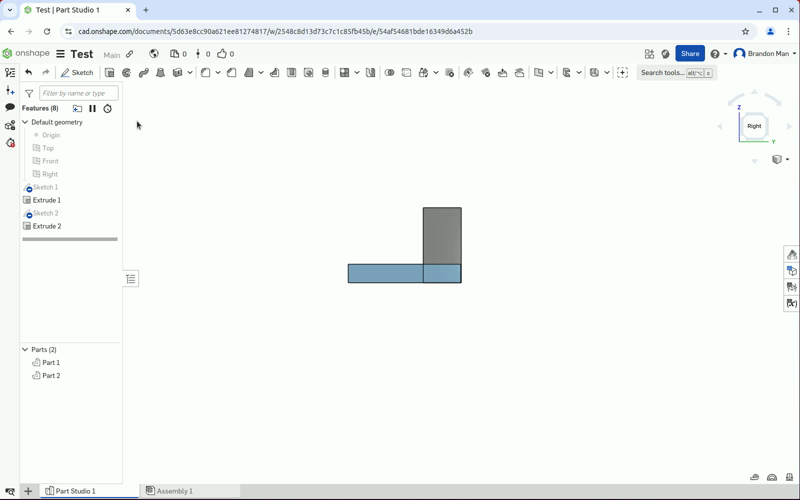
key(shift+h)
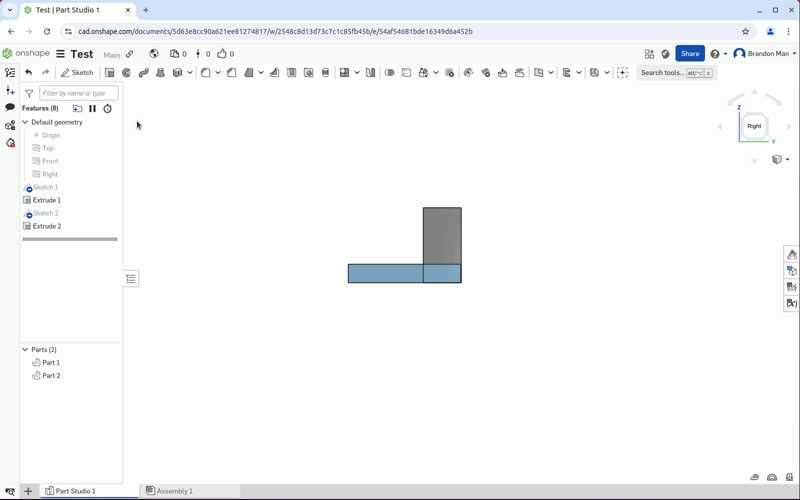
key(shift+h)
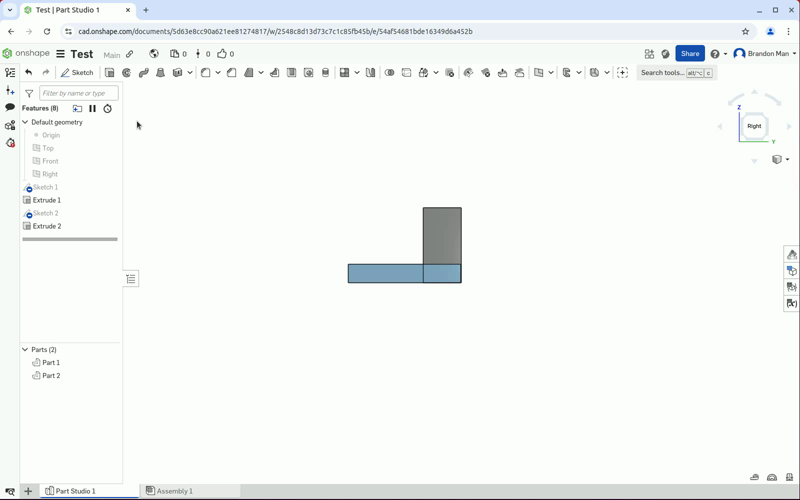
mouse_move(73, 189)
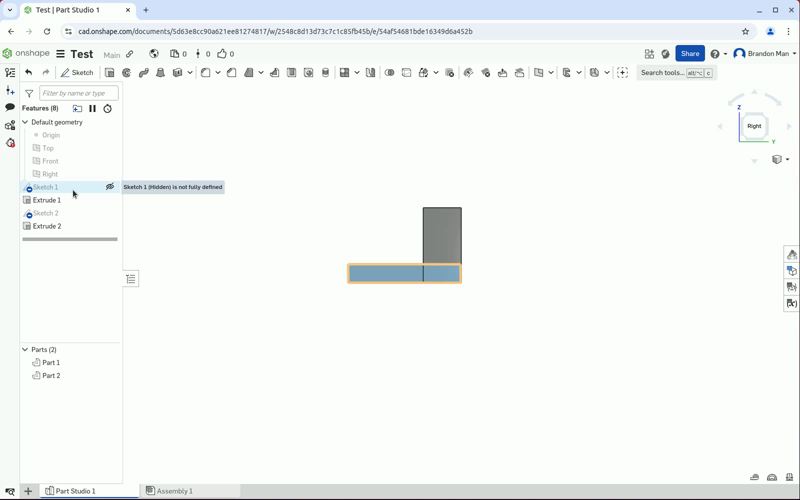
click(73, 189)
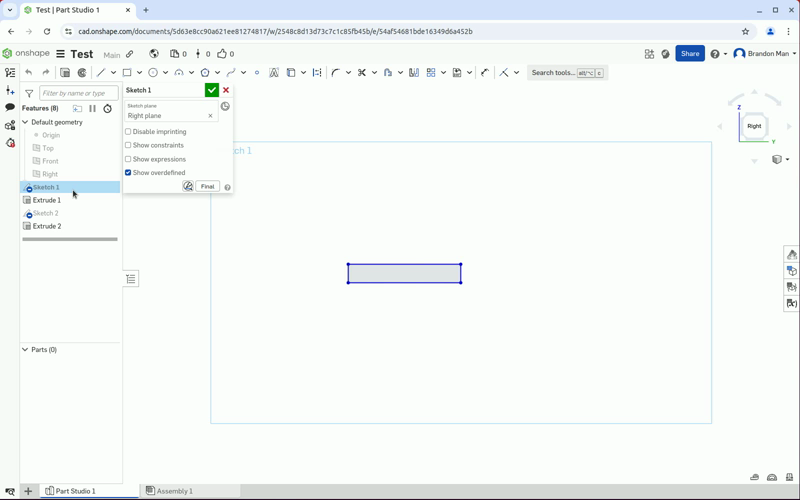
mouse_move(229, 92)
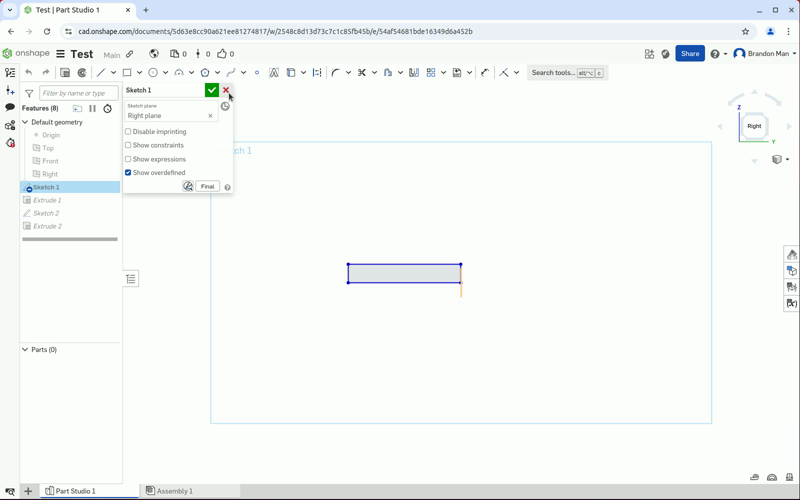
click(229, 92)
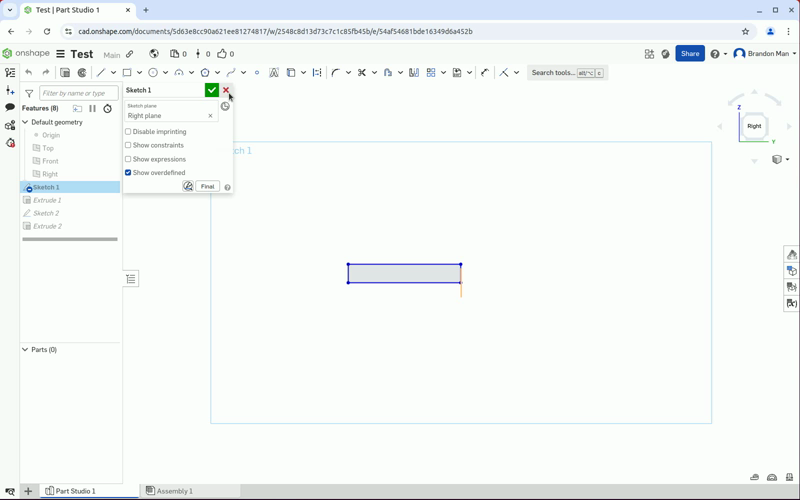
key(shift+s)
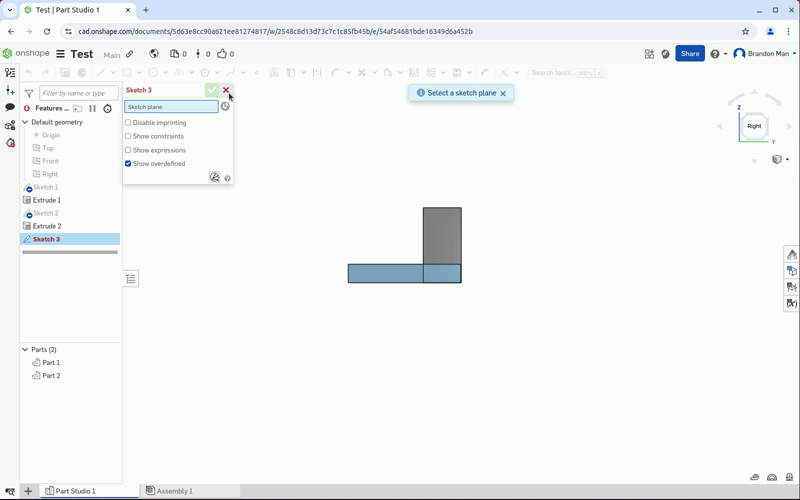
mouse_move(73, 176)
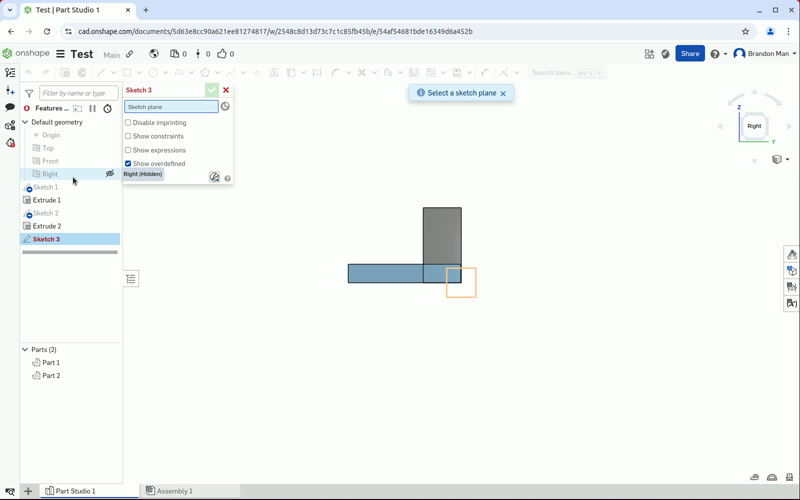
click(73, 176)
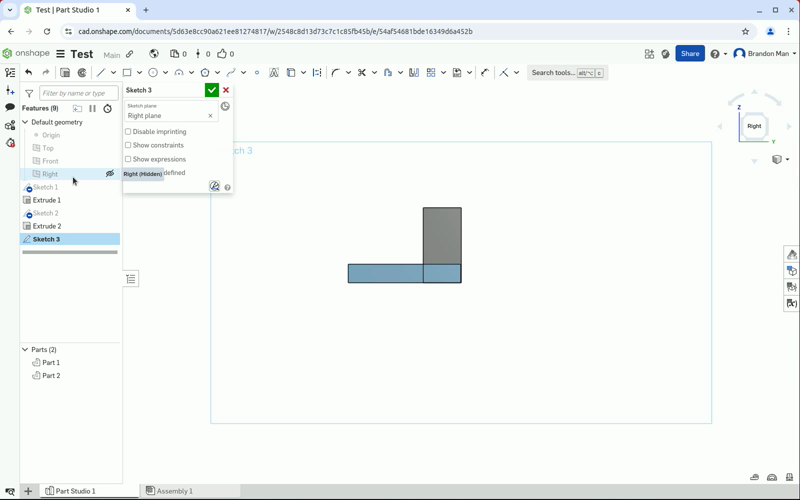
mouse_move(73, 352)
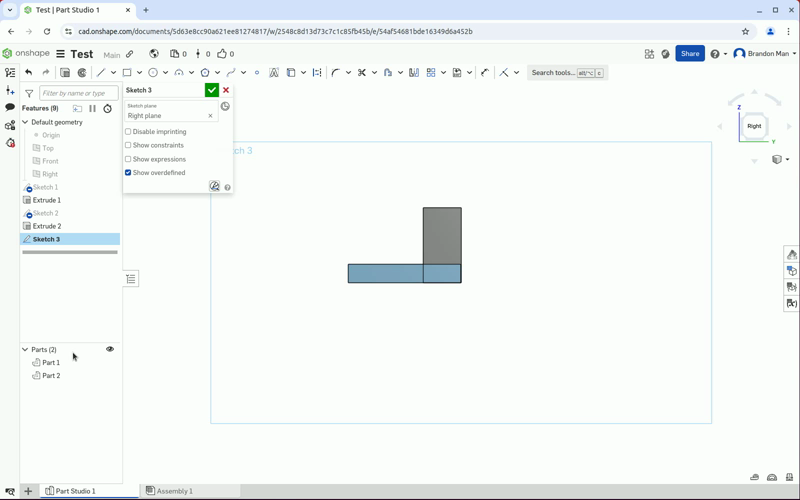
key(y)
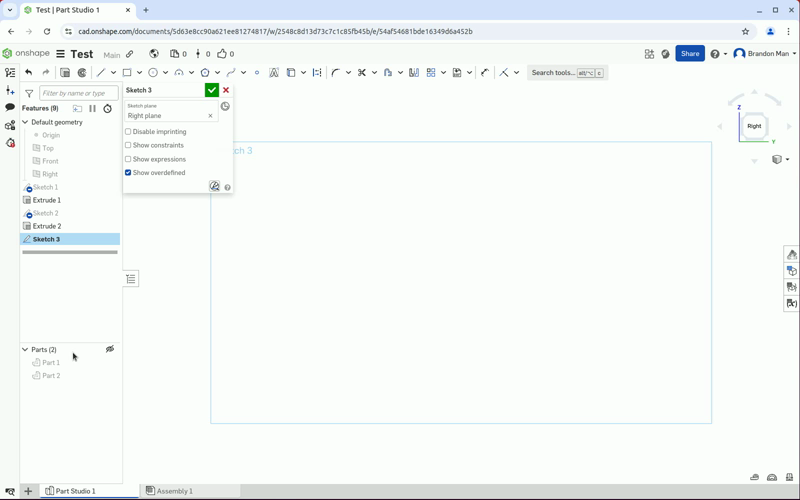
key(l)
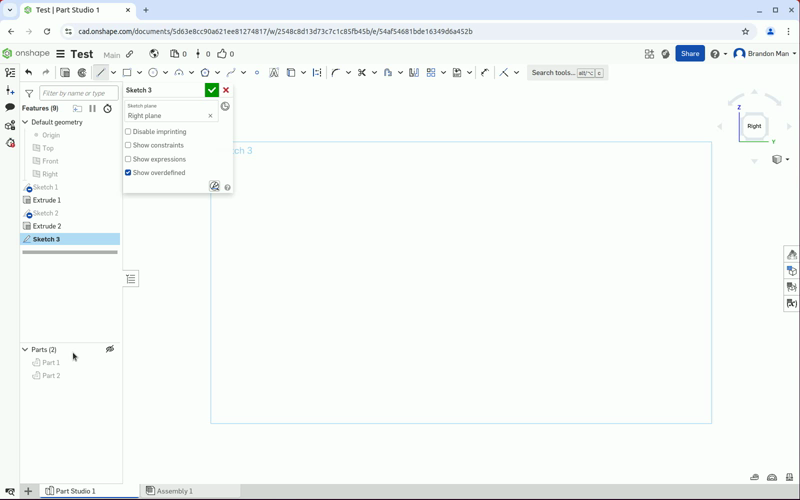
key_down(shift)
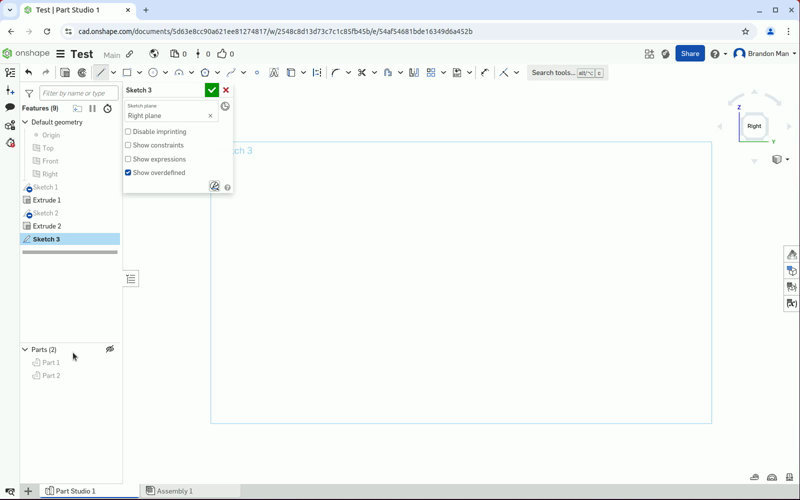
mouse_move(385, 264)
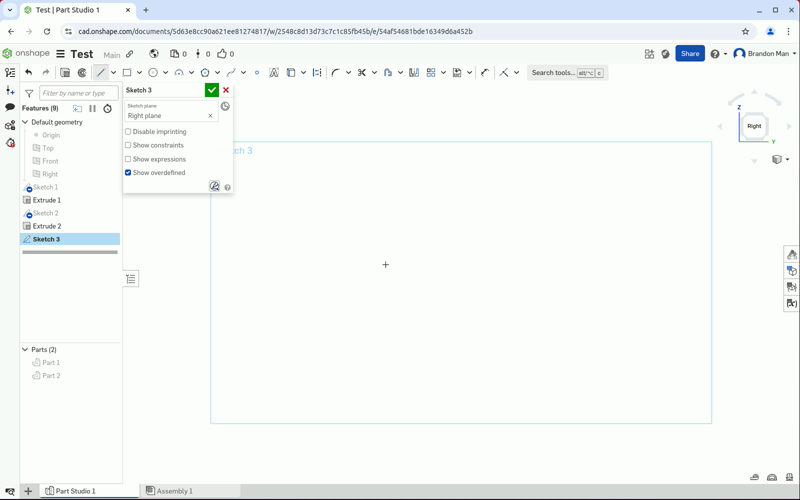
click(385, 264)
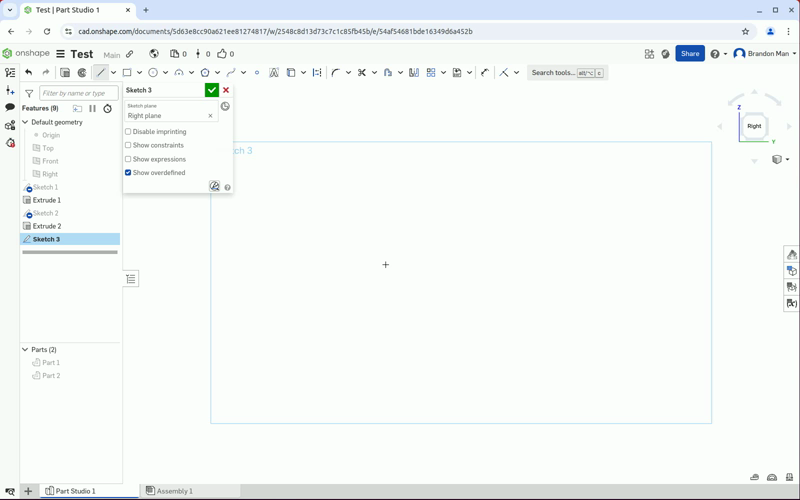
key_up(shift)
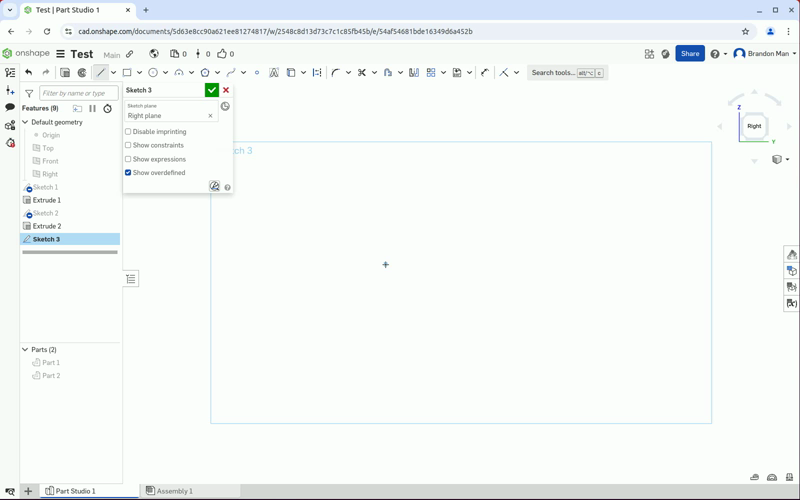
key_down(shift)
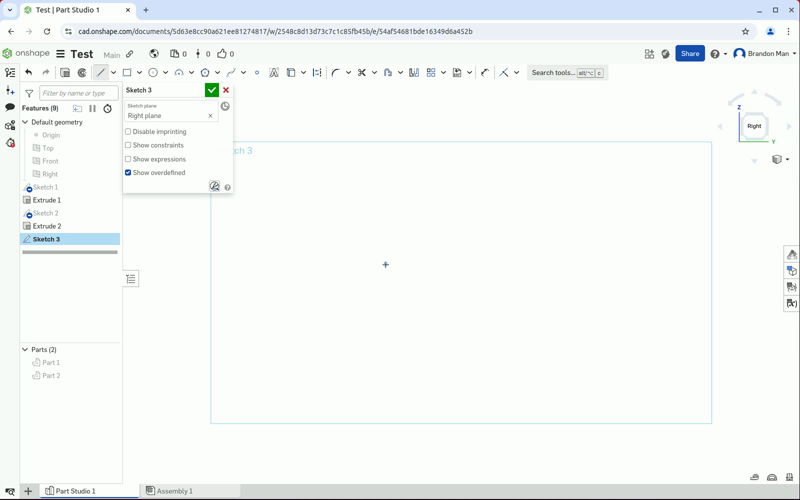
mouse_move(415, 264)
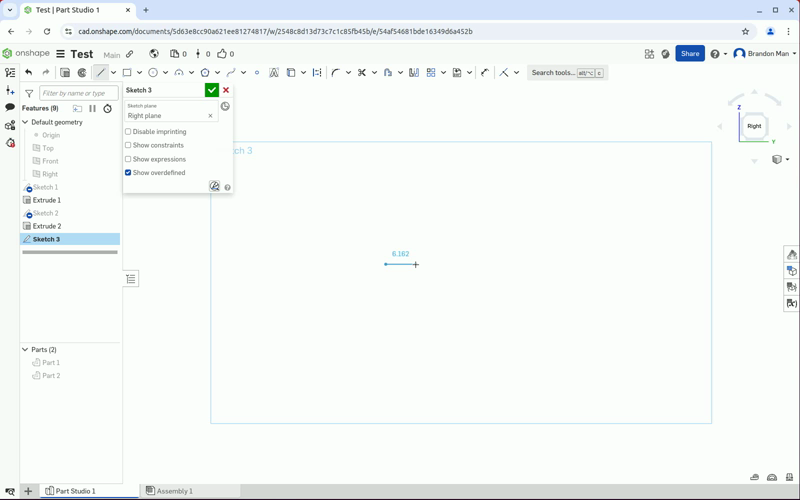
mouse_move(424, 264)
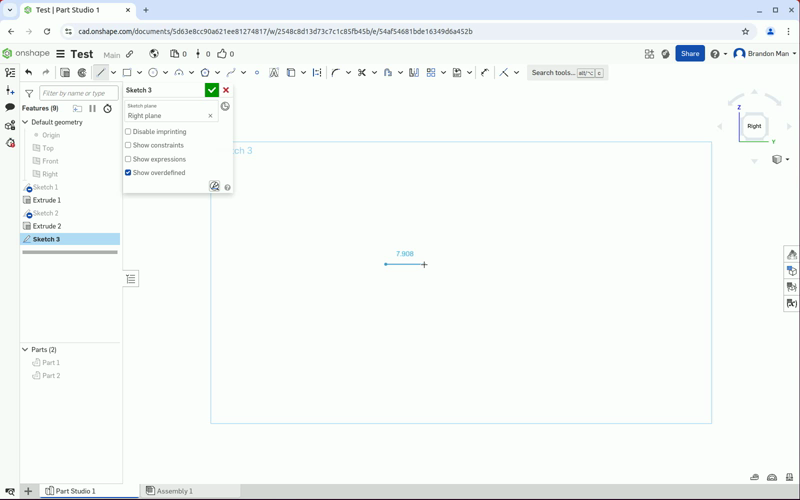
click(424, 264)
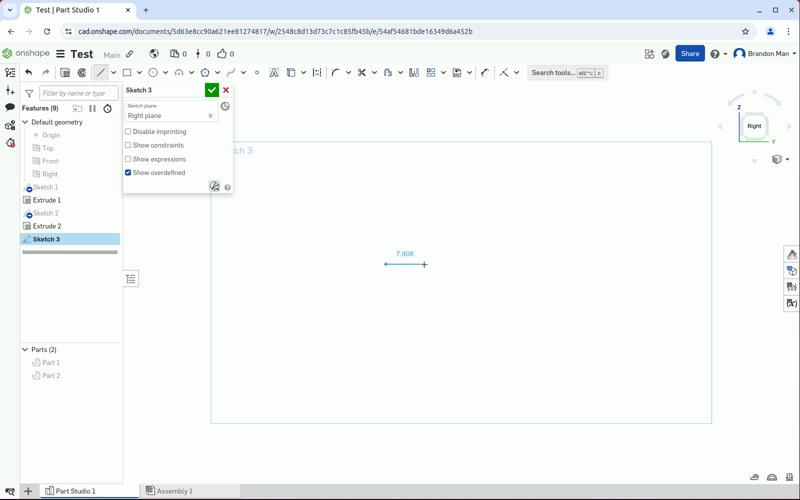
key_up(shift)
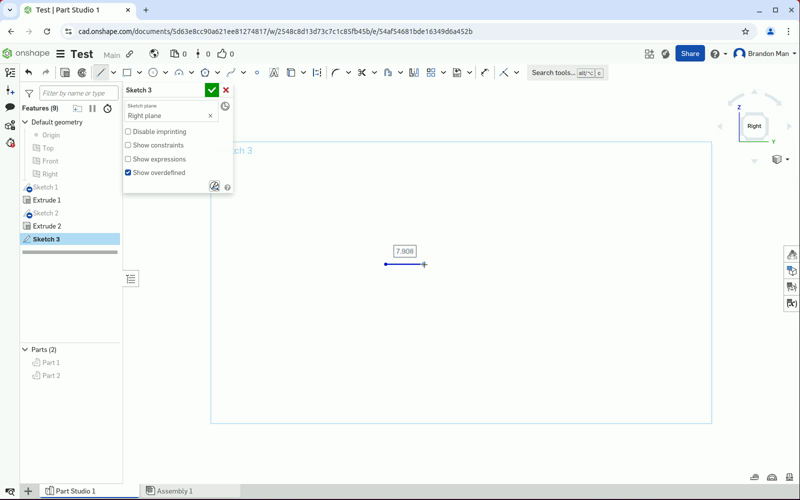
key_down(shift)
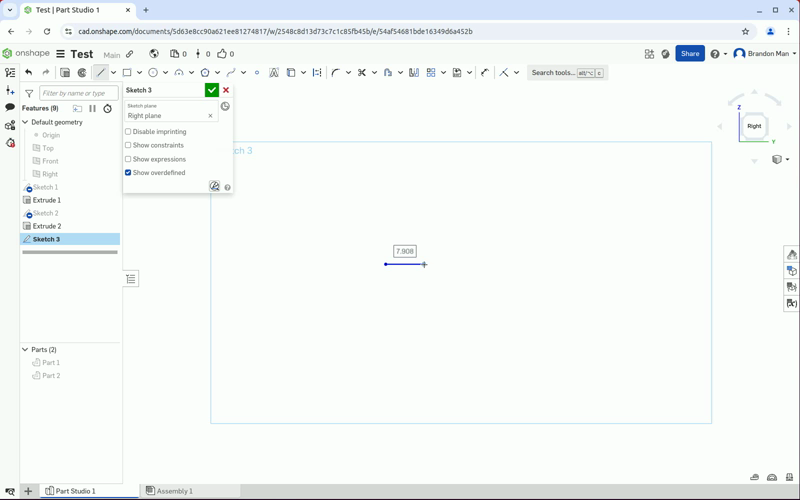
mouse_move(454, 264)
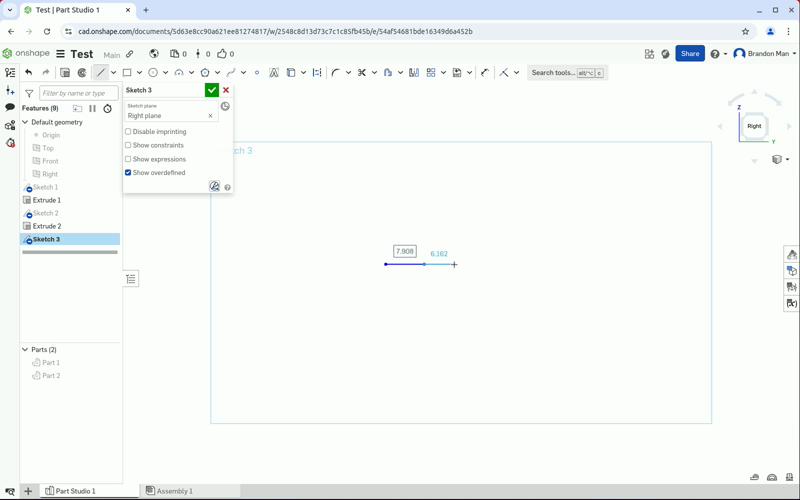
mouse_move(424, 225)
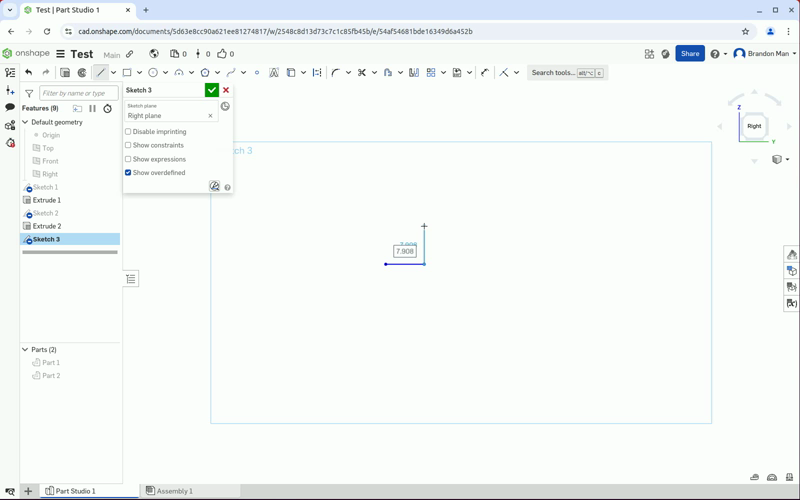
click(424, 225)
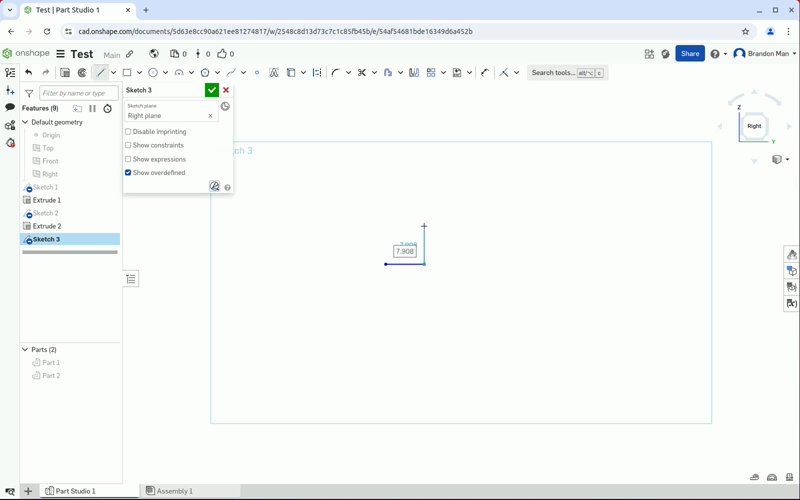
key_up(shift)
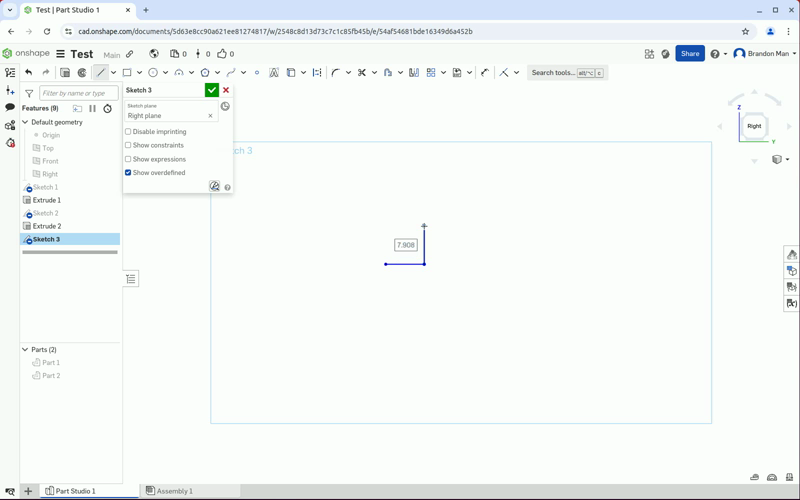
key_down(shift)
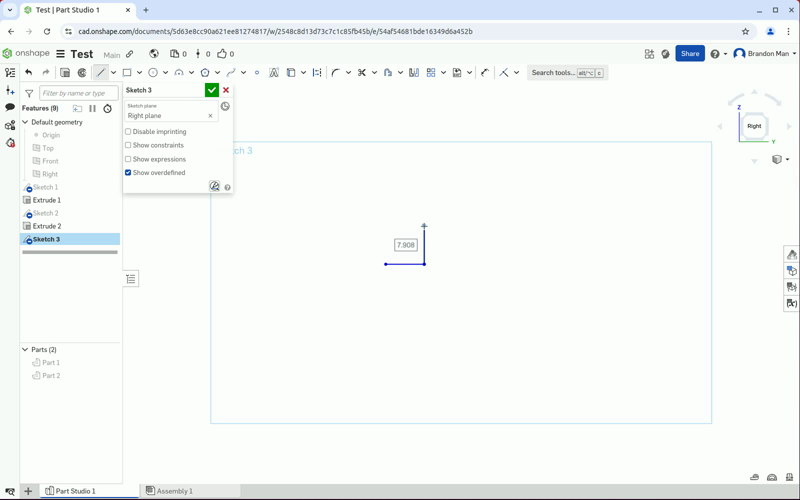
mouse_move(454, 225)
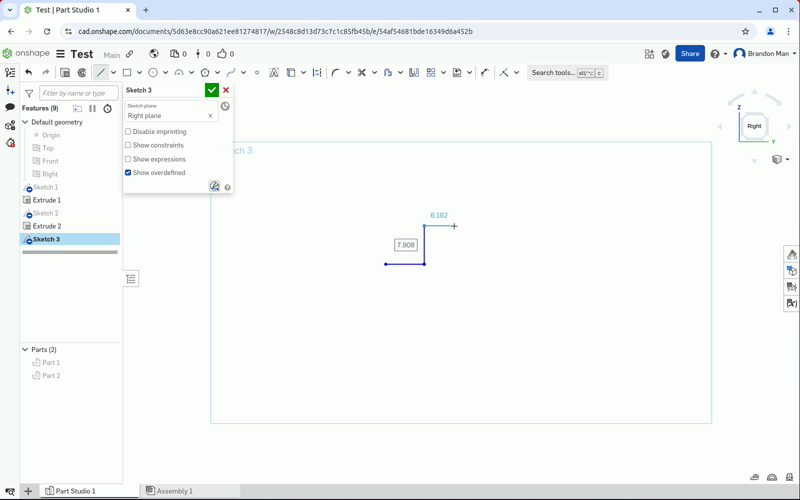
mouse_move(385, 225)
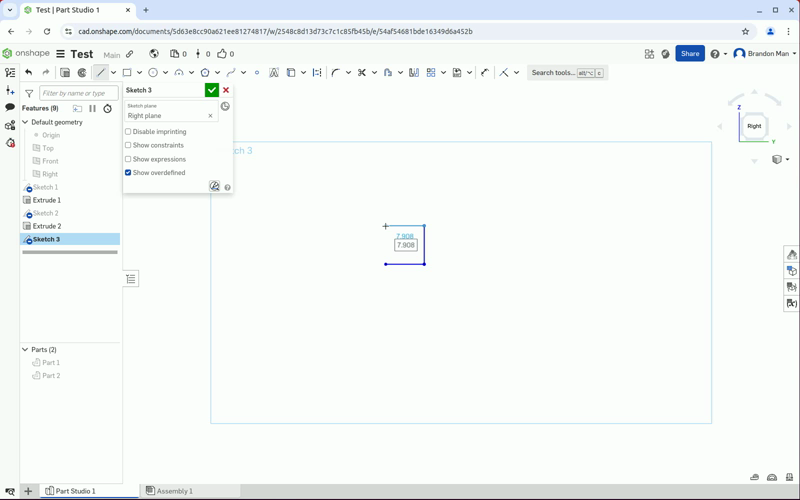
click(385, 225)
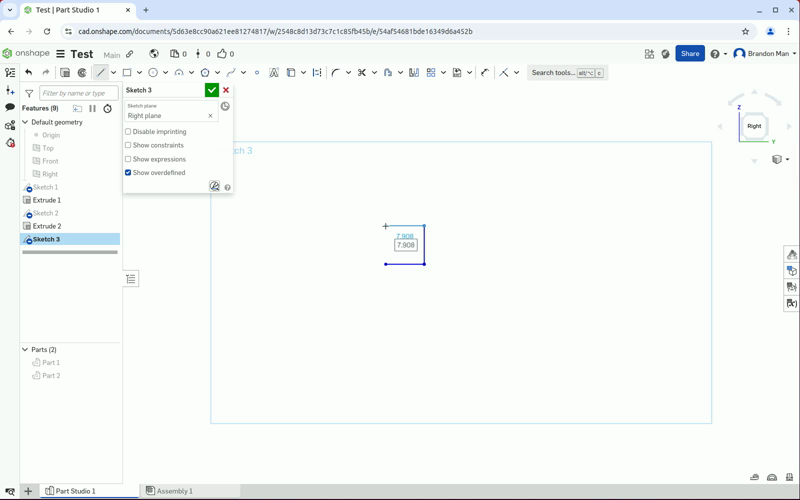
key_up(shift)
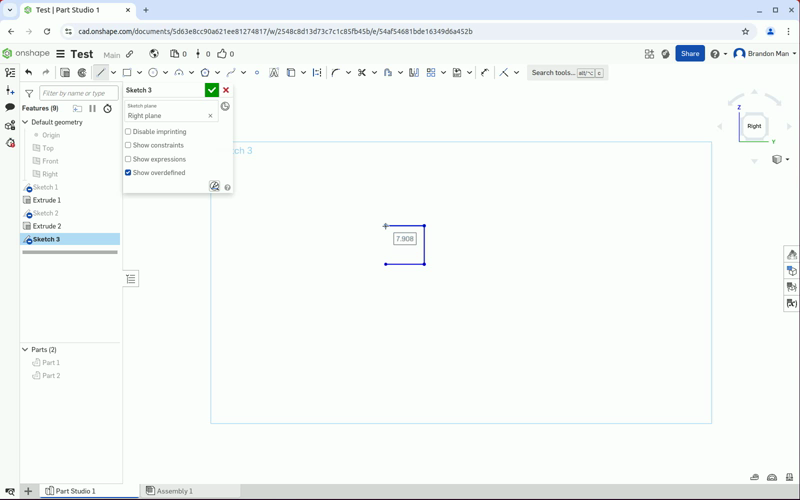
mouse_move(415, 225)
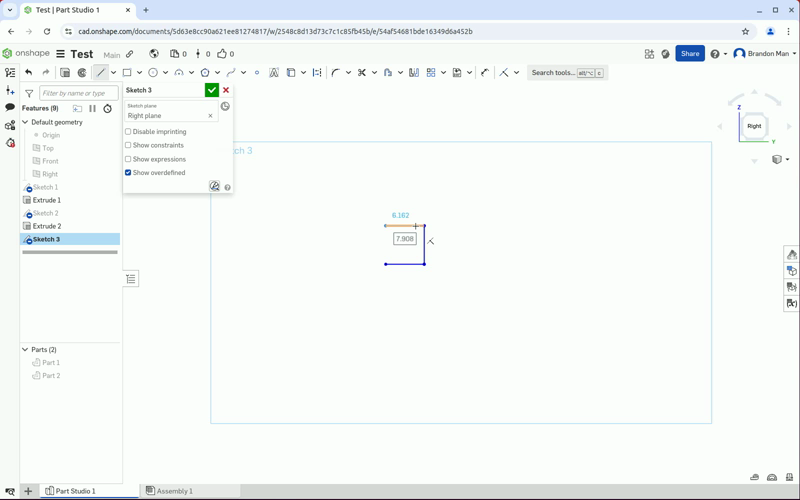
key_down(shift)
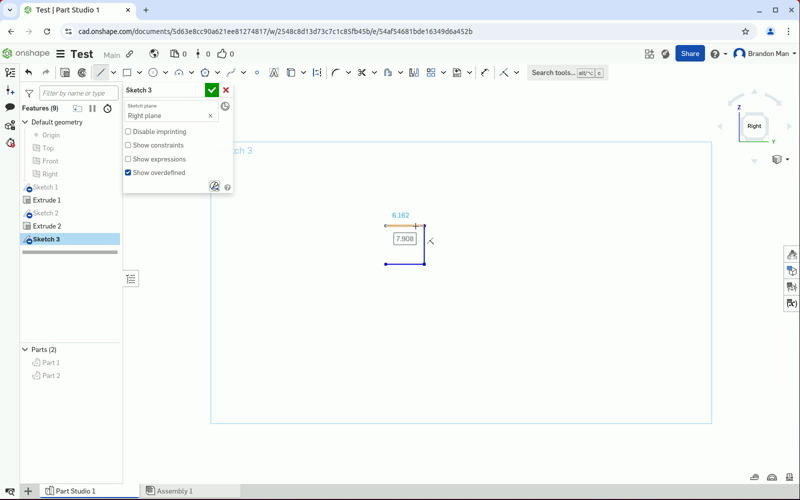
mouse_move(385, 264)
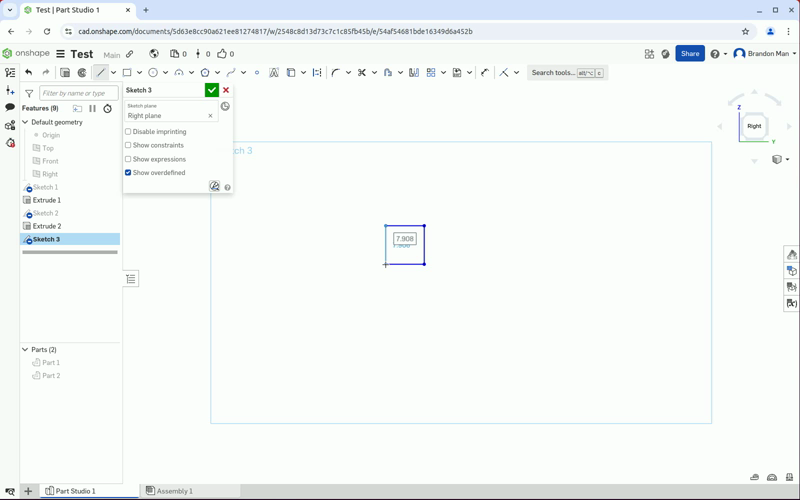
key_up(shift)
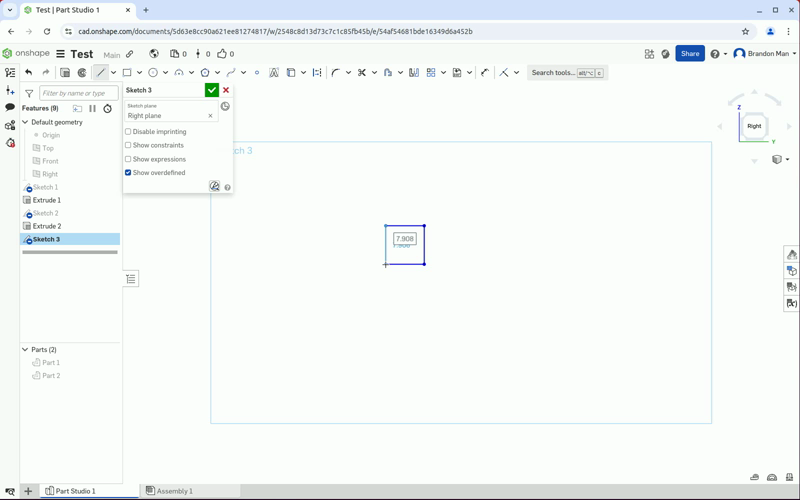
click(385, 264)
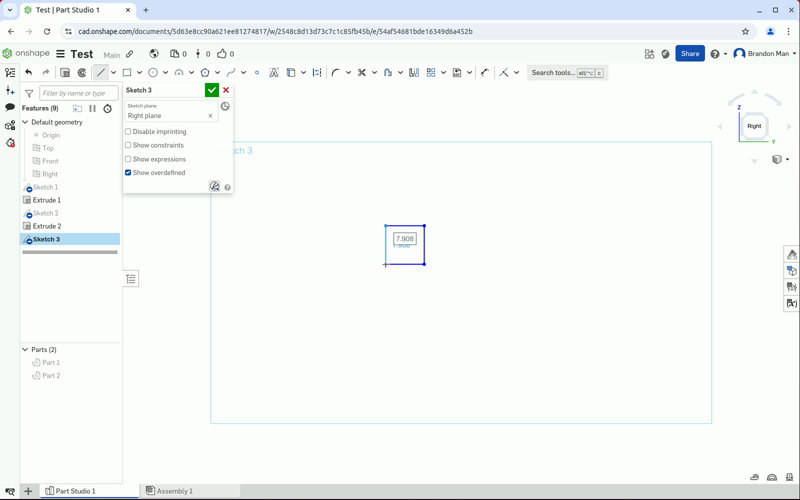
key(esc)
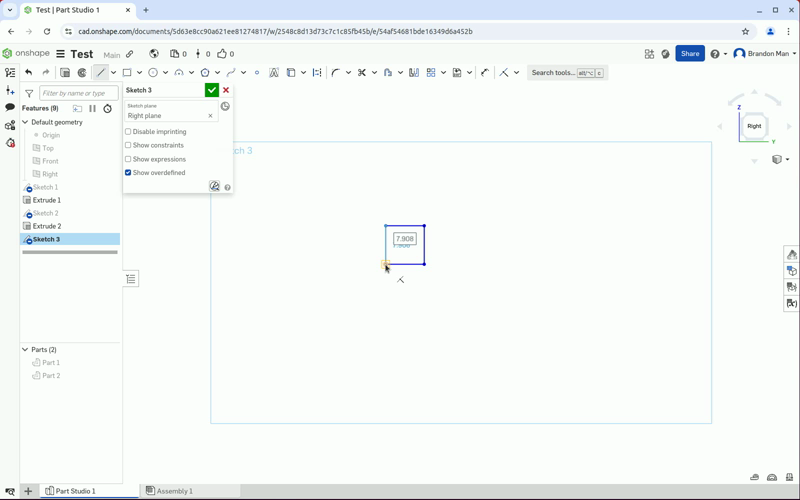
mouse_move(387, 230)
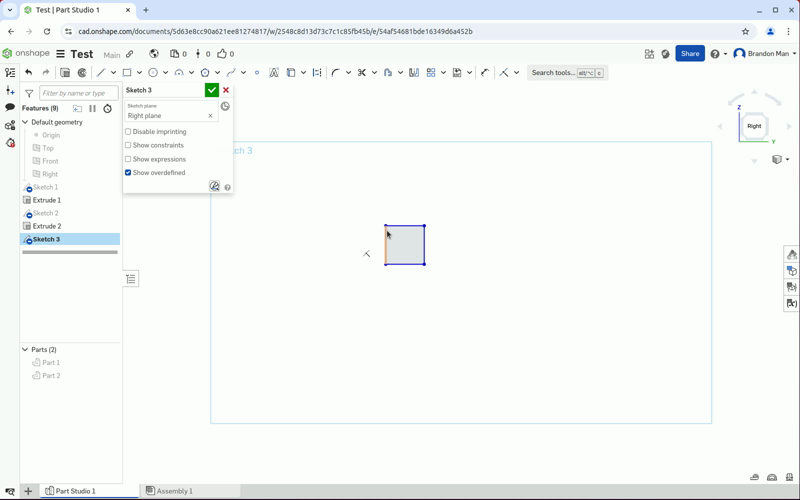
scroll(6)
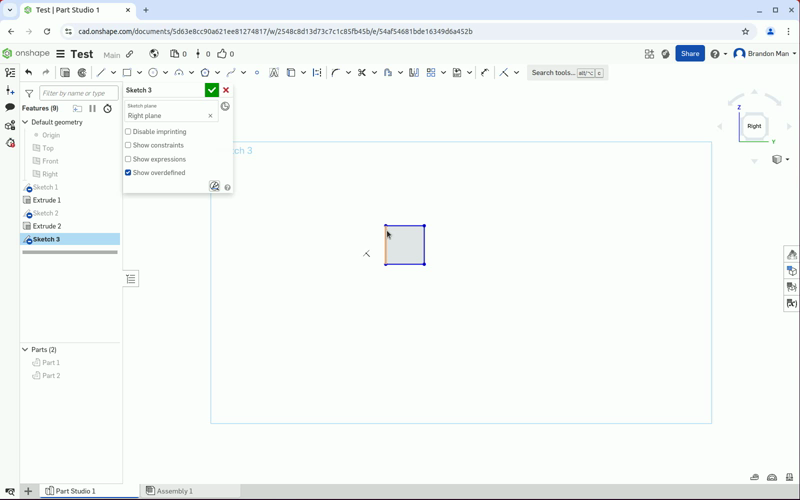
scroll(6)
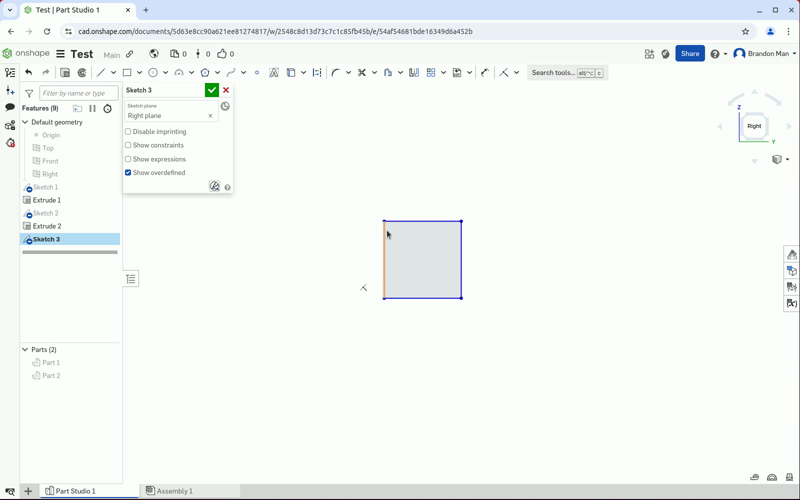
scroll(6)
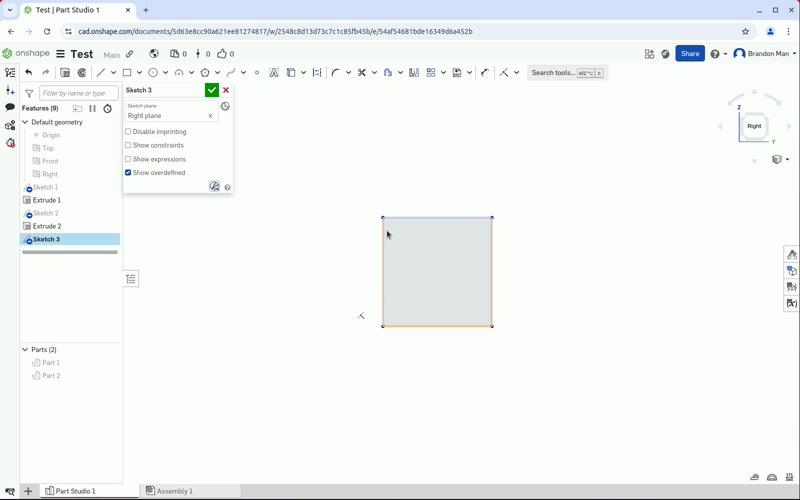
scroll(6)
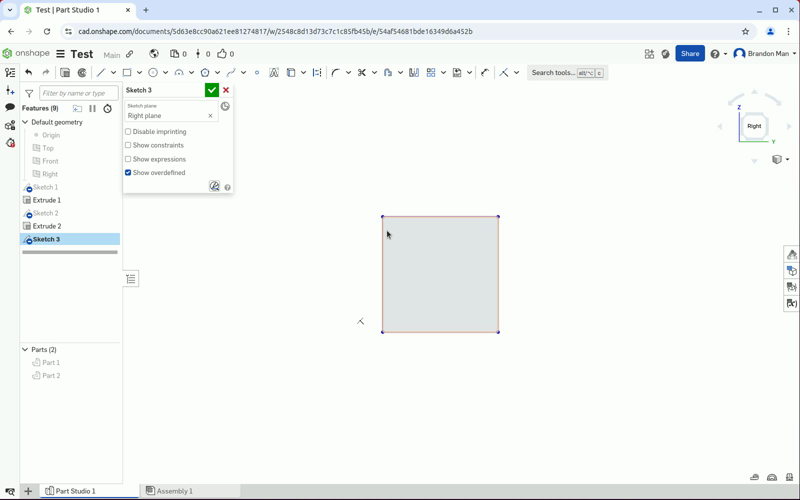
scroll(6)
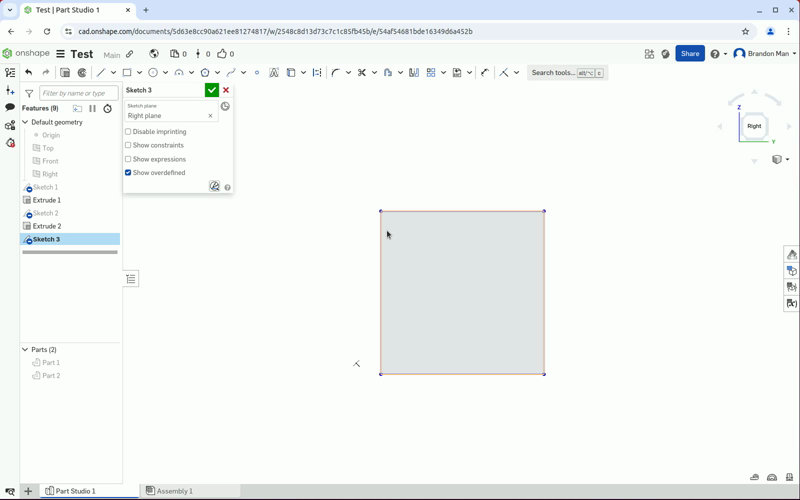
scroll(6)
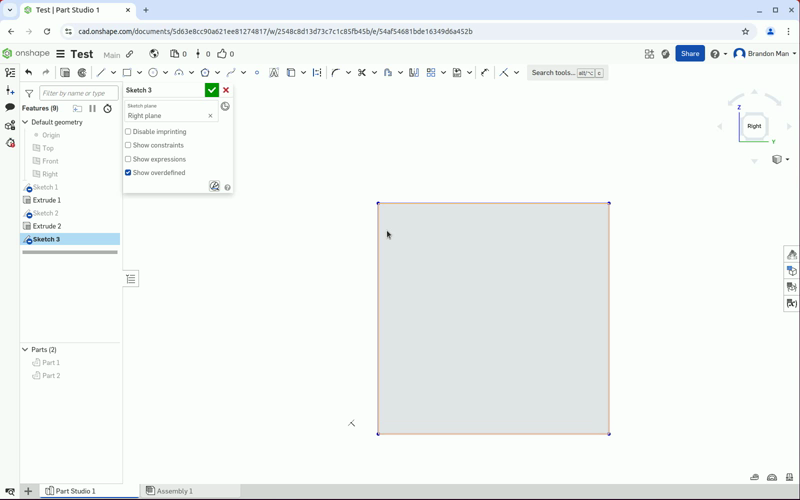
scroll(6)
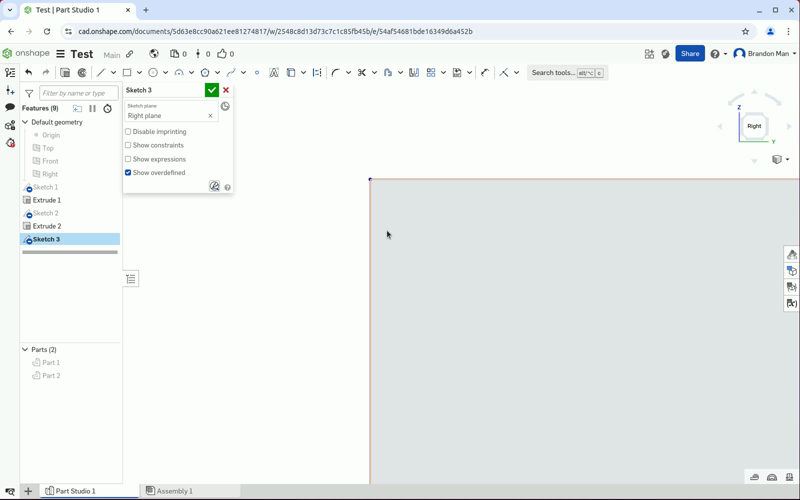
click(387, 230)
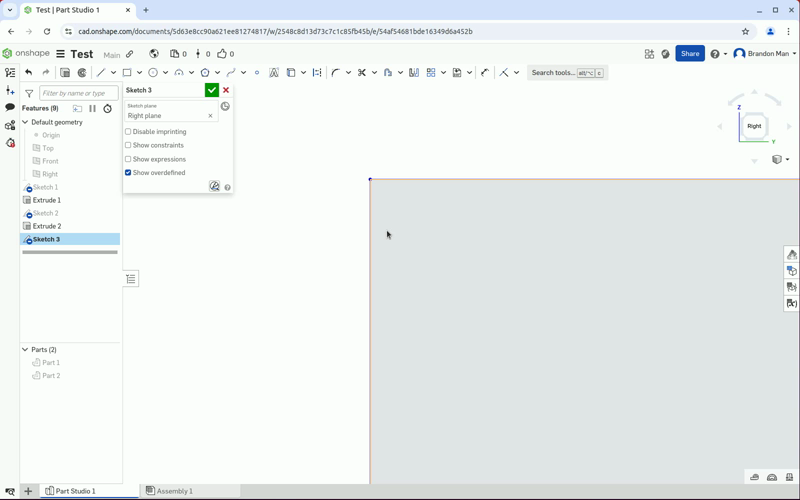
scroll(-6)
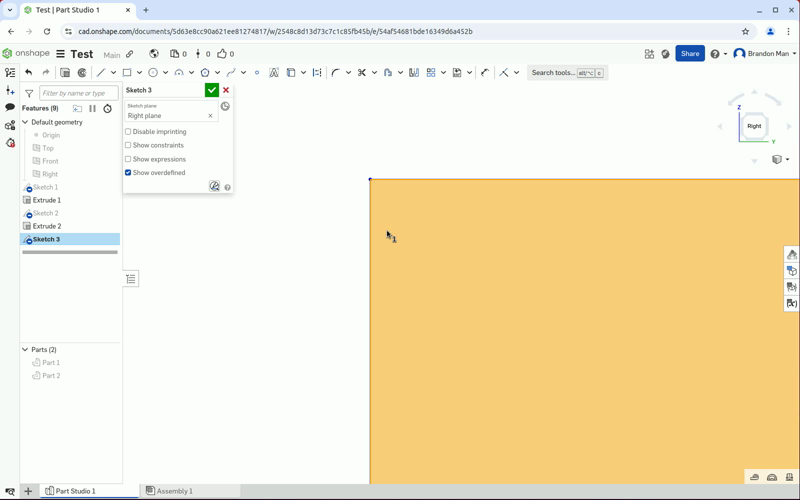
scroll(-6)
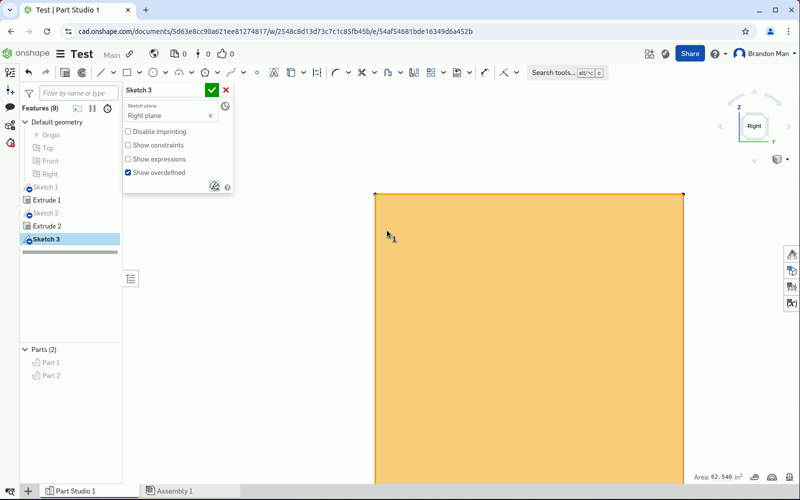
scroll(-6)
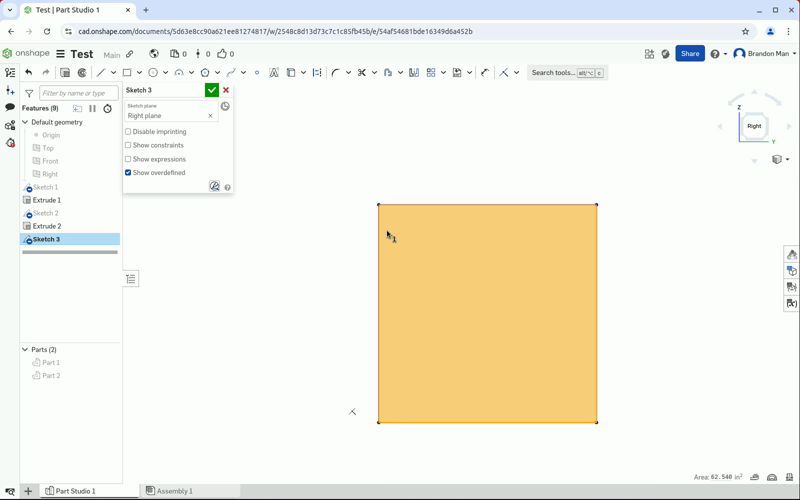
scroll(-6)
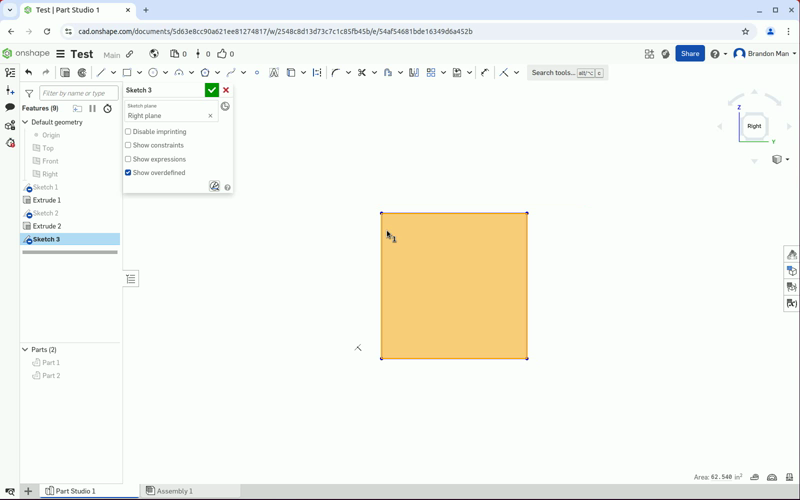
scroll(-6)
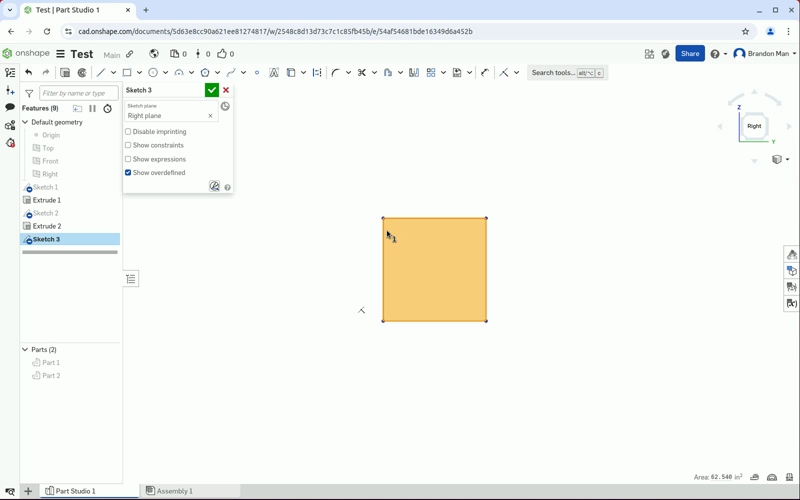
scroll(-6)
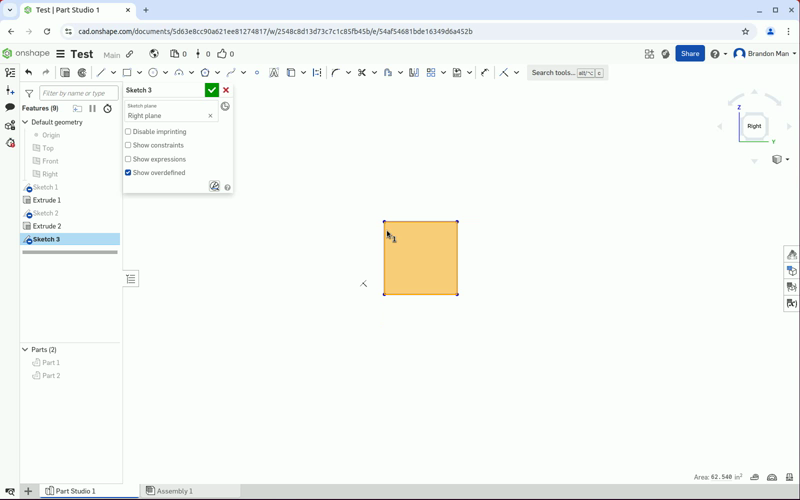
scroll(-6)
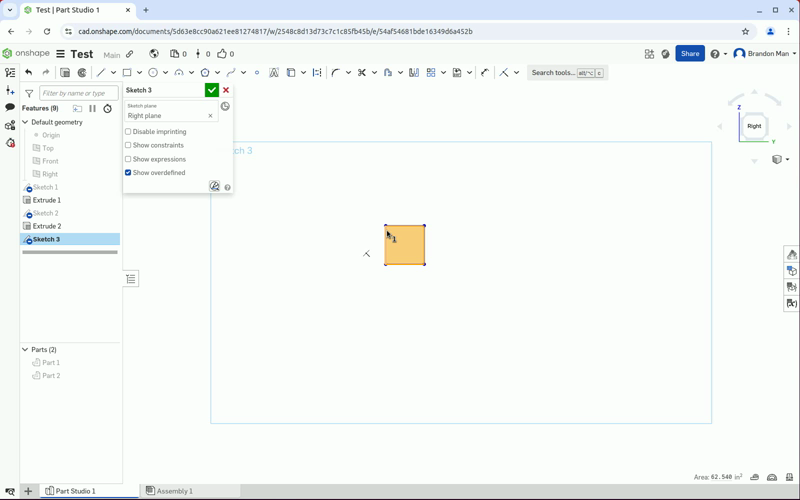
mouse_move(73, 352)
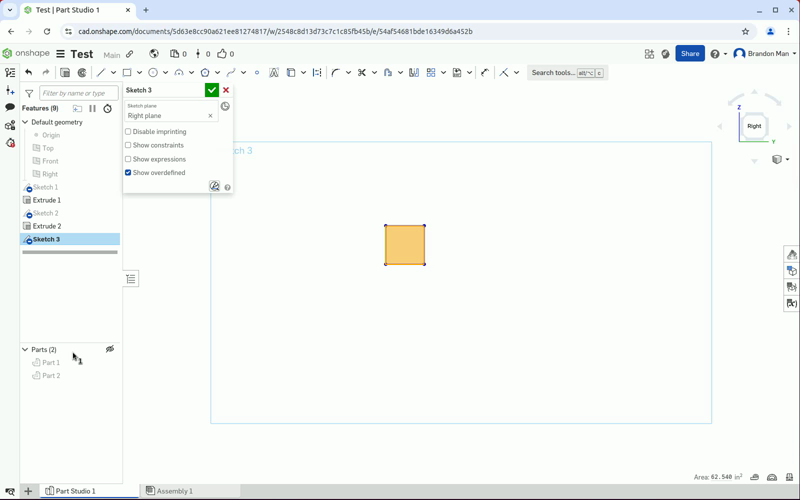
key(shift+y)
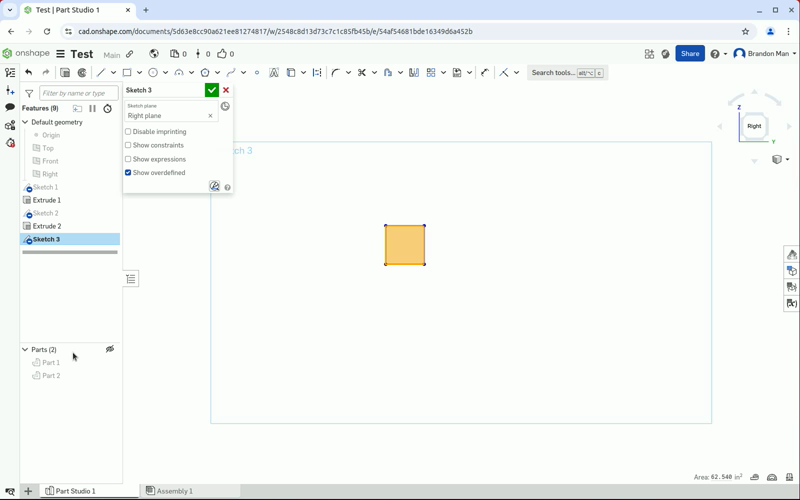
key(shift+e)
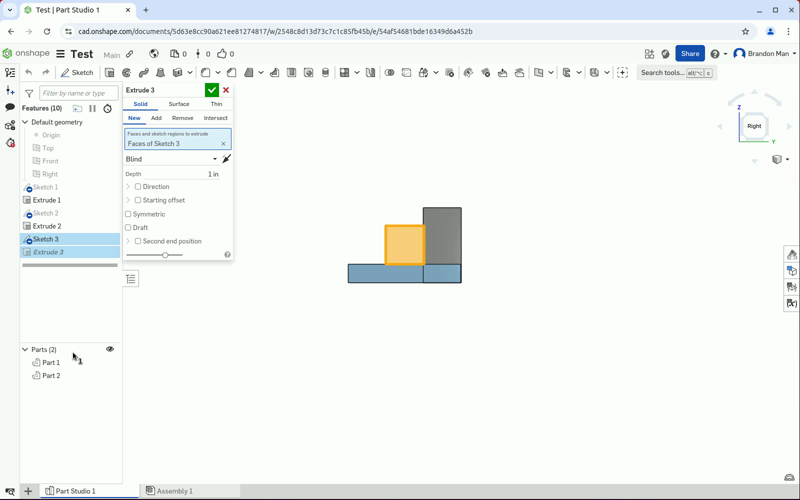
mouse_move(143, 106)
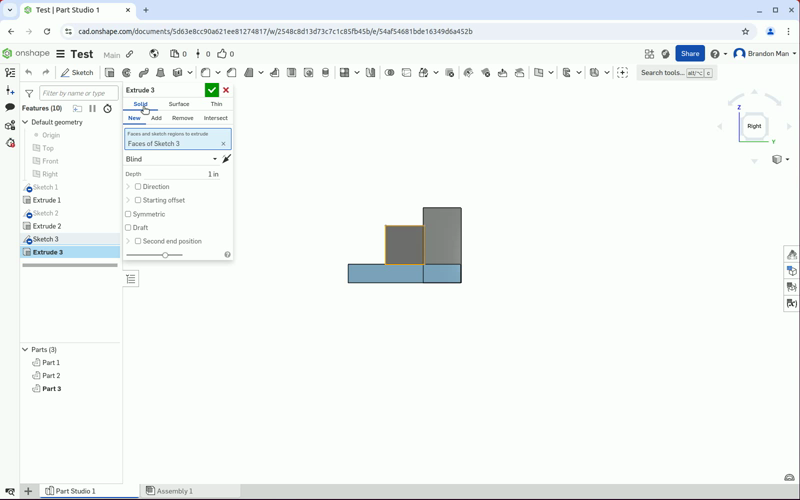
click(143, 106)
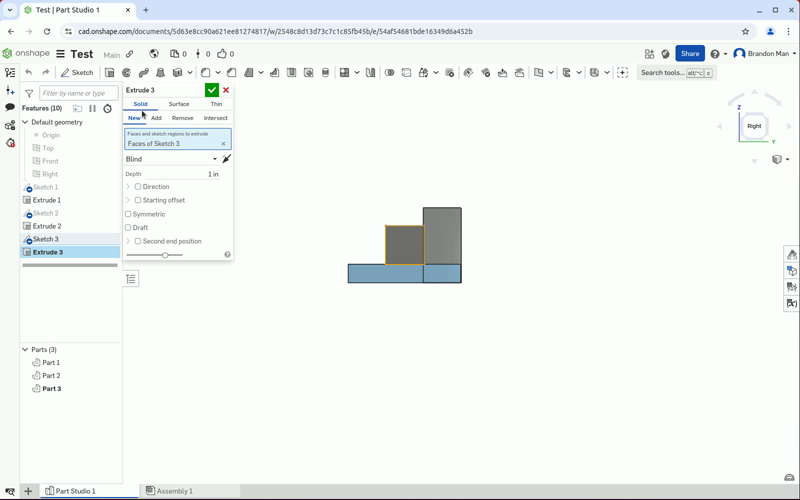
mouse_move(137, 120)
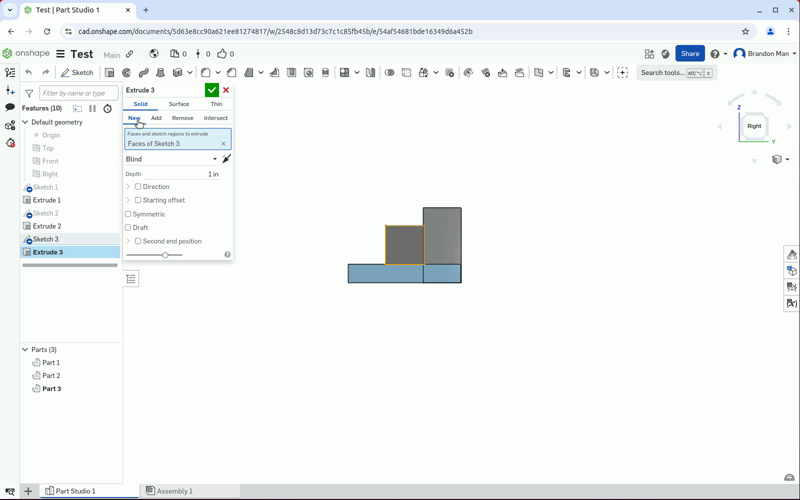
click(137, 120)
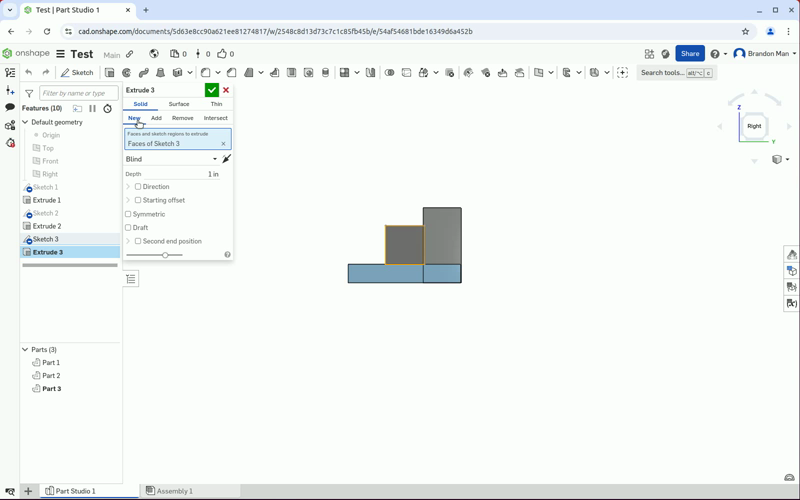
key(tab, 4)
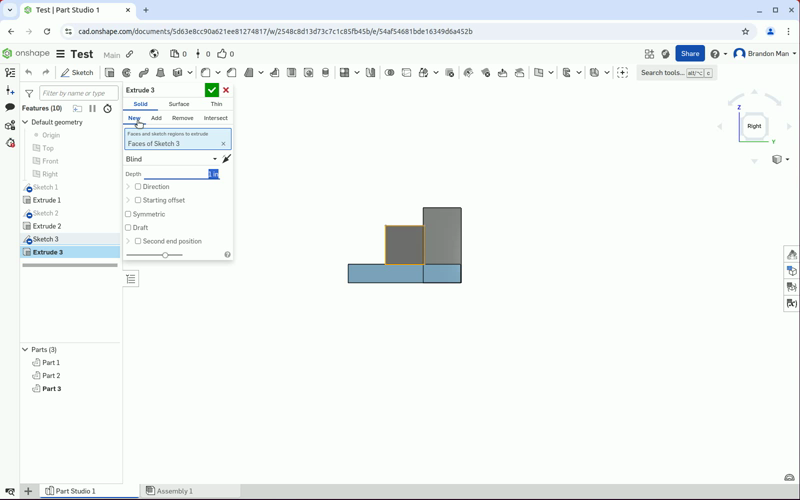
text(9.628)
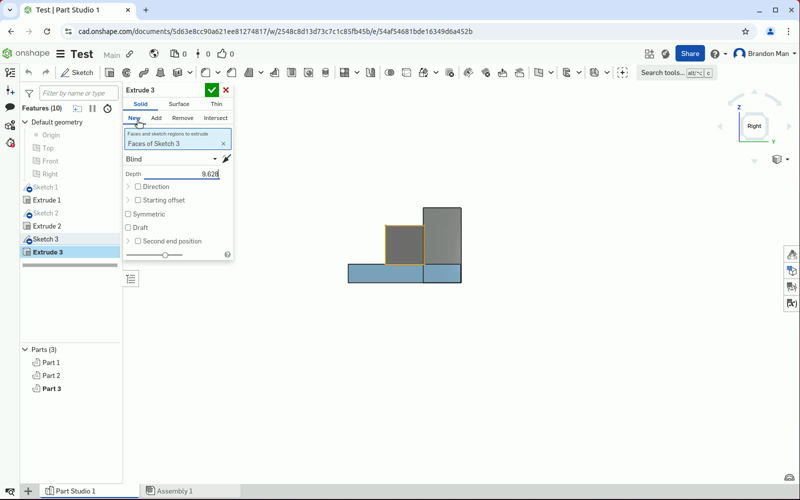
key(enter)
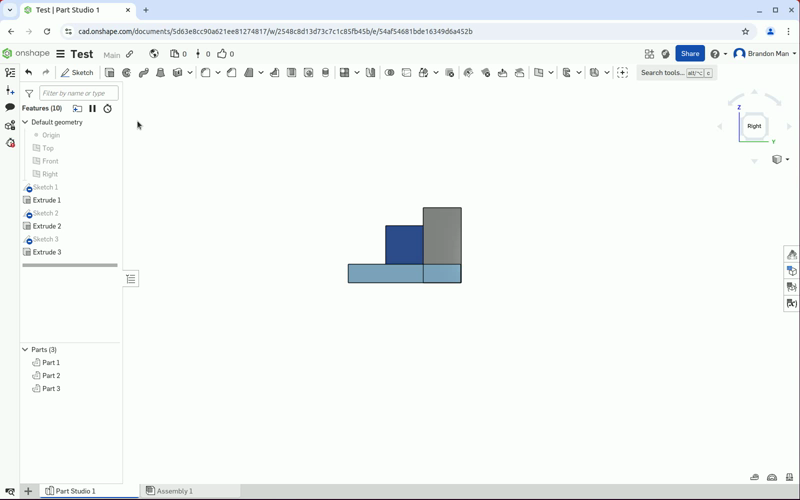
key(shift+h)
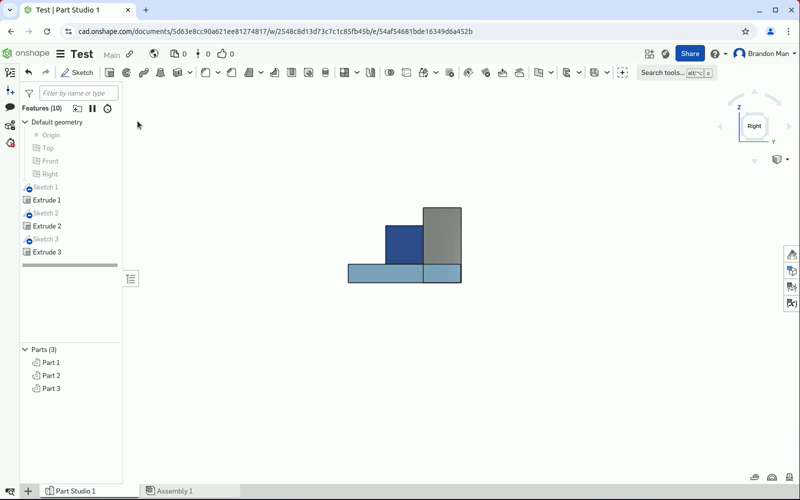
key(shift+h)
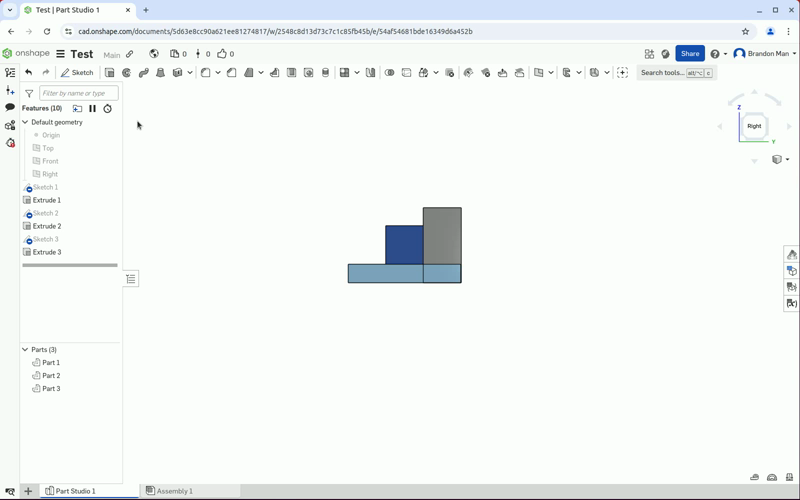
mouse_move(73, 189)
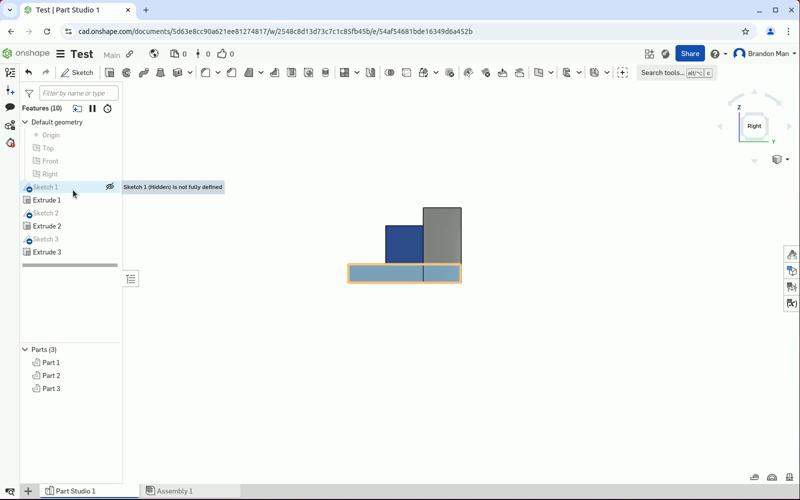
click(73, 189)
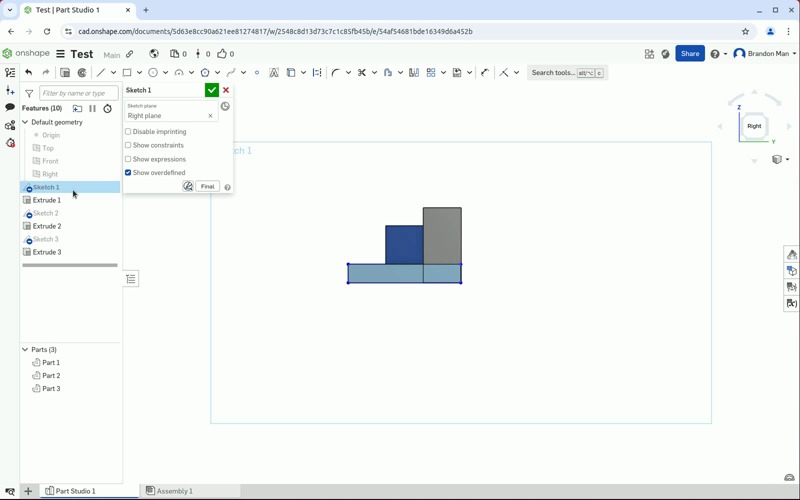
mouse_move(229, 92)
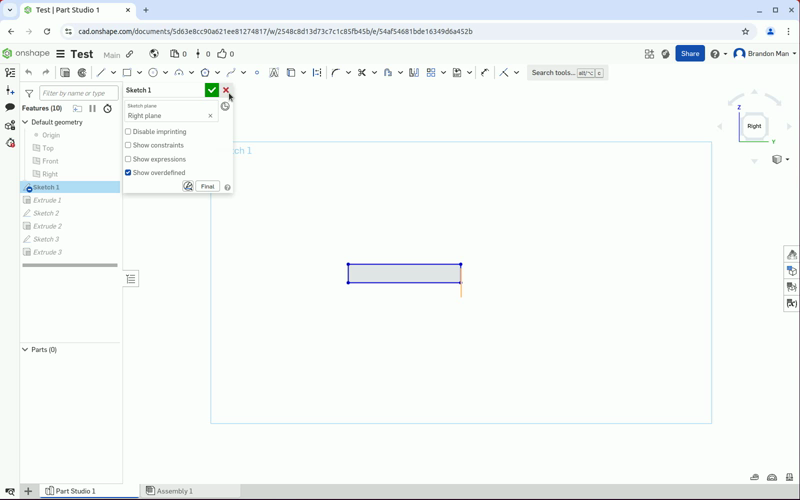
click(229, 92)
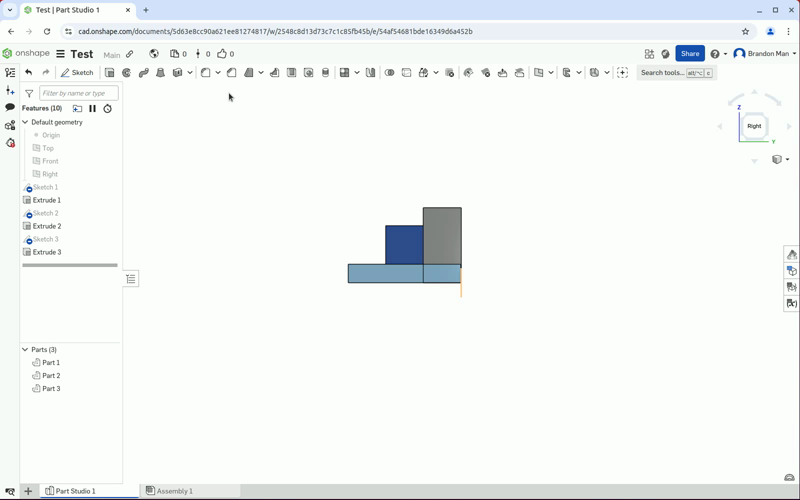
mouse_move(73, 352)
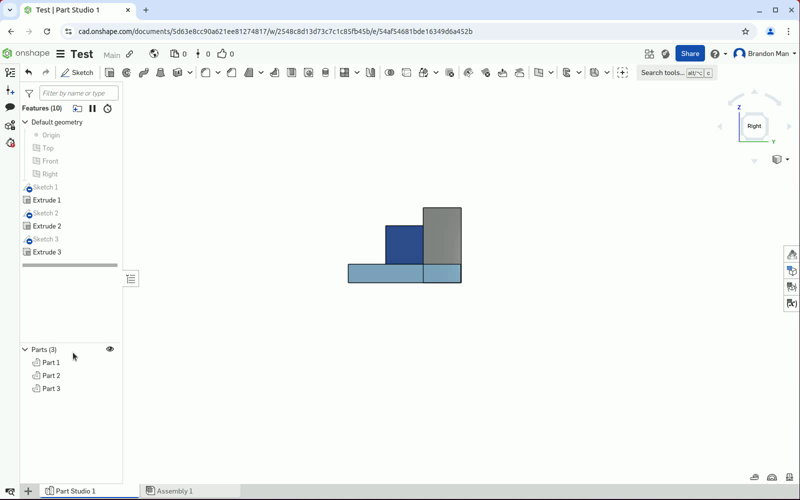
key(y)
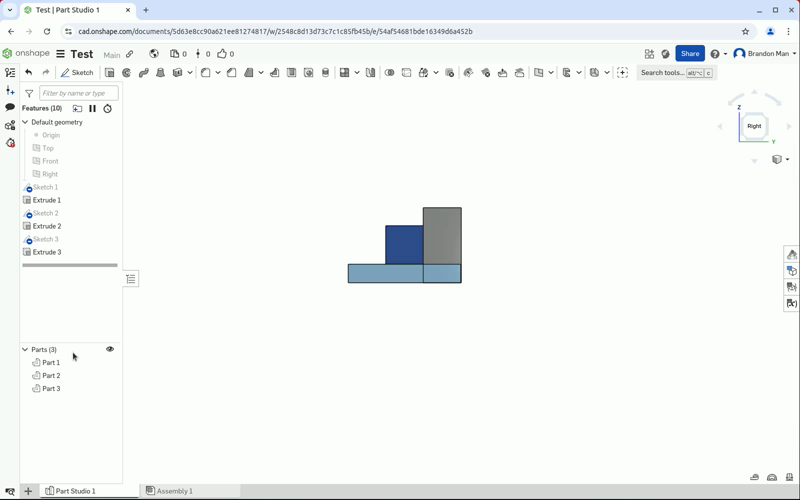
key(shift+p)
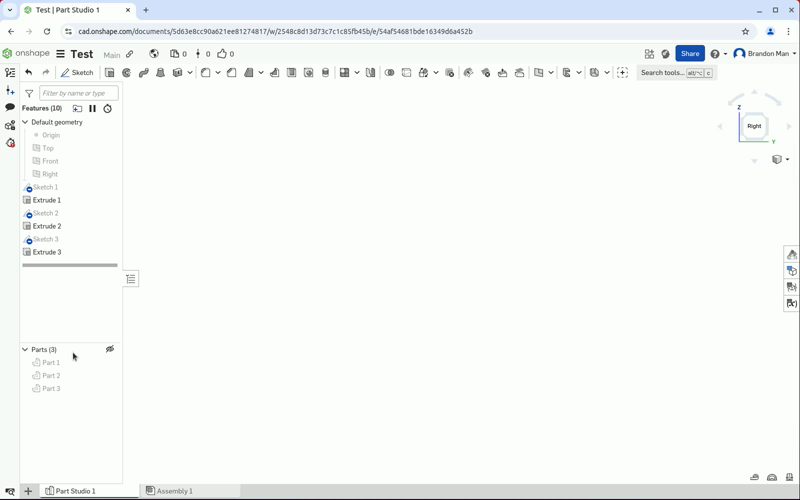
key(space)
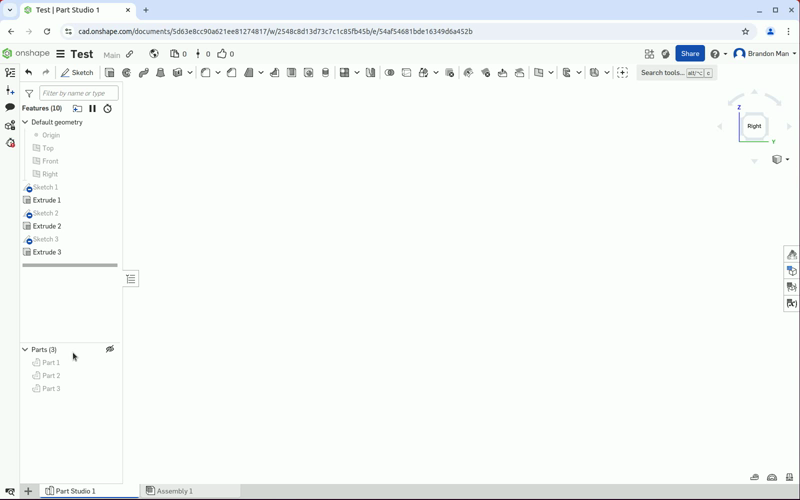
key_down(shift)
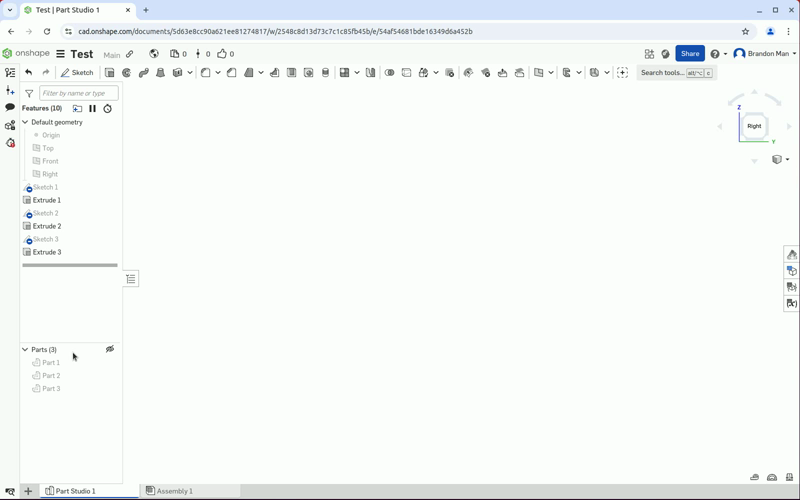
key(right)
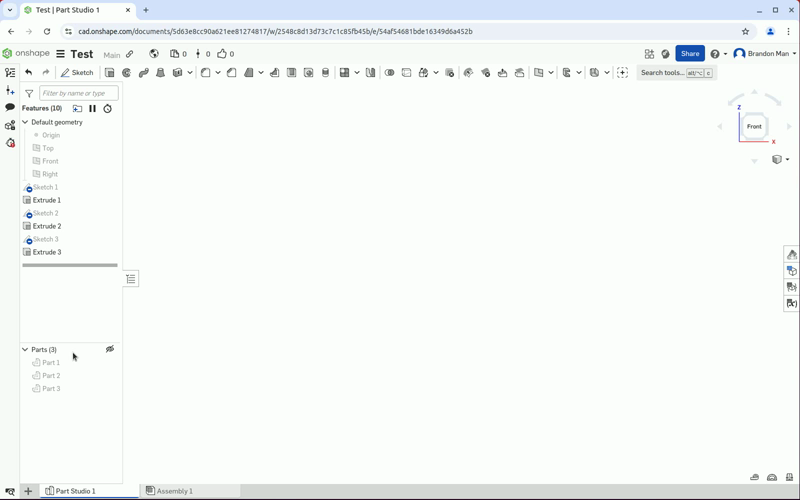
key_up(shift)
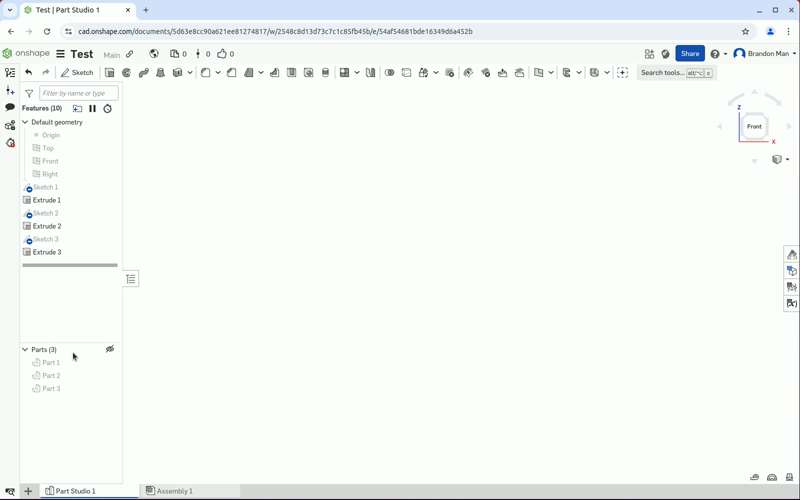
mouse_move(73, 352)
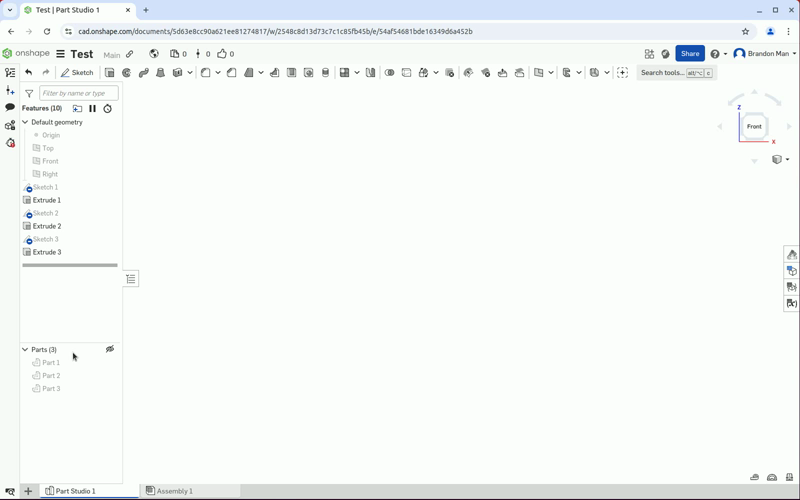
key(shift+y)
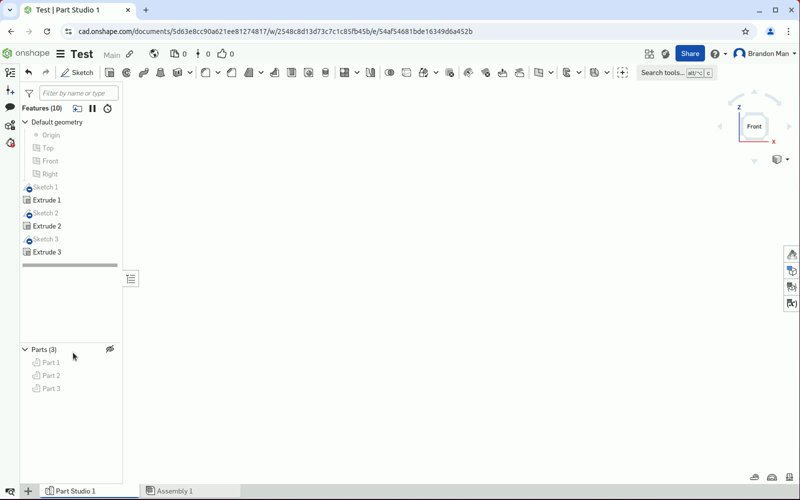
key(shift+s)
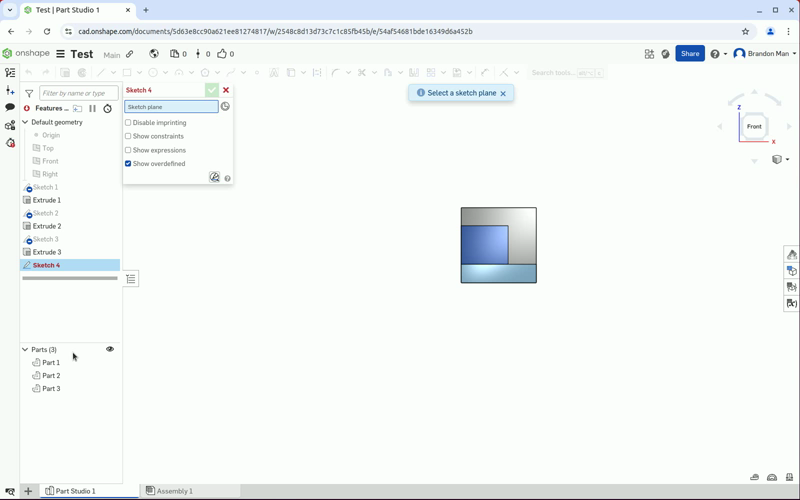
mouse_move(73, 163)
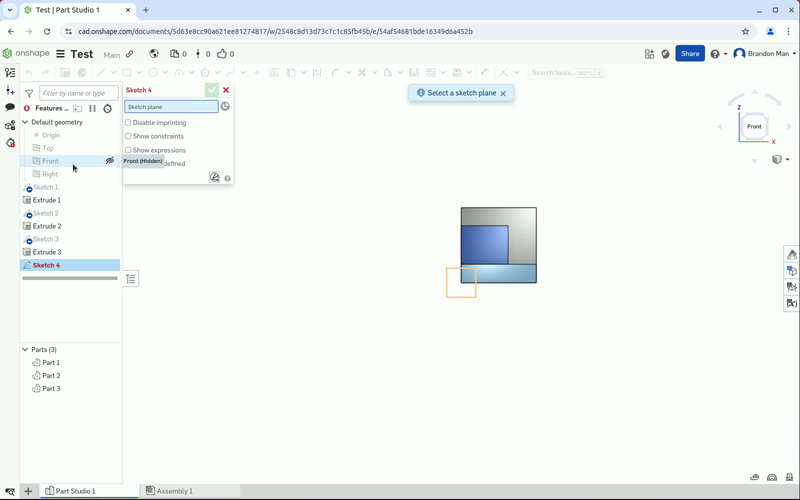
click(73, 163)
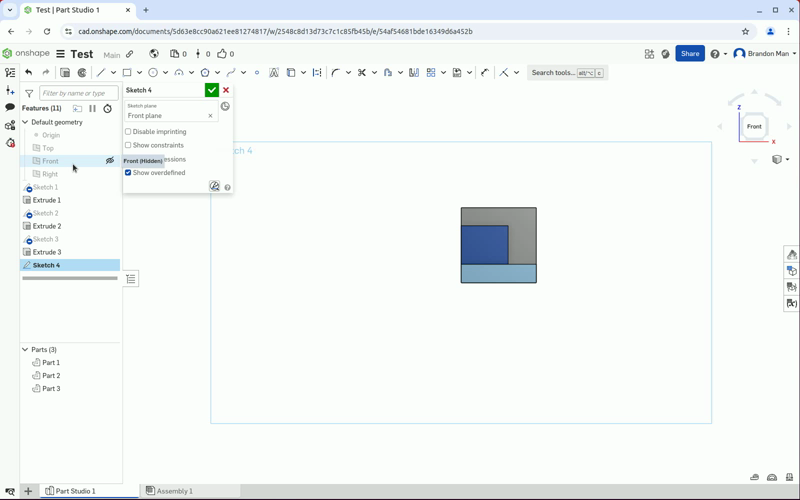
mouse_move(73, 352)
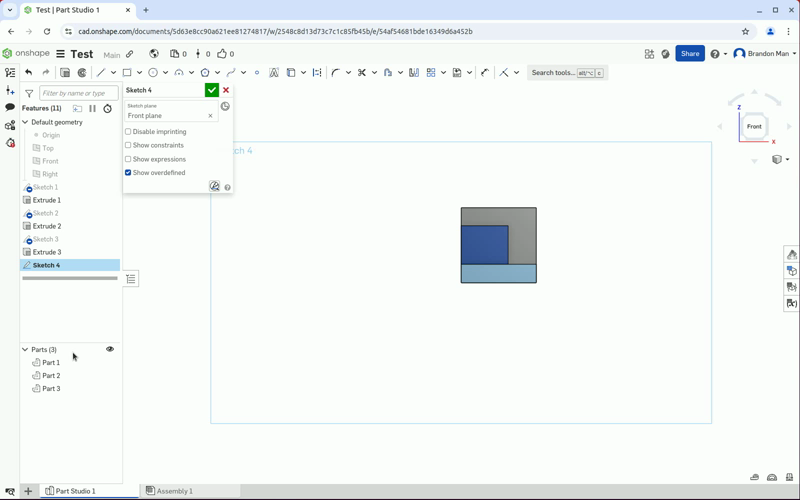
key(y)
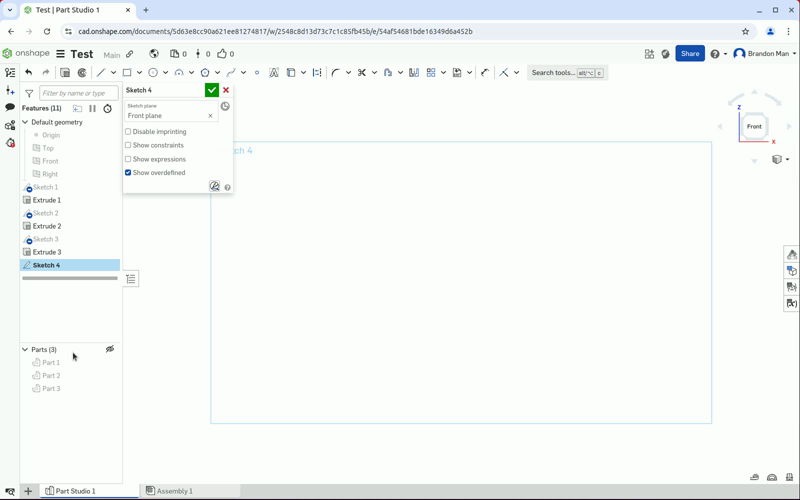
key(l)
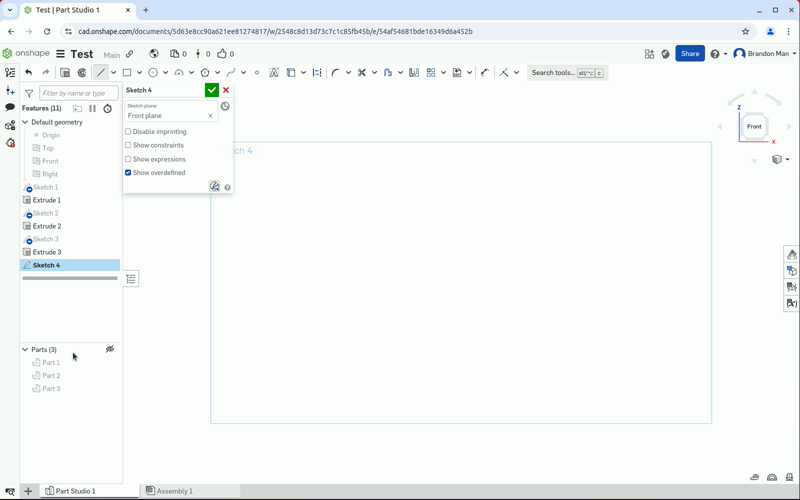
key_down(shift)
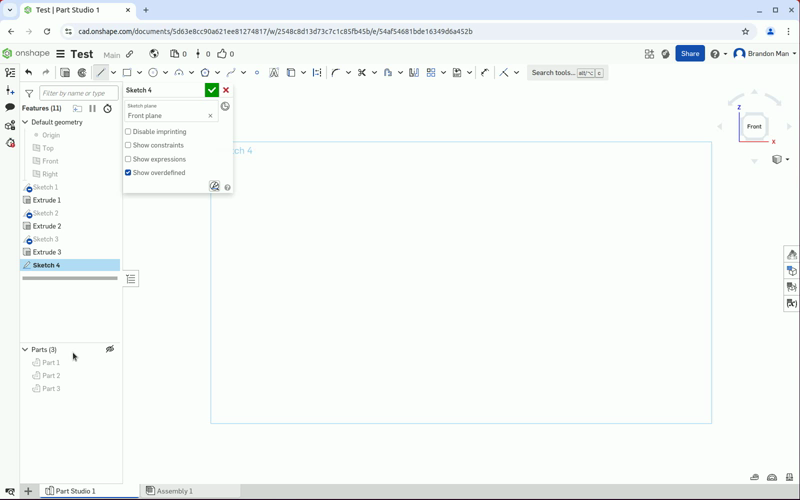
mouse_move(460, 282)
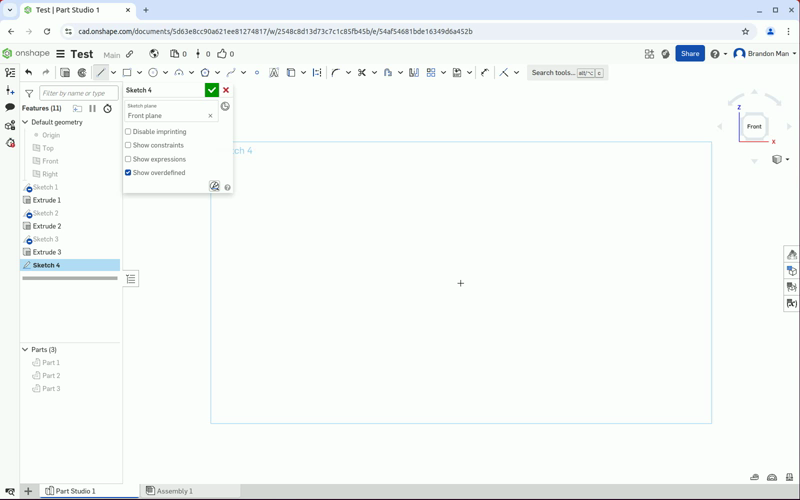
click(460, 282)
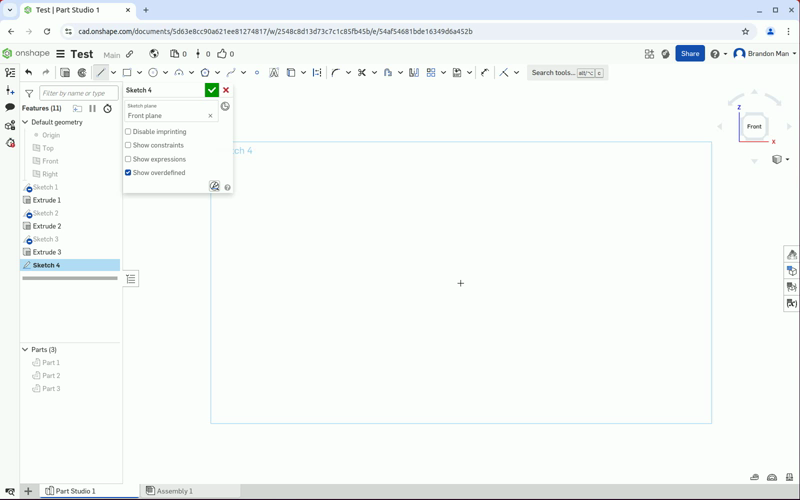
key_up(shift)
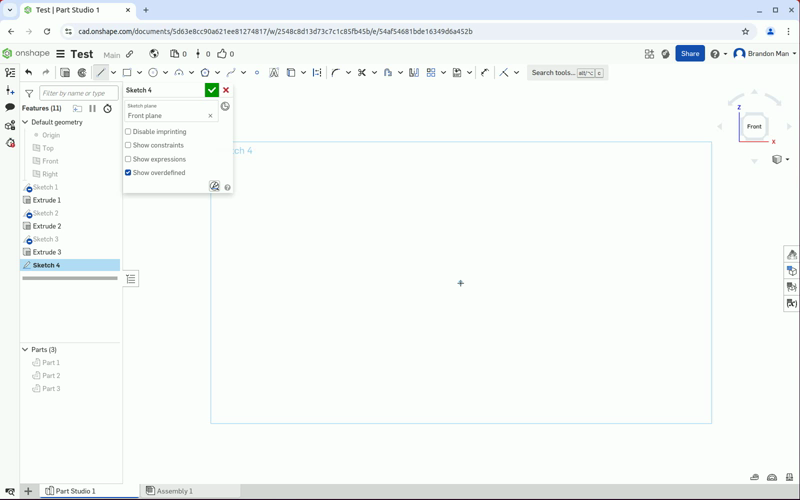
key_down(shift)
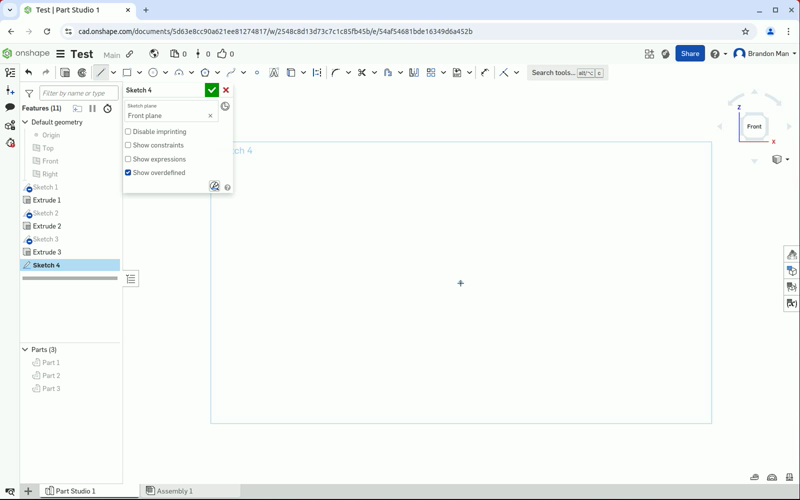
mouse_move(536, 282)
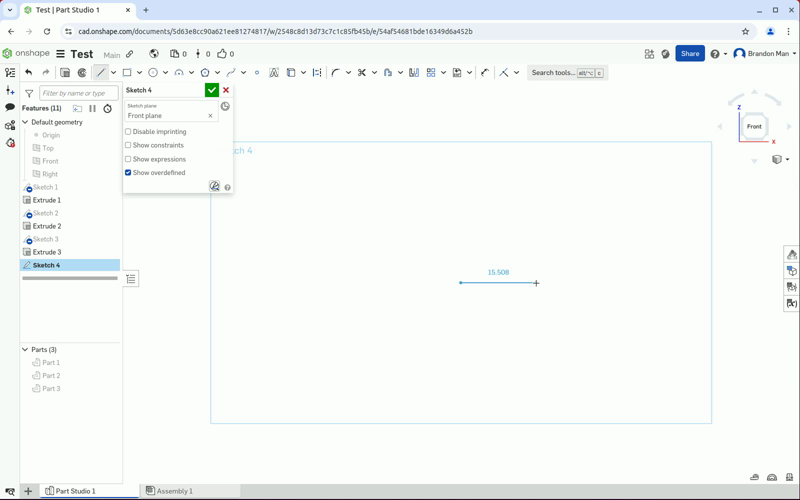
click(536, 282)
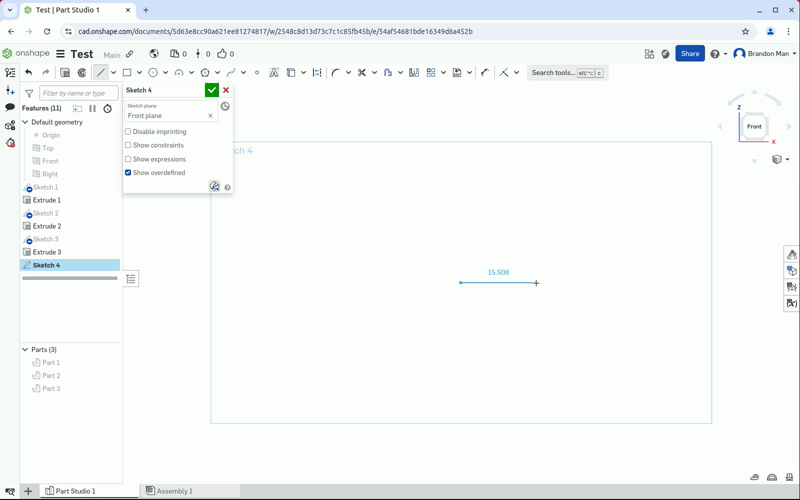
key_up(shift)
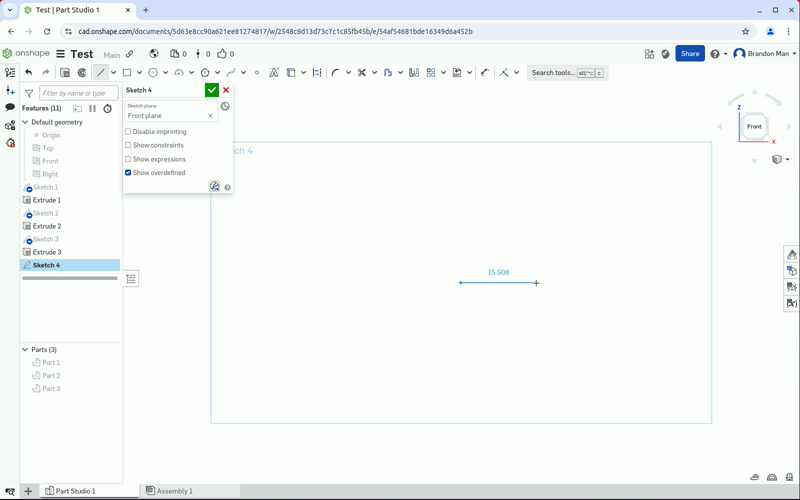
key_down(shift)
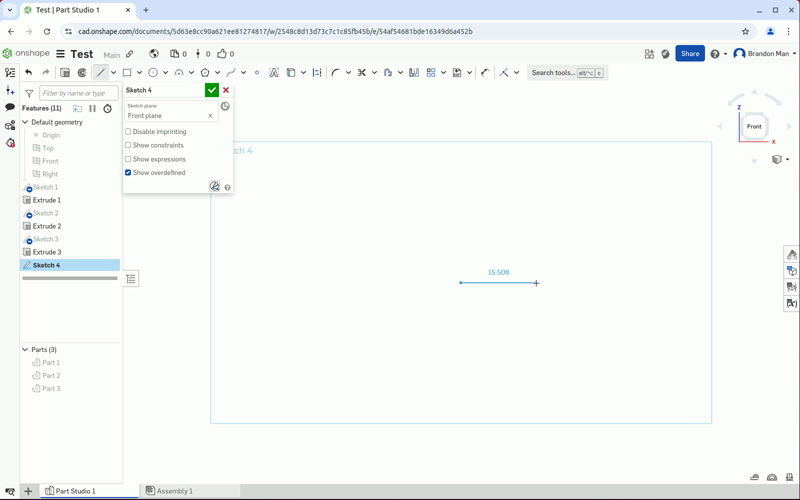
mouse_move(566, 282)
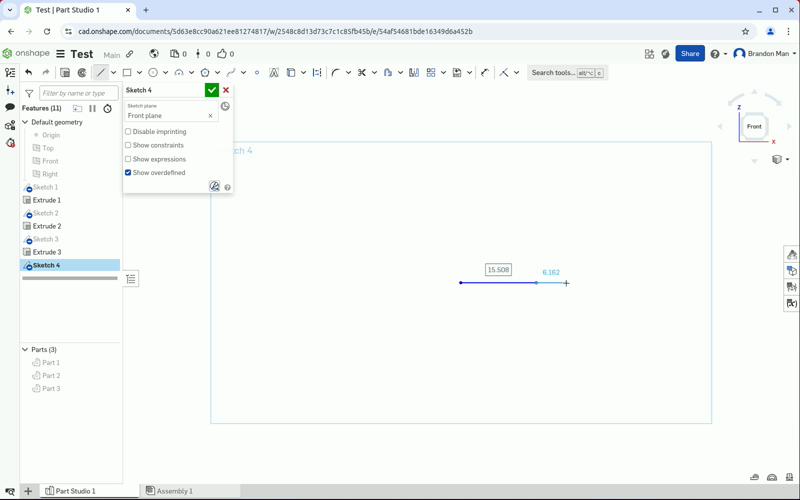
mouse_move(536, 264)
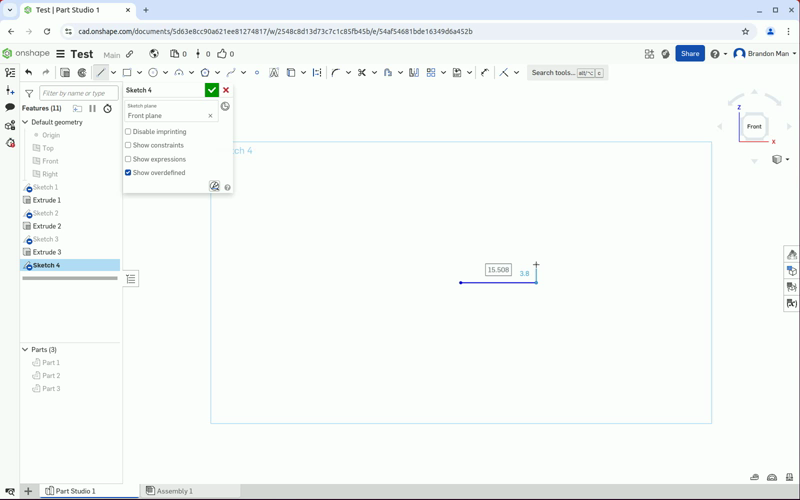
click(536, 264)
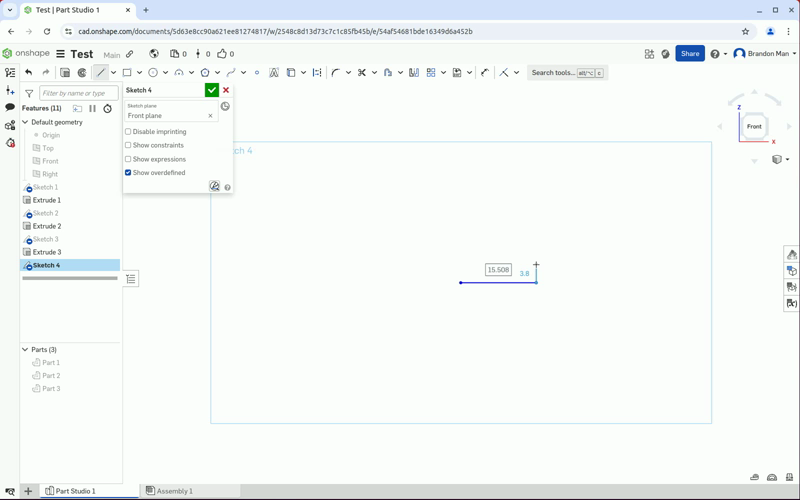
key_up(shift)
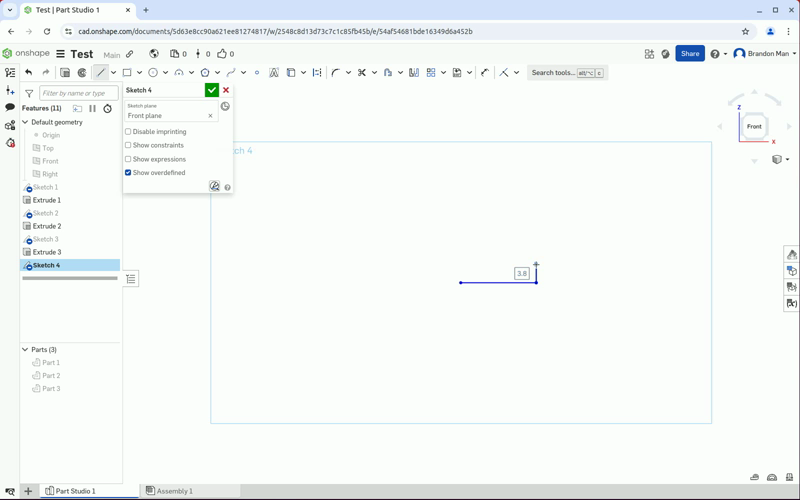
key_down(shift)
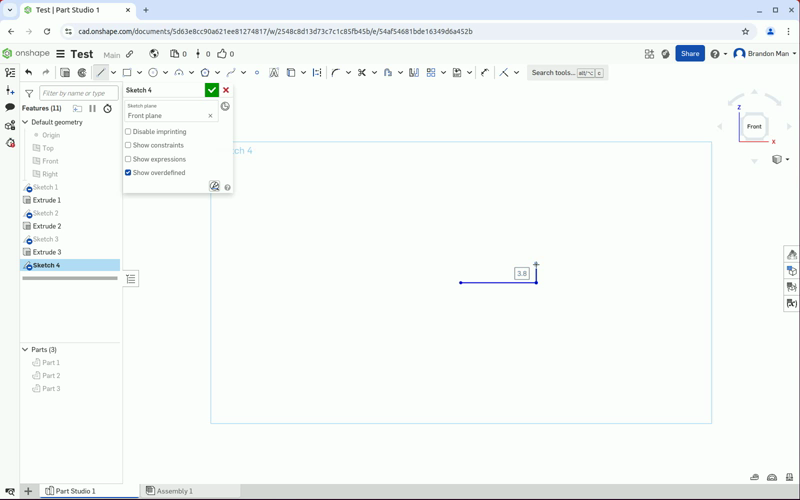
mouse_move(460, 207)
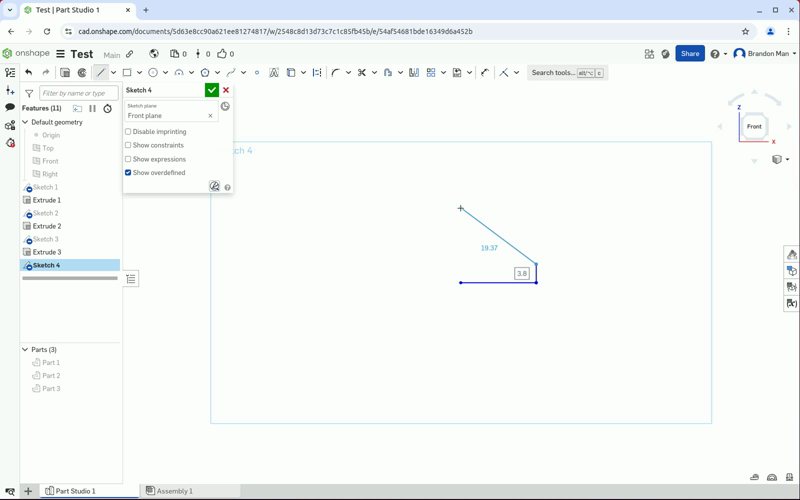
click(460, 207)
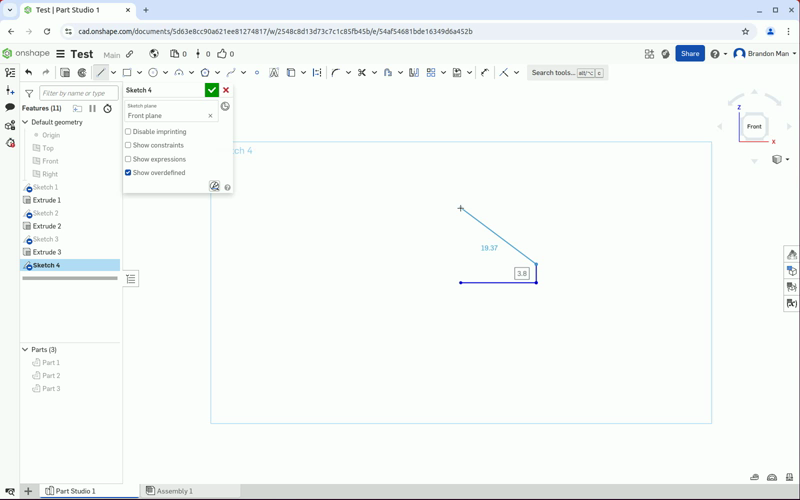
key_up(shift)
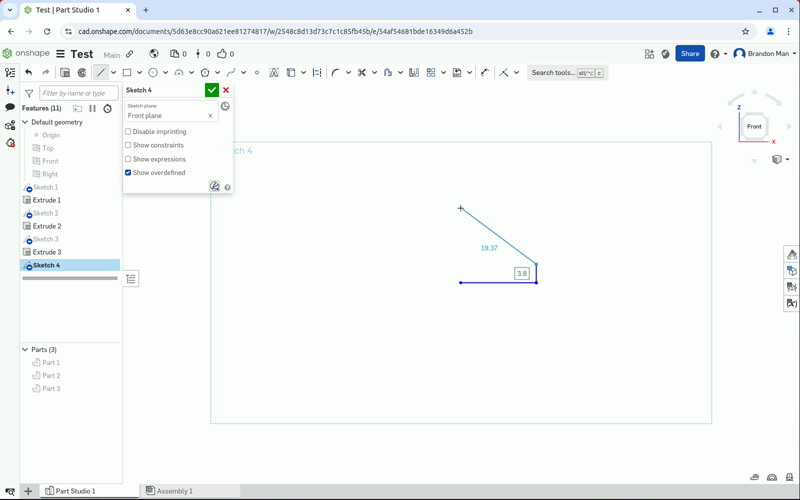
key_down(shift)
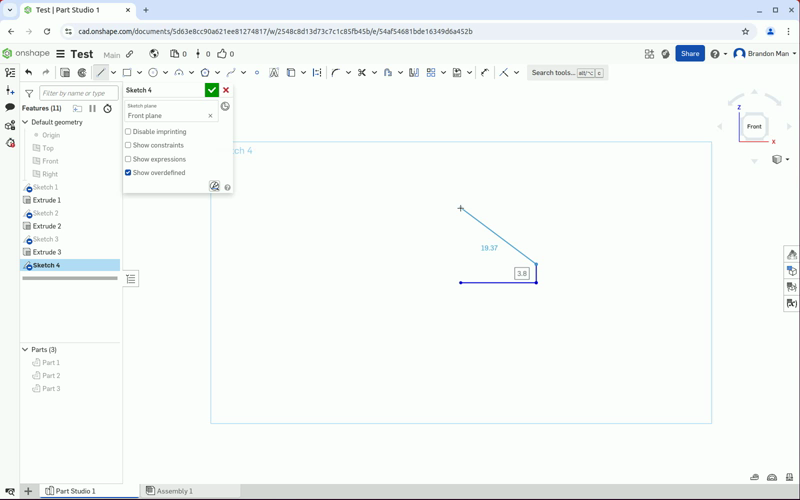
mouse_move(460, 282)
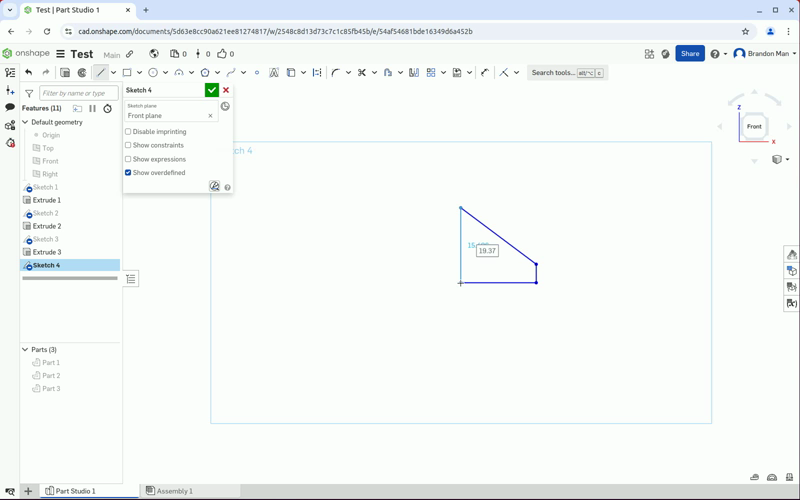
key_up(shift)
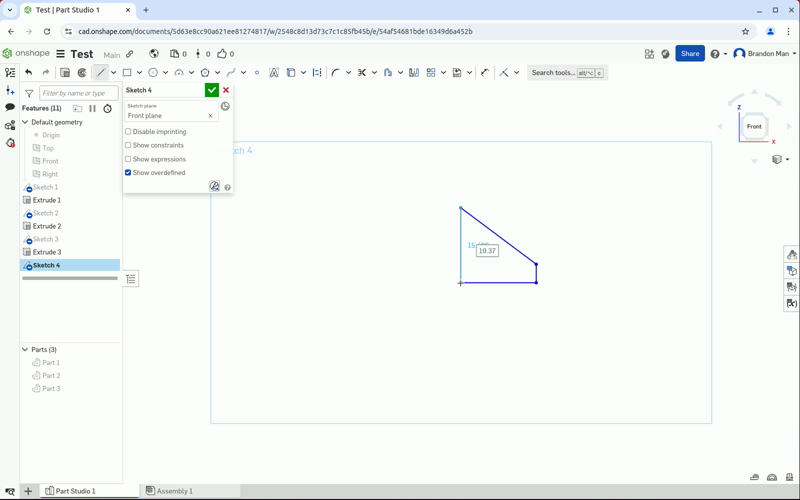
click(460, 282)
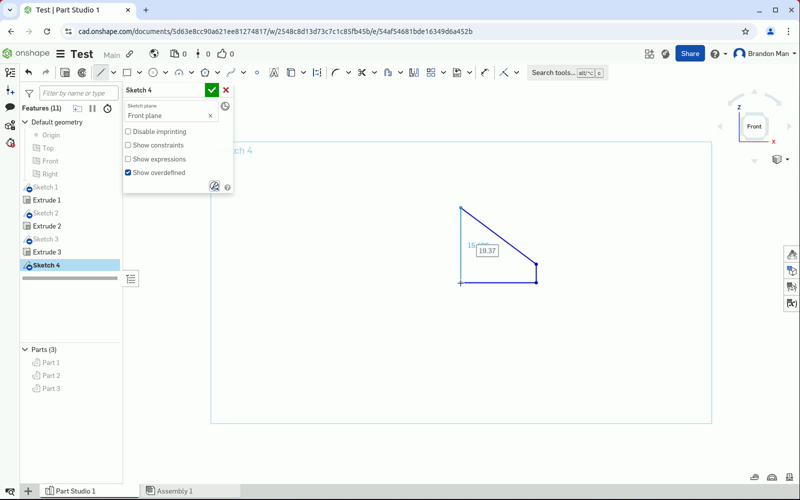
key(esc)
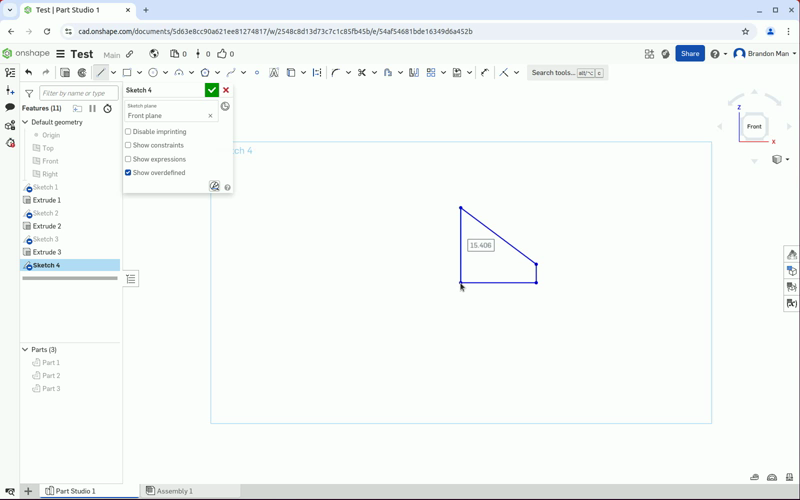
mouse_move(486, 276)
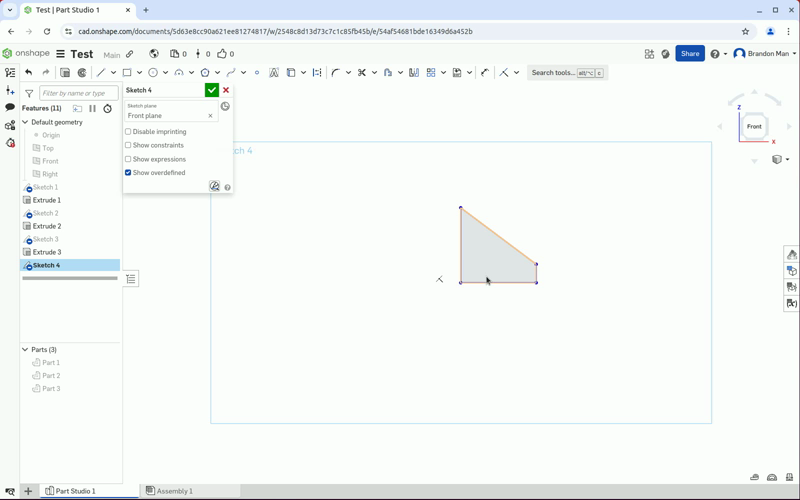
click(486, 276)
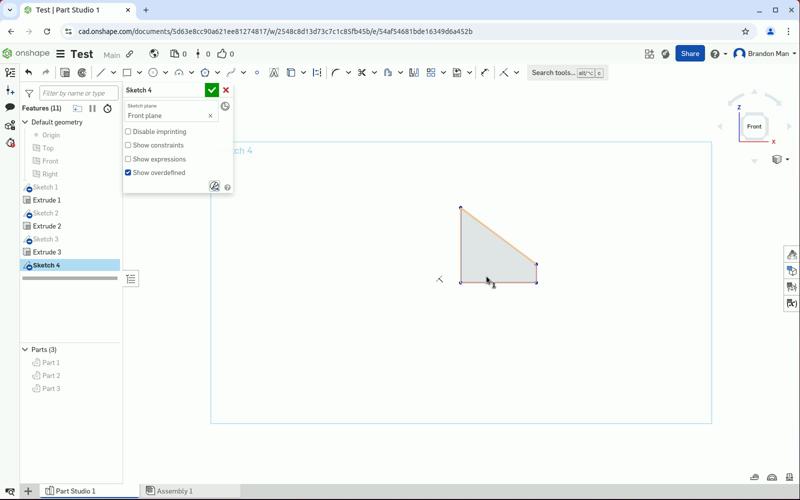
mouse_move(73, 352)
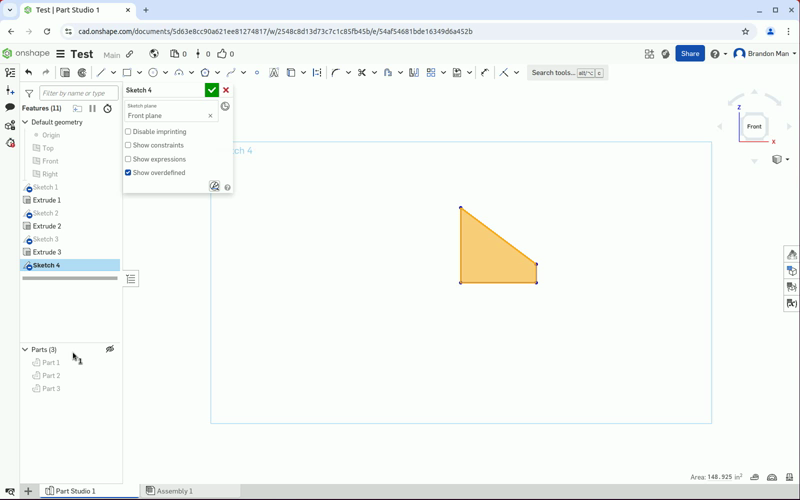
key(shift+y)
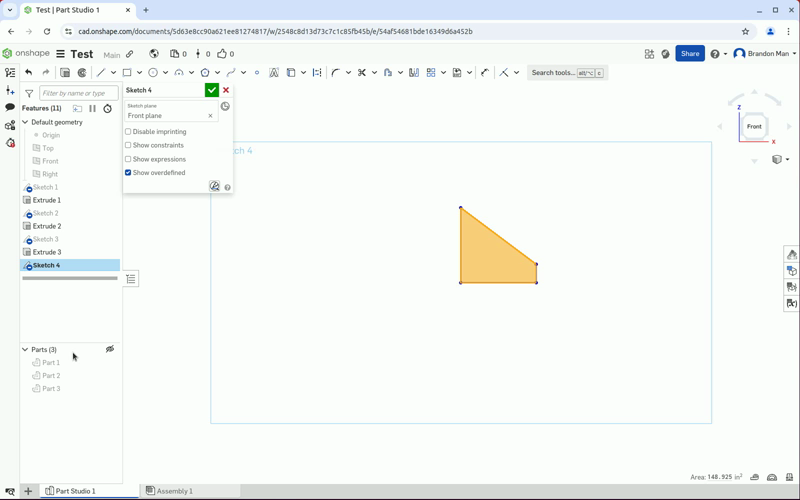
key(shift+e)
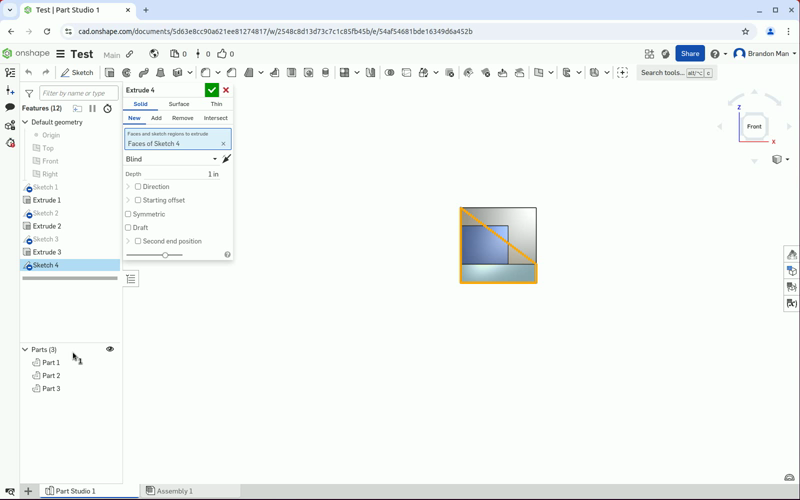
mouse_move(143, 106)
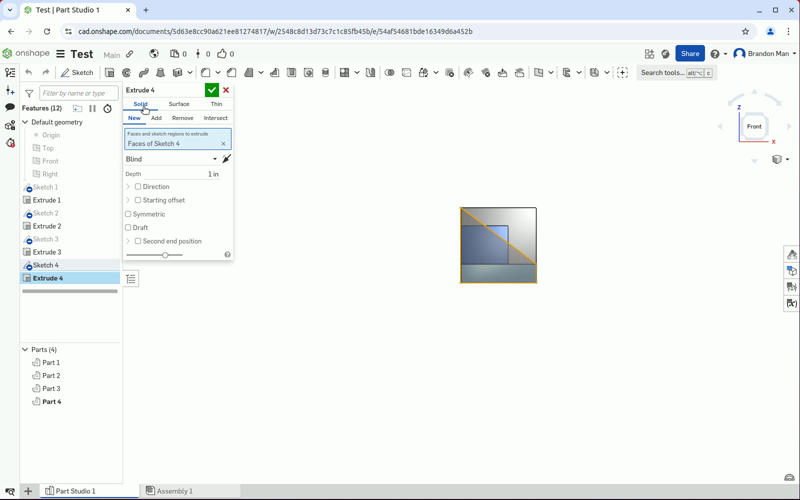
click(143, 106)
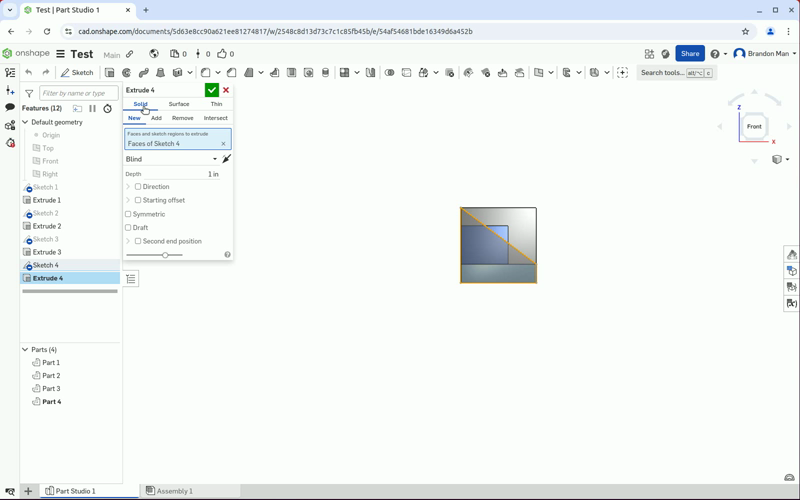
mouse_move(219, 120)
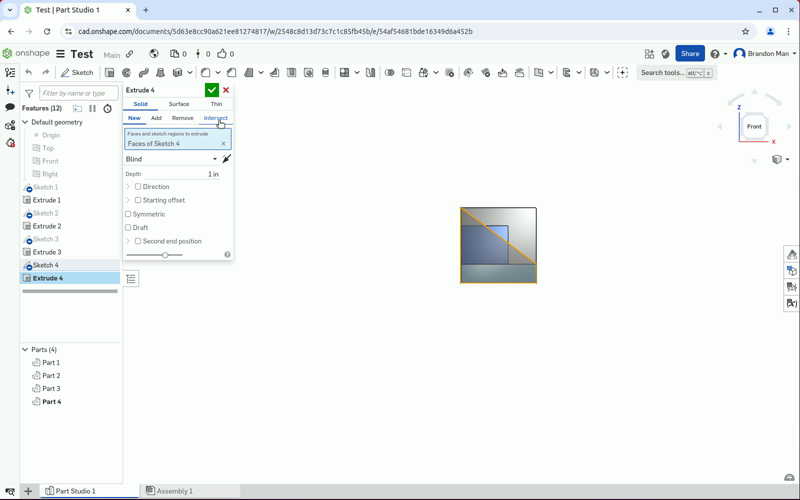
click(219, 120)
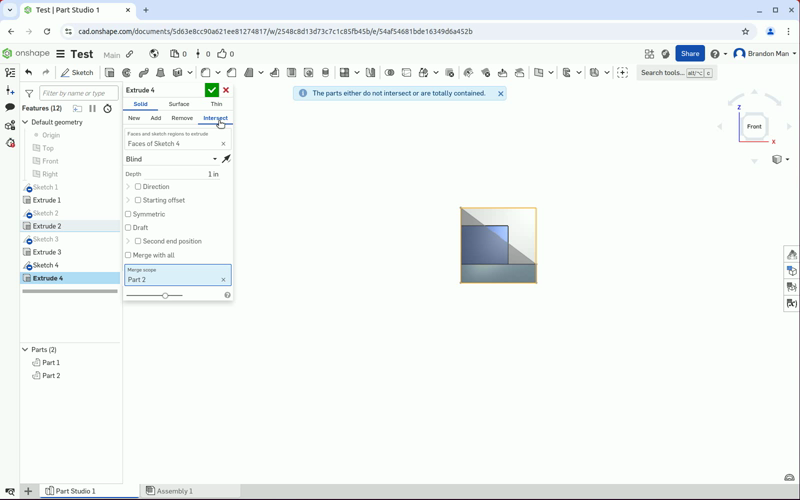
key(tab, 4)
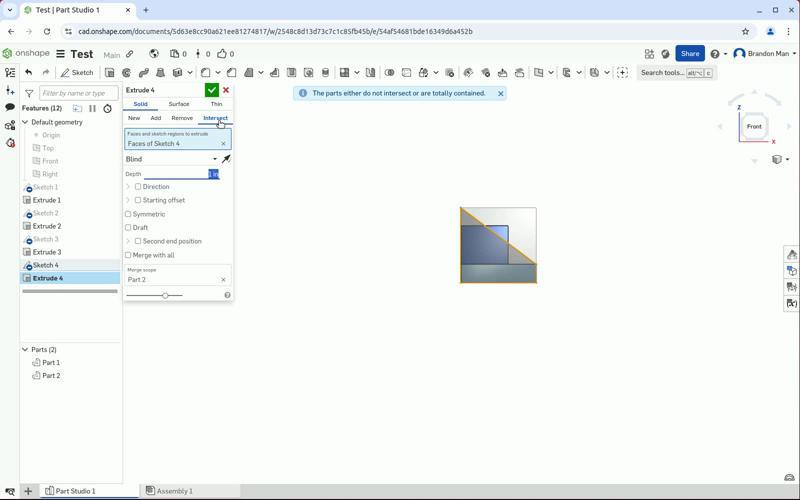
text(23.108)
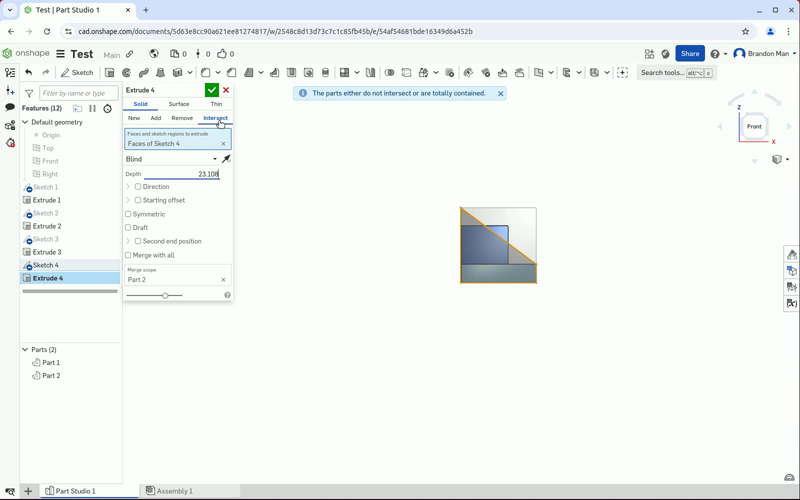
key(enter)
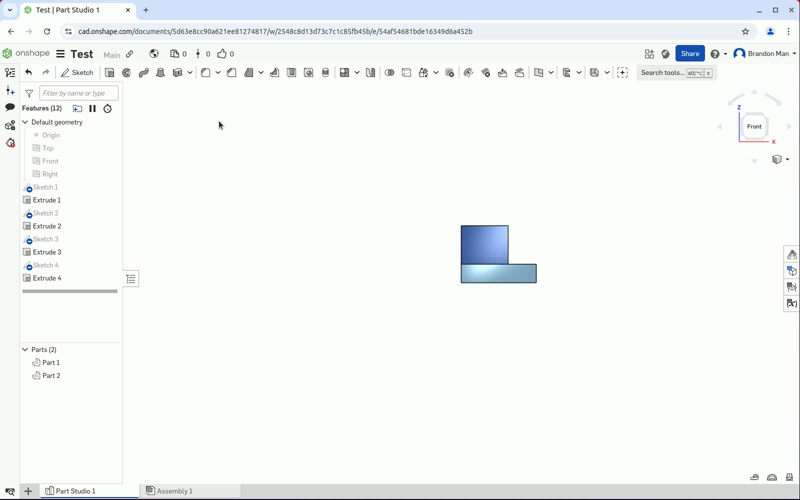
key(shift+h)
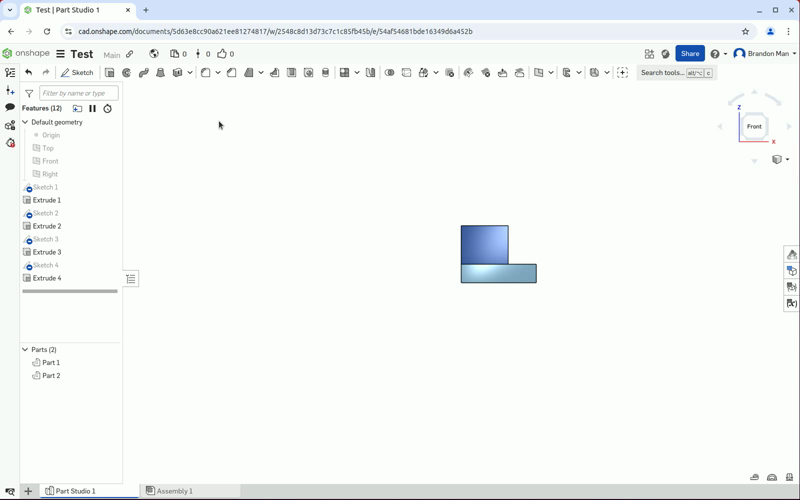
key(shift+h)
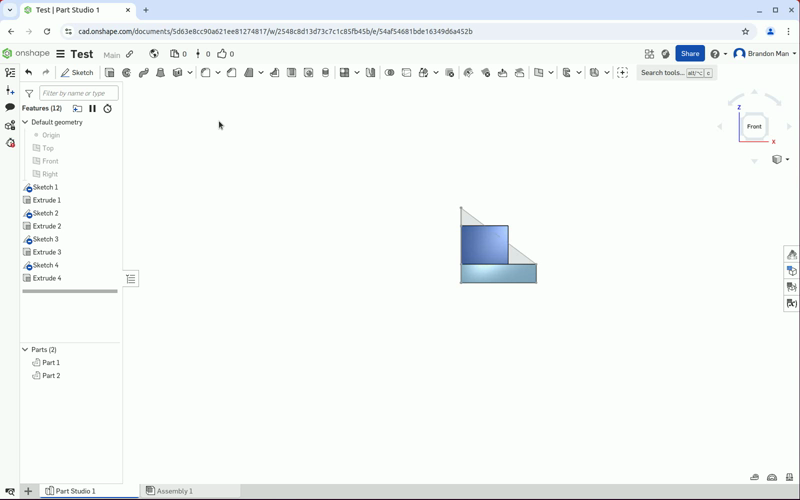
key(shift+7)
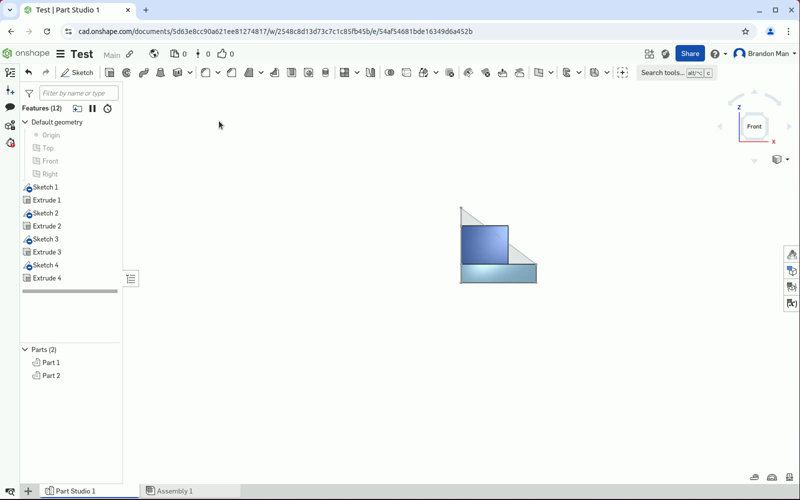
key(left, 2)
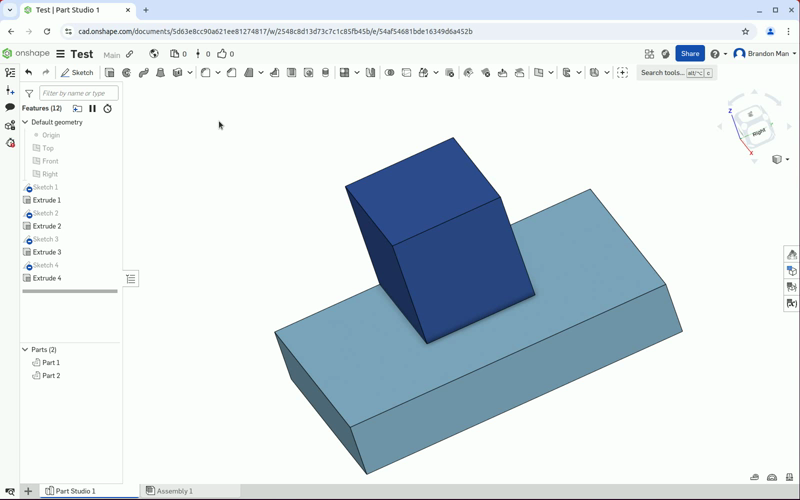
key(down, 2)
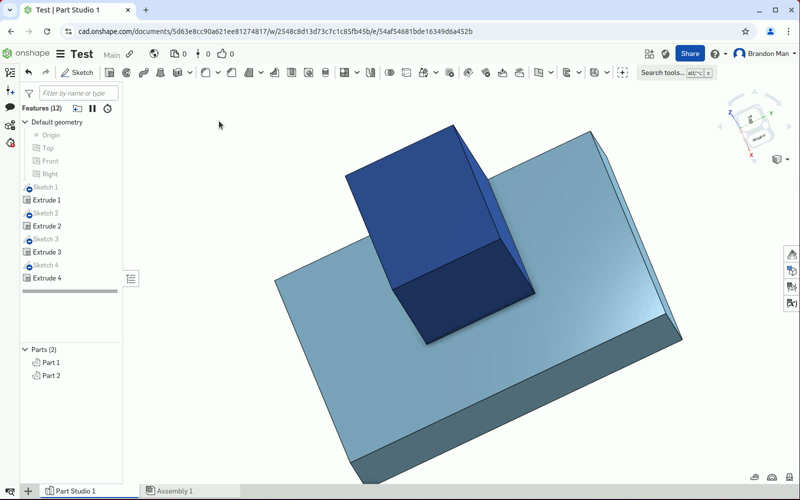
key(up, 2)
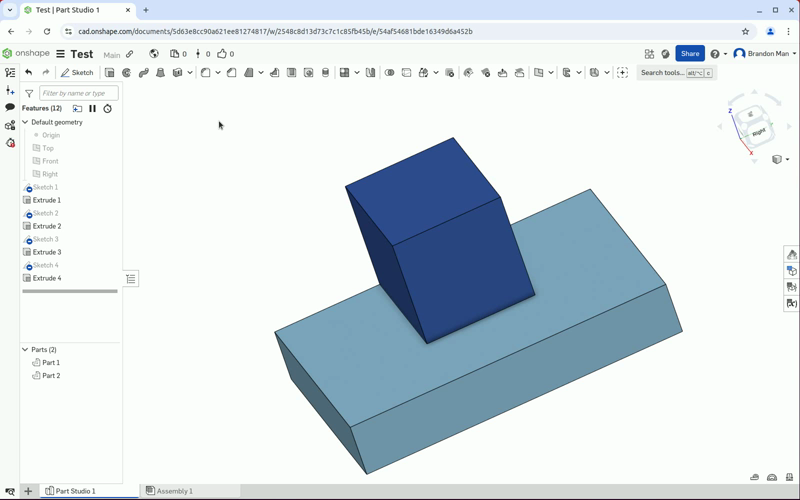
key(right, 2)
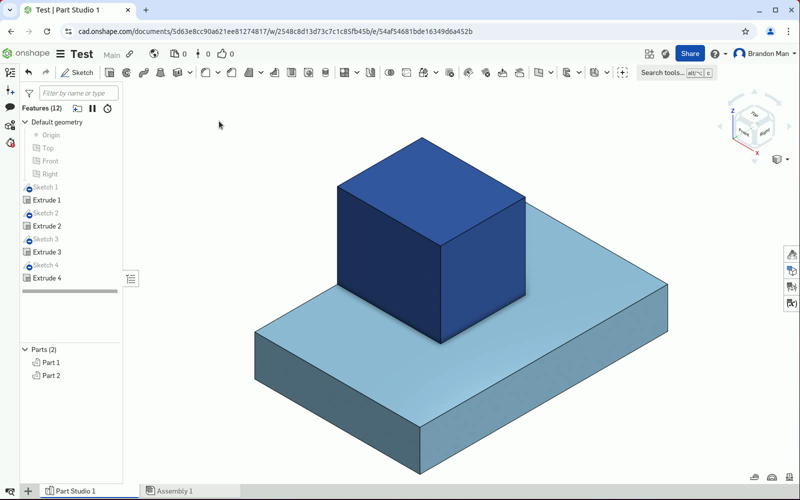
mouse_move(73, 189)
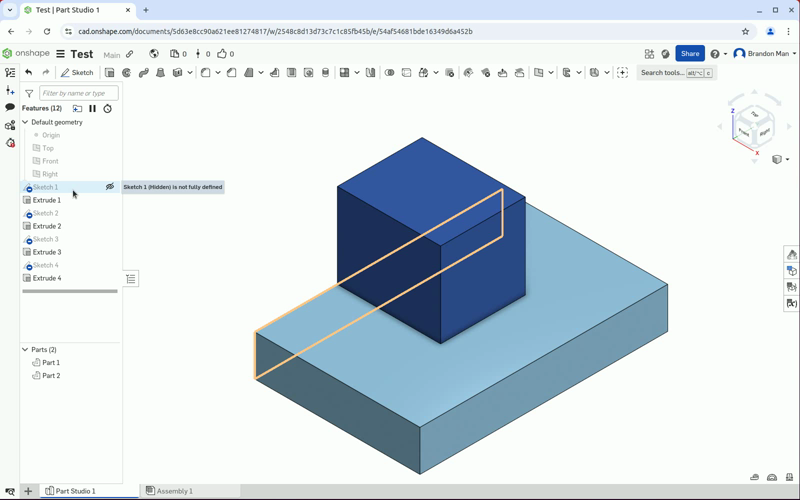
click(73, 189)